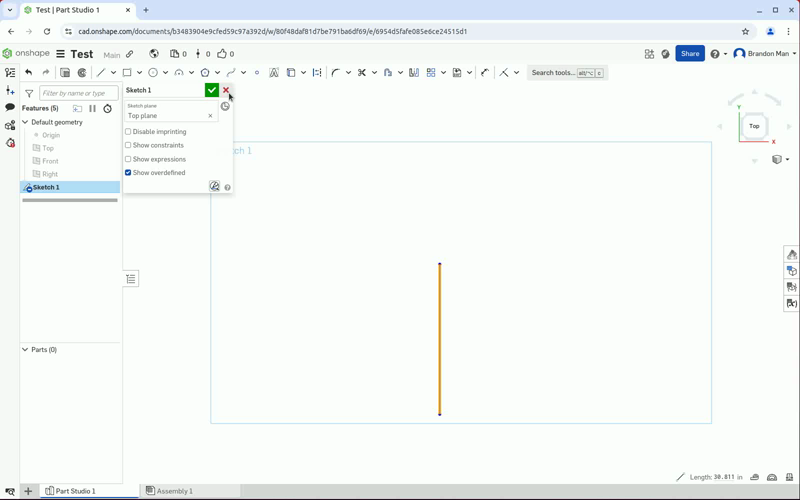
key(shift+h)
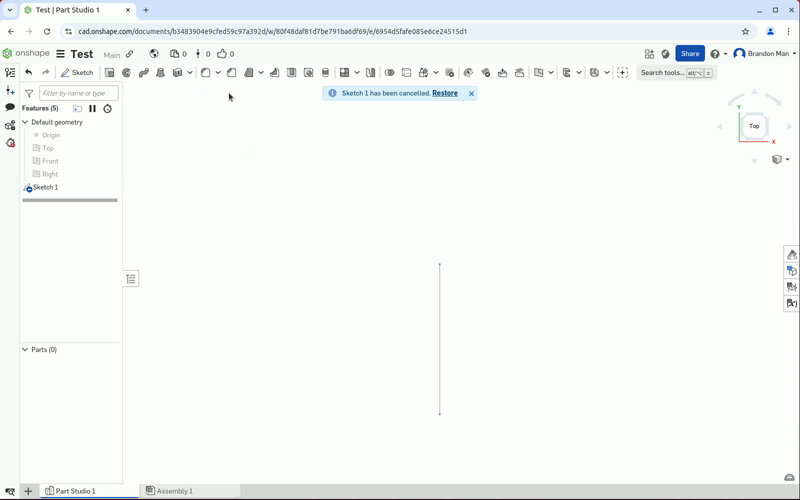
key(shift+s)
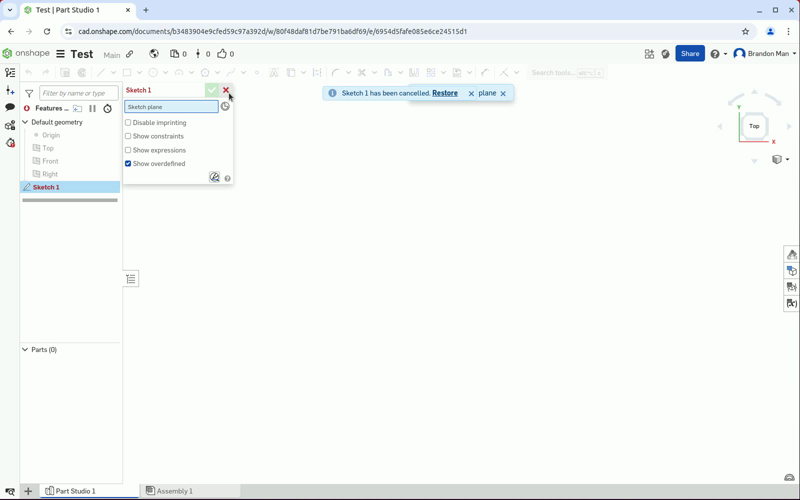
mouse_move(73, 150)
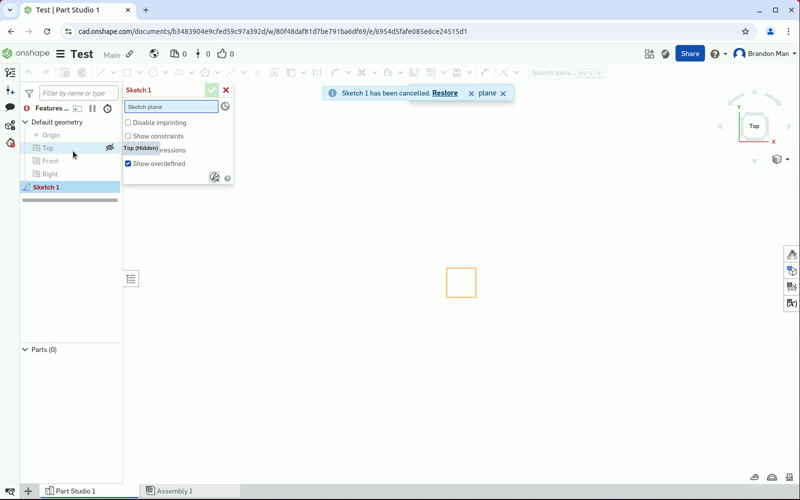
click(73, 150)
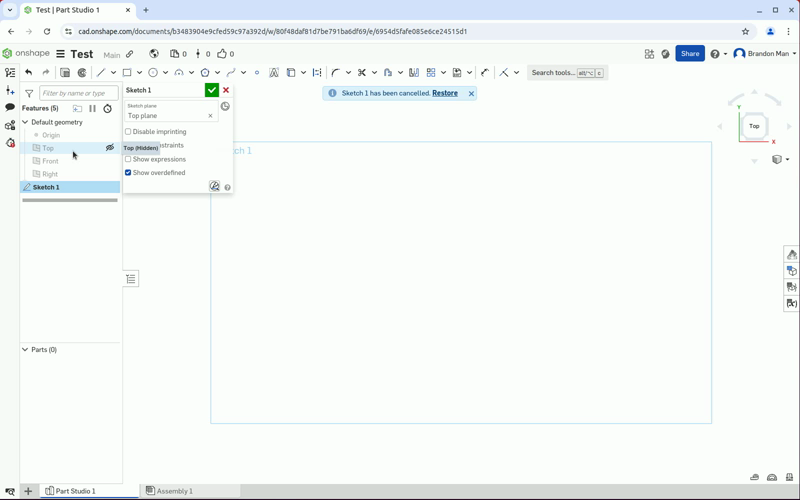
mouse_move(73, 352)
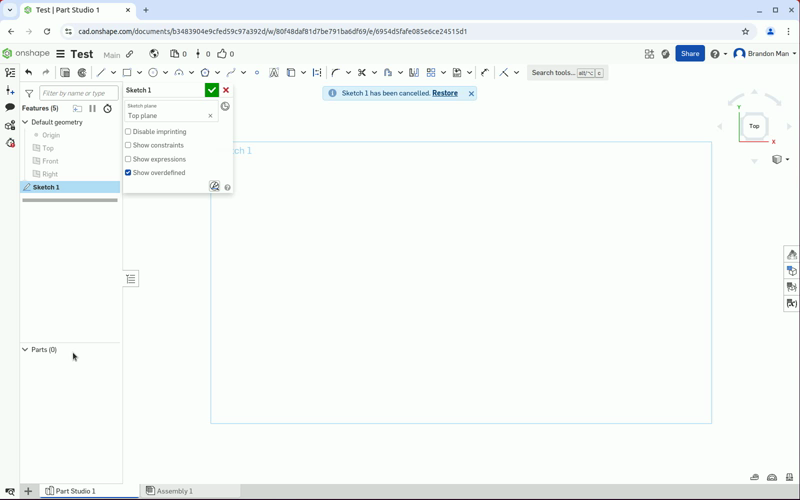
key(y)
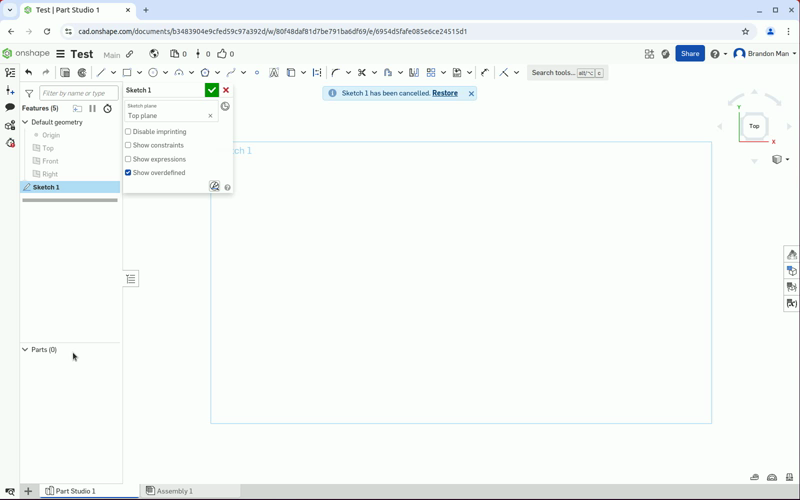
key(l)
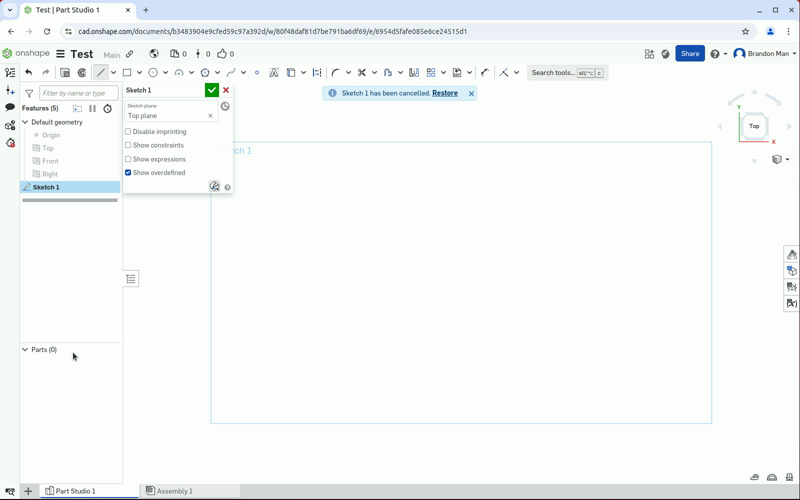
key_down(shift)
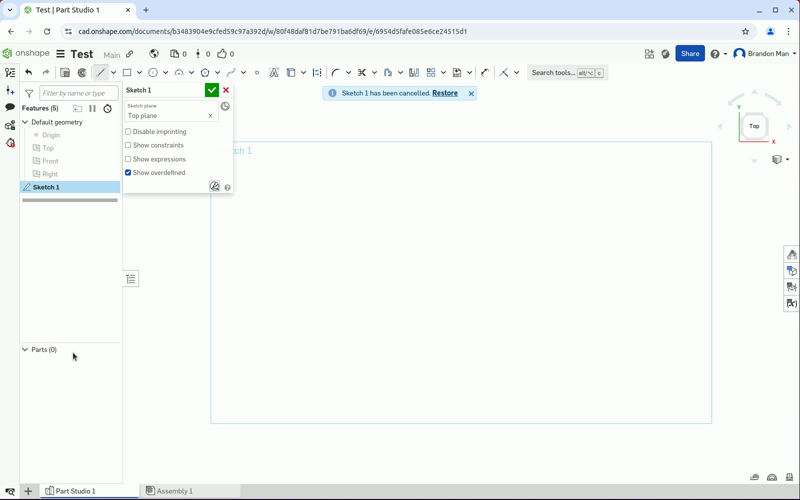
mouse_move(378, 379)
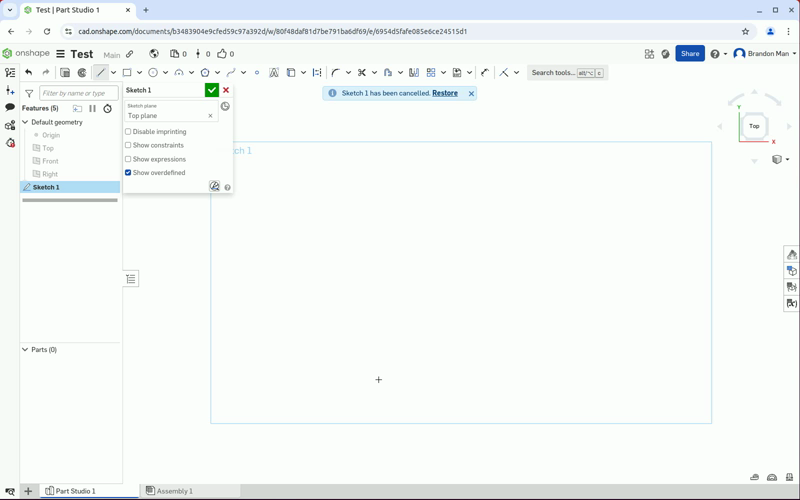
click(378, 379)
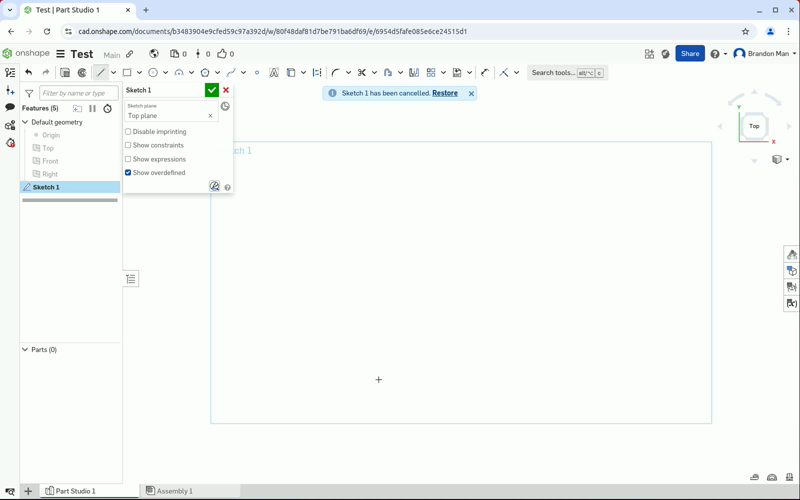
key_up(shift)
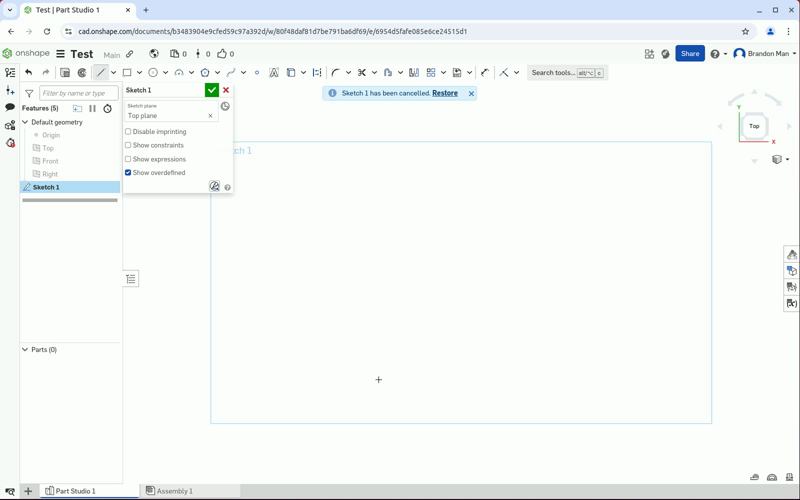
key_down(shift)
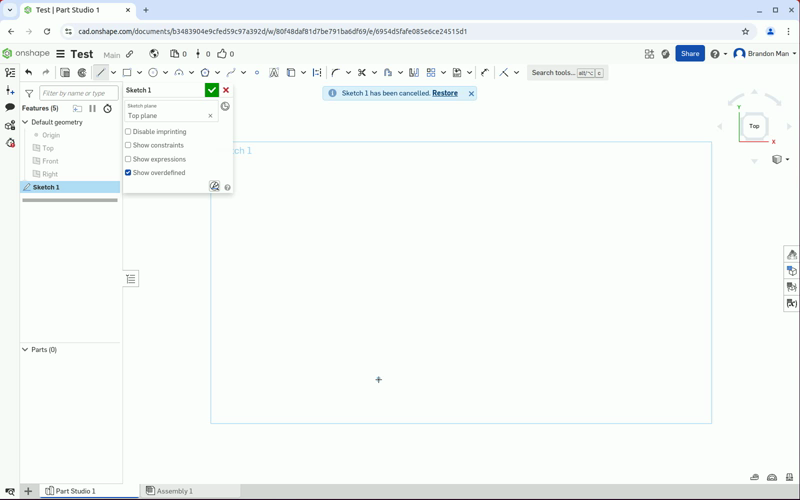
mouse_move(408, 379)
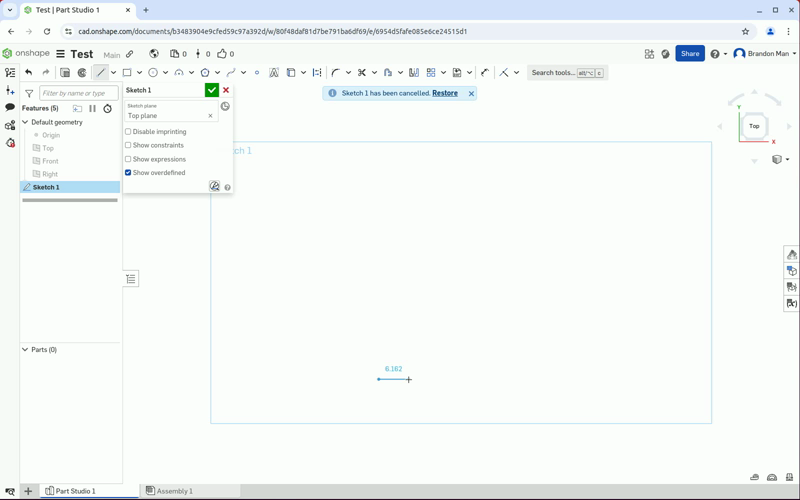
mouse_move(391, 379)
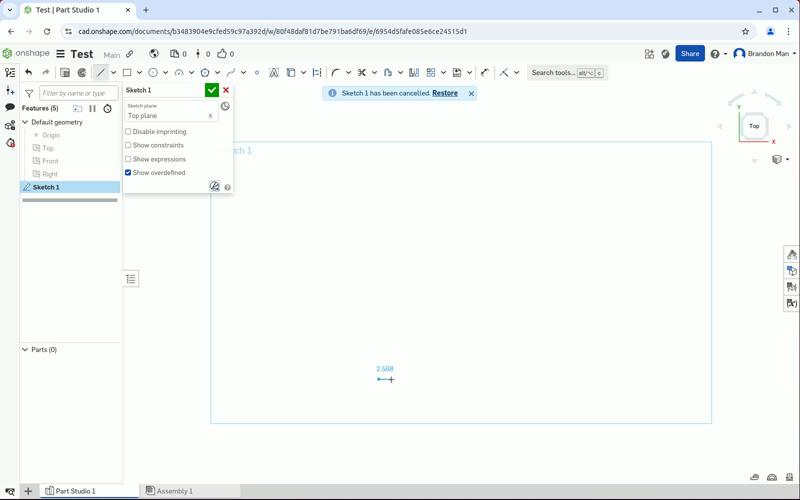
click(391, 379)
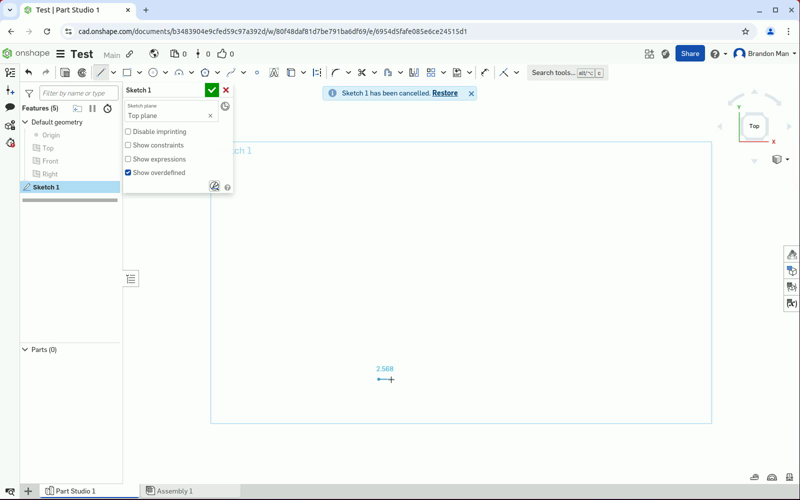
key_up(shift)
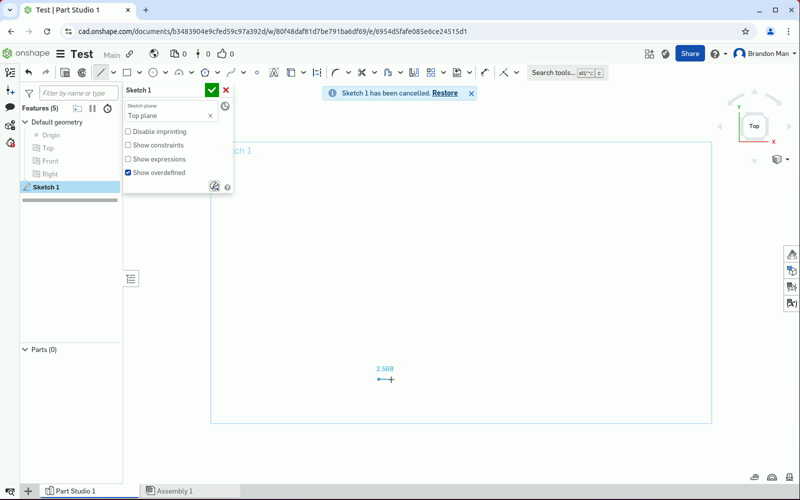
key_down(shift)
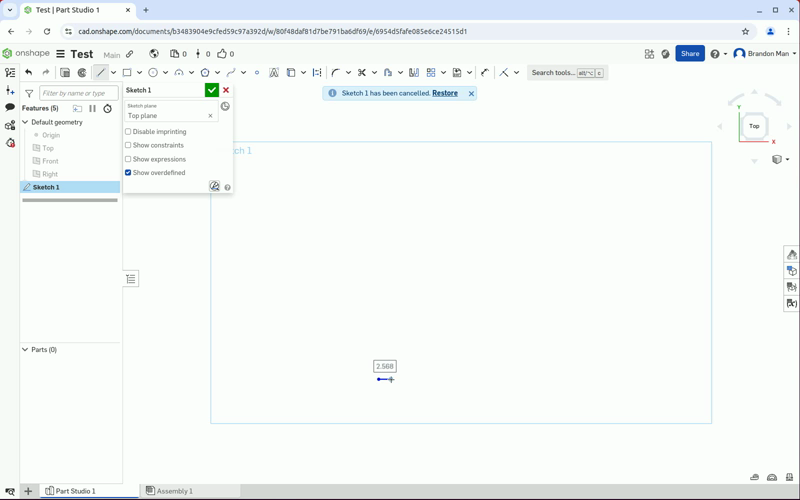
mouse_move(391, 306)
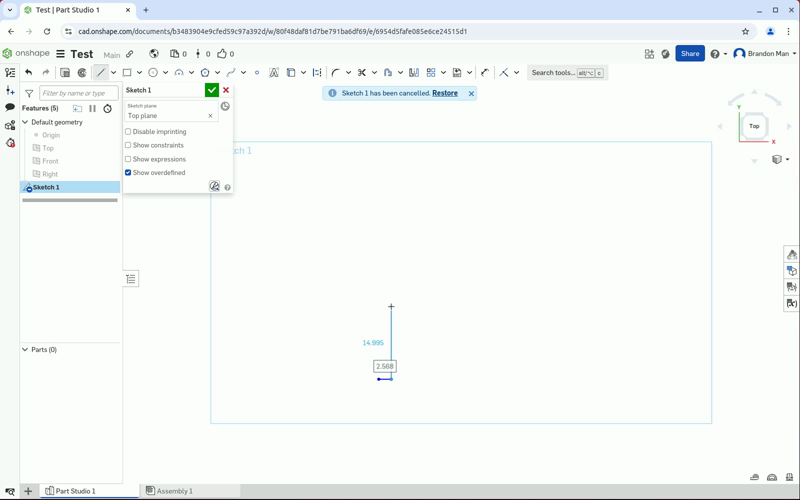
click(391, 306)
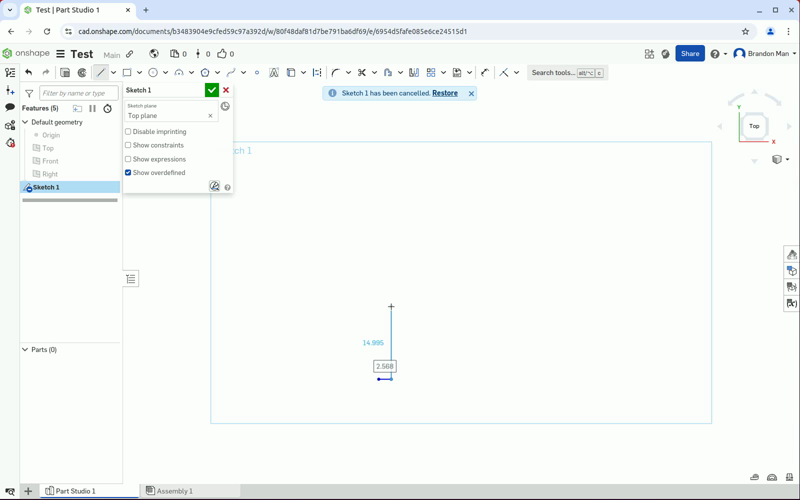
key_up(shift)
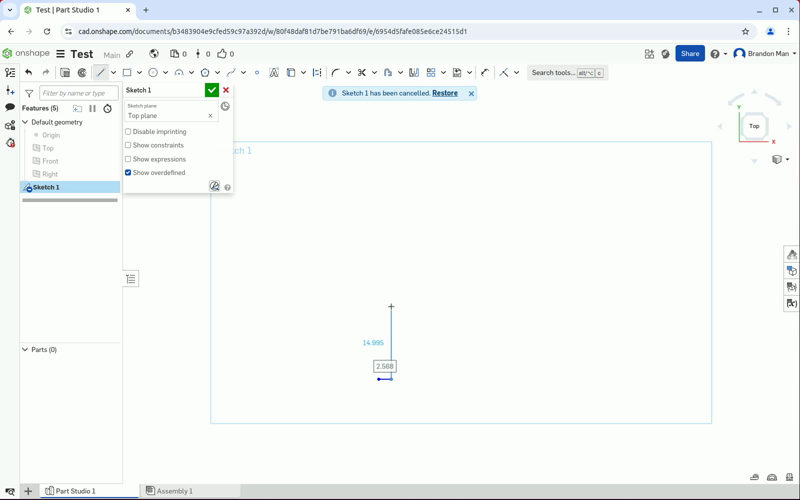
key_down(shift)
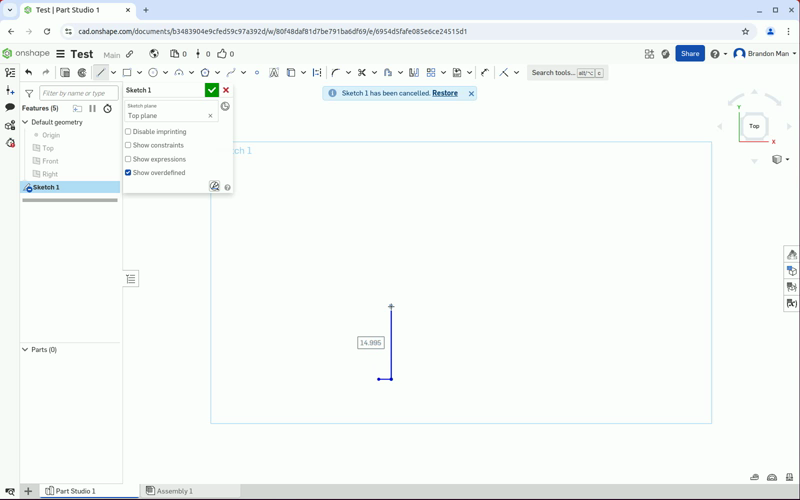
mouse_move(421, 306)
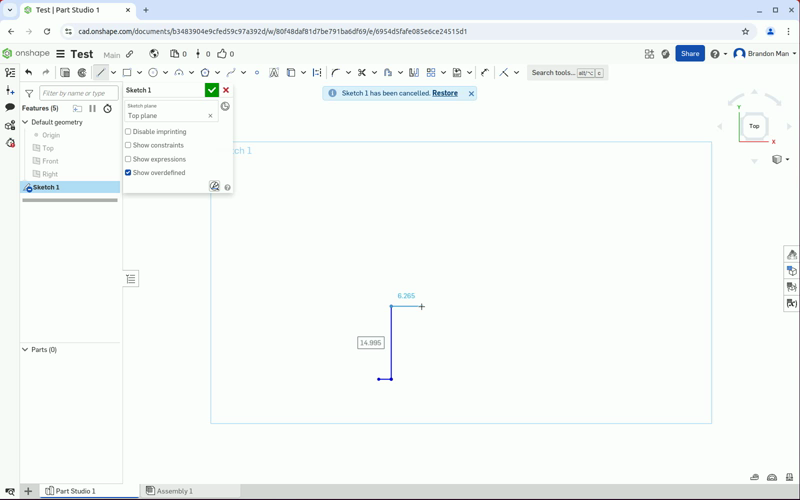
mouse_move(407, 306)
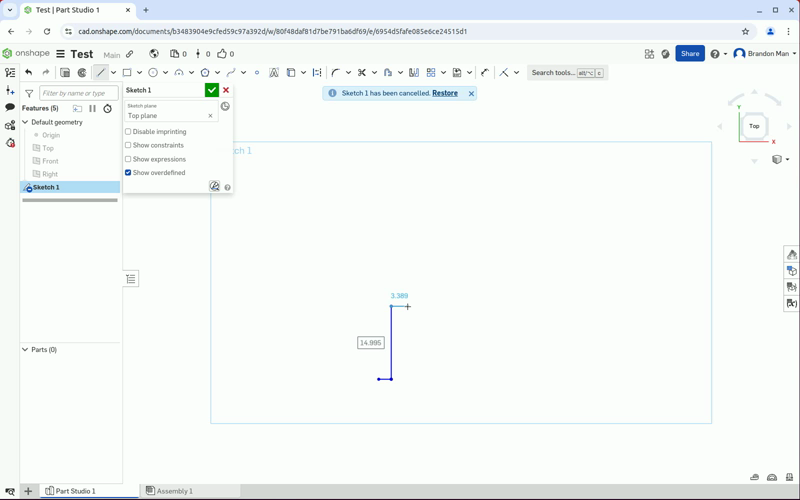
click(407, 306)
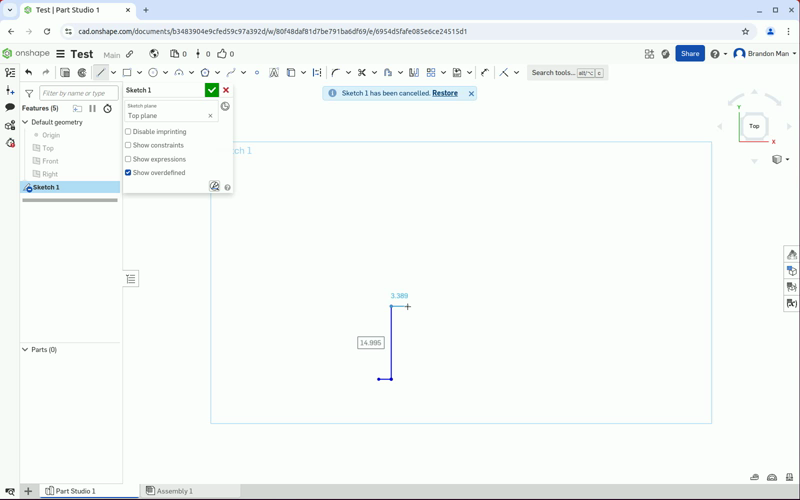
key_up(shift)
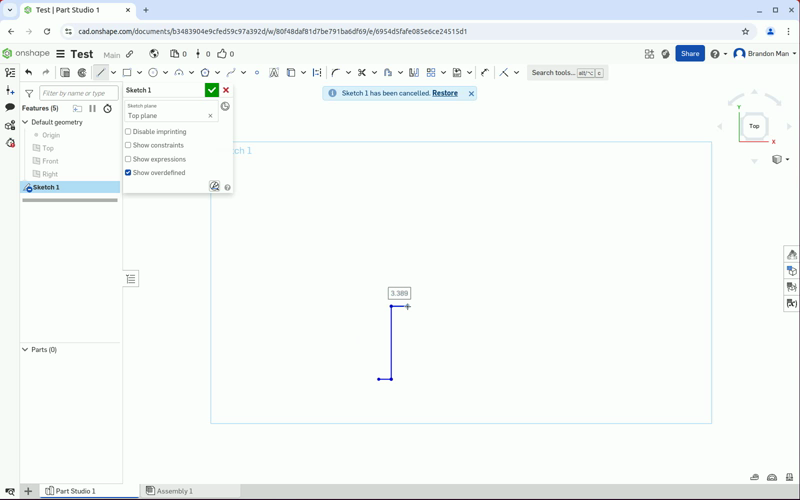
key(esc)
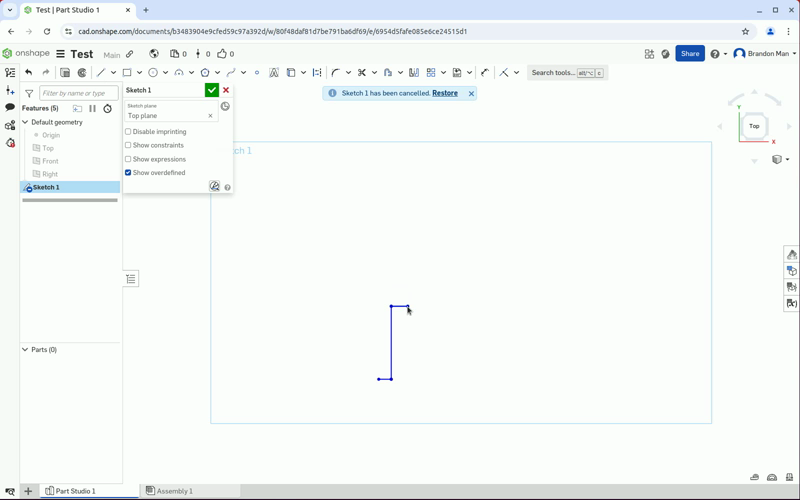
key(a)
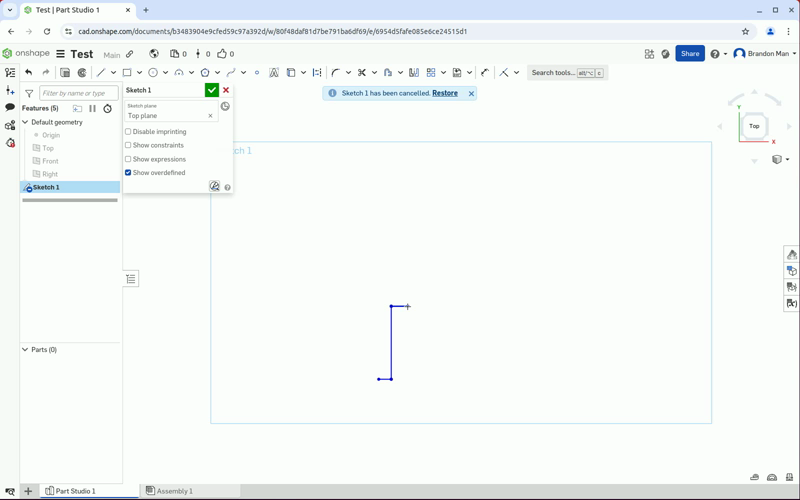
mouse_move(407, 306)
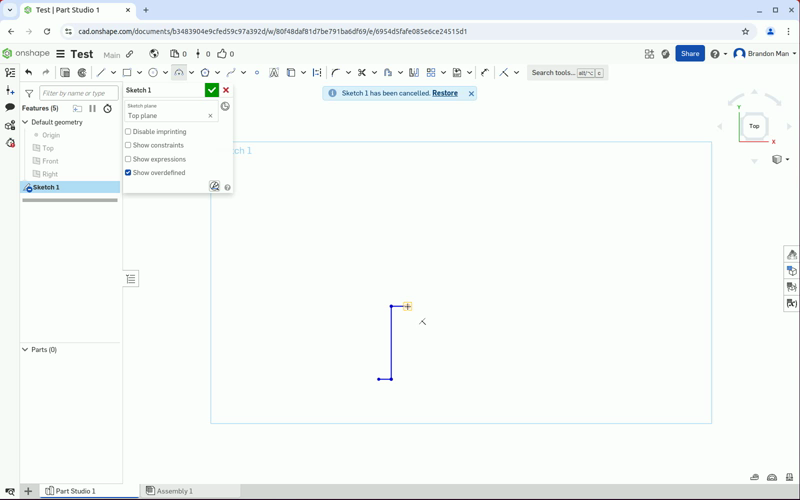
click(407, 306)
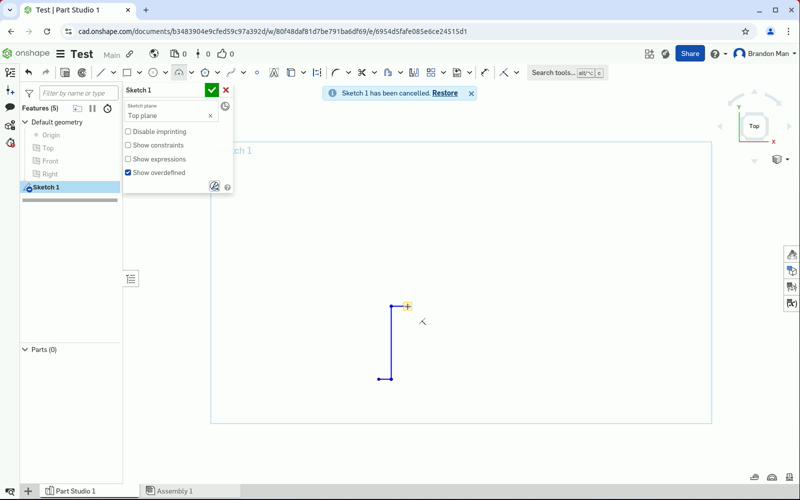
key_down(shift)
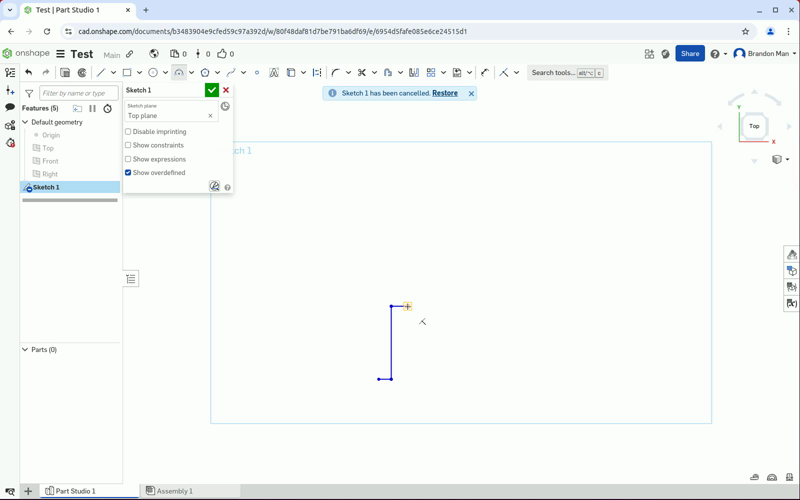
mouse_move(391, 278)
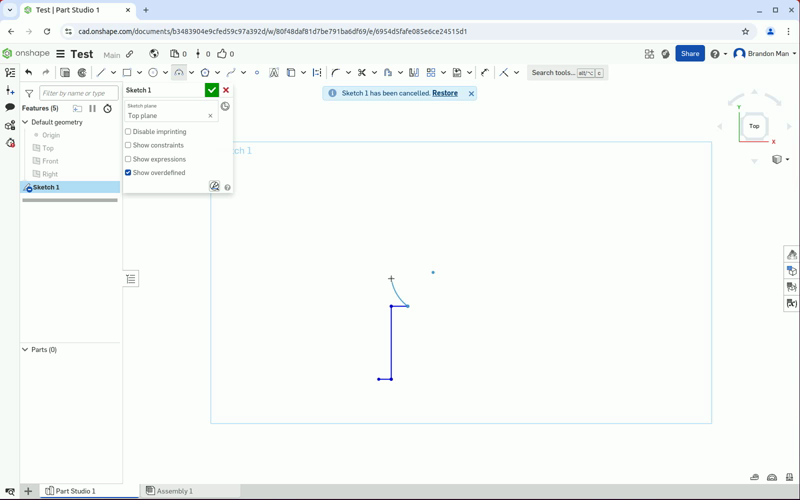
click(391, 278)
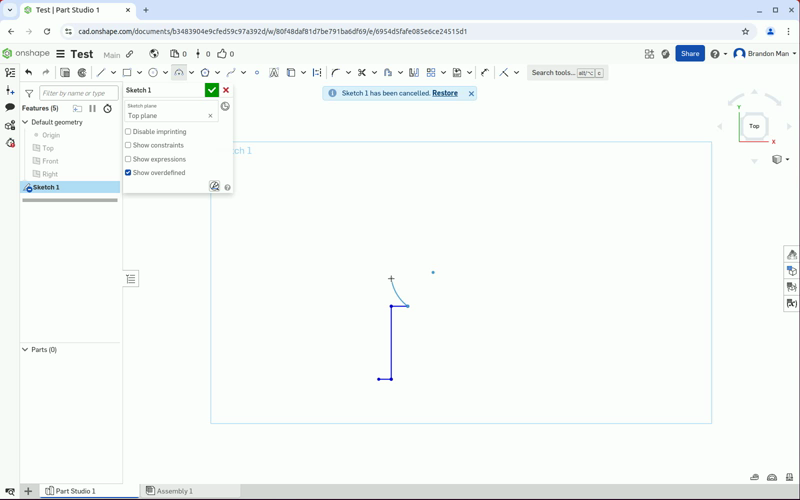
mouse_move(424, 277)
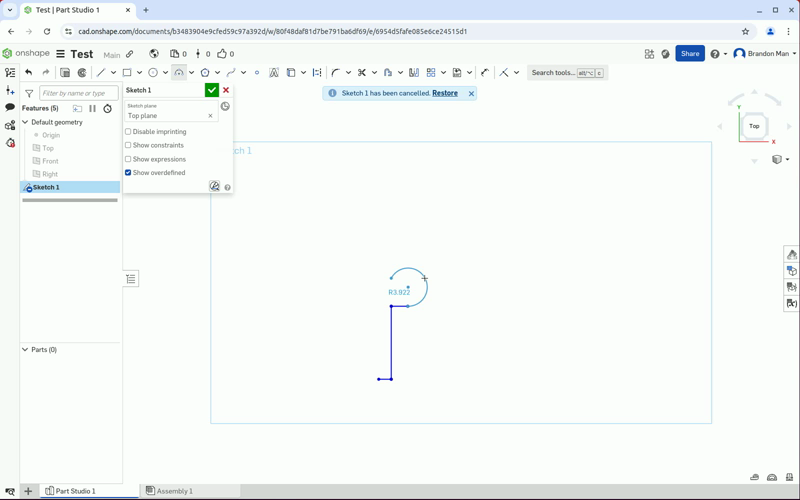
click(424, 277)
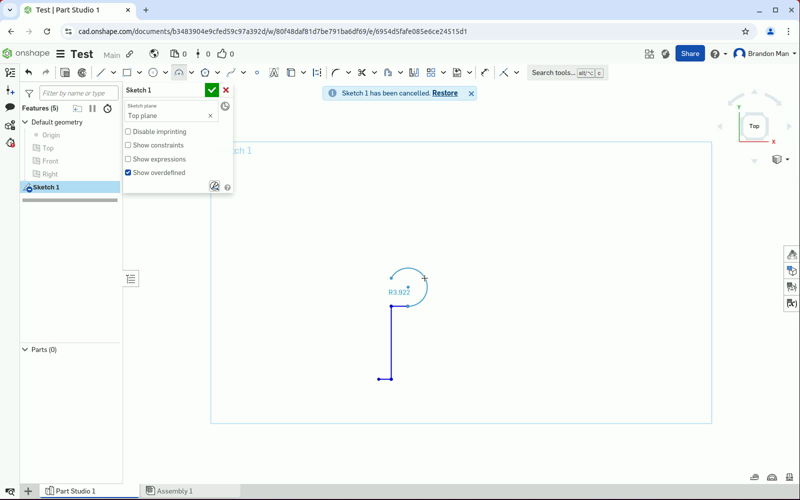
key_up(shift)
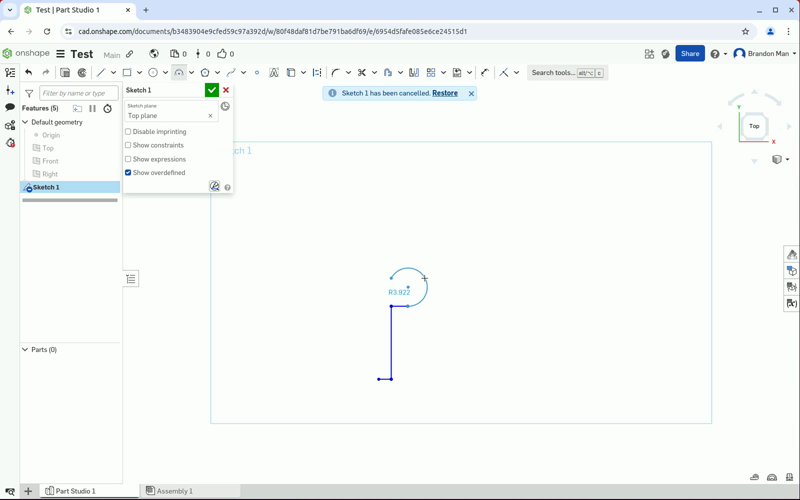
key(esc)
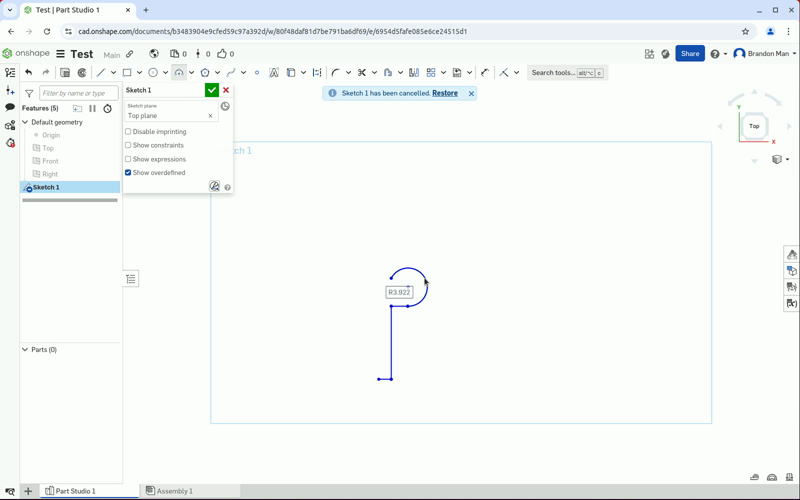
key(l)
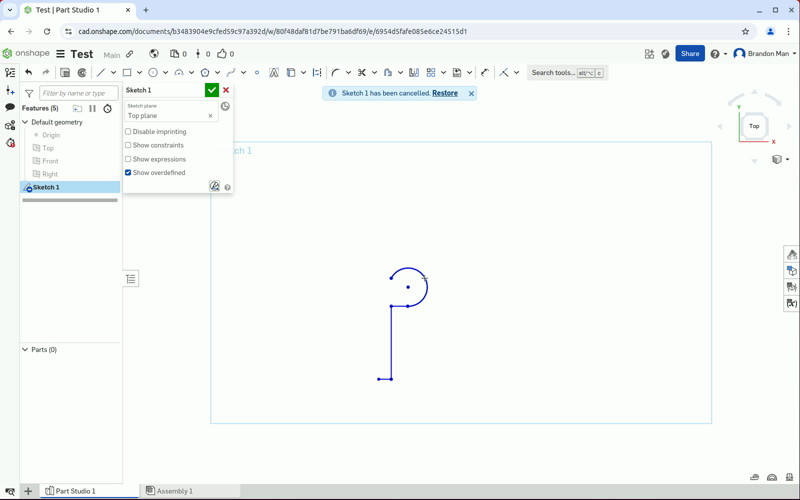
mouse_move(391, 278)
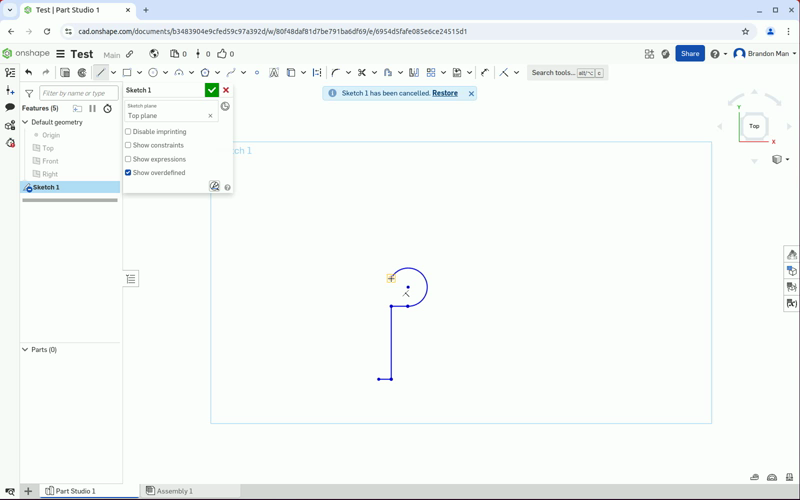
click(391, 278)
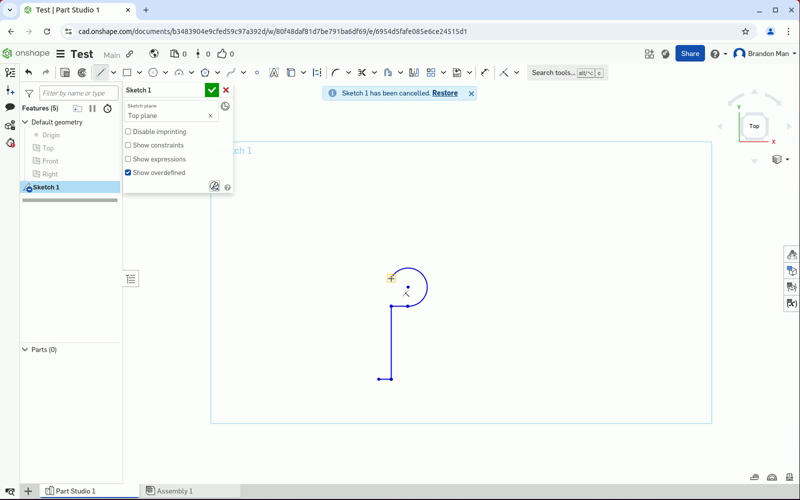
key_down(shift)
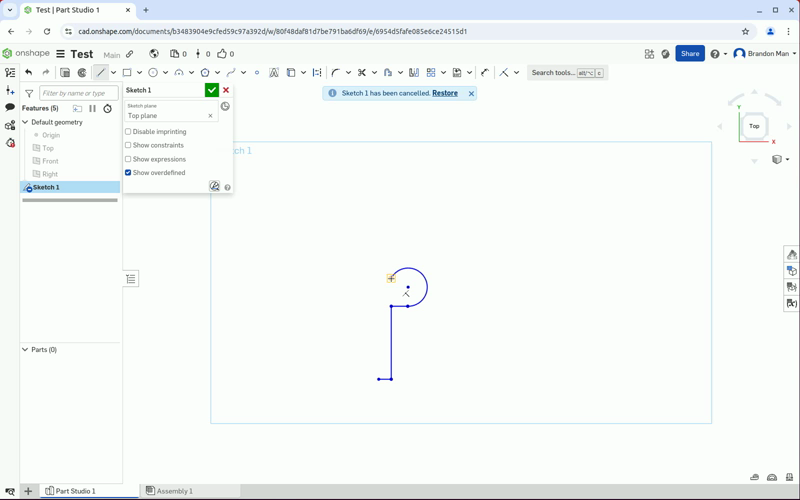
mouse_move(421, 278)
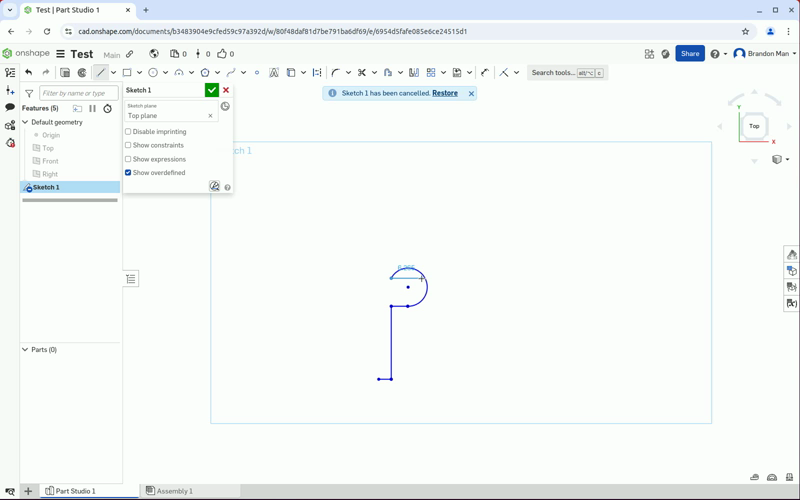
mouse_move(378, 278)
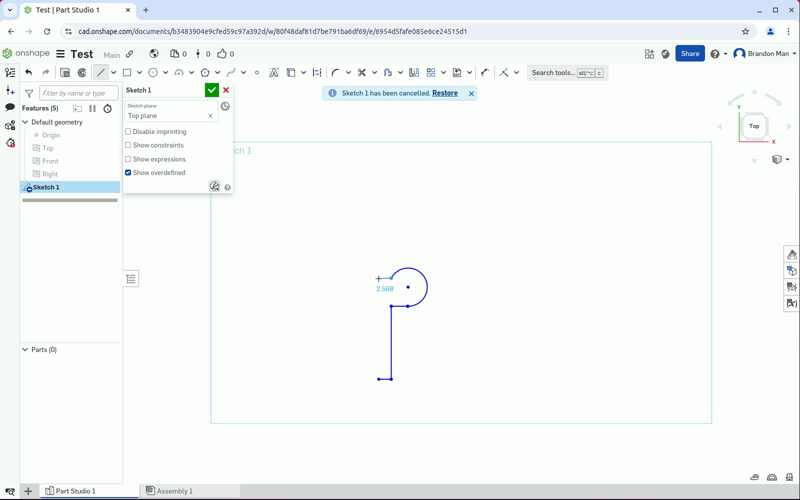
click(378, 278)
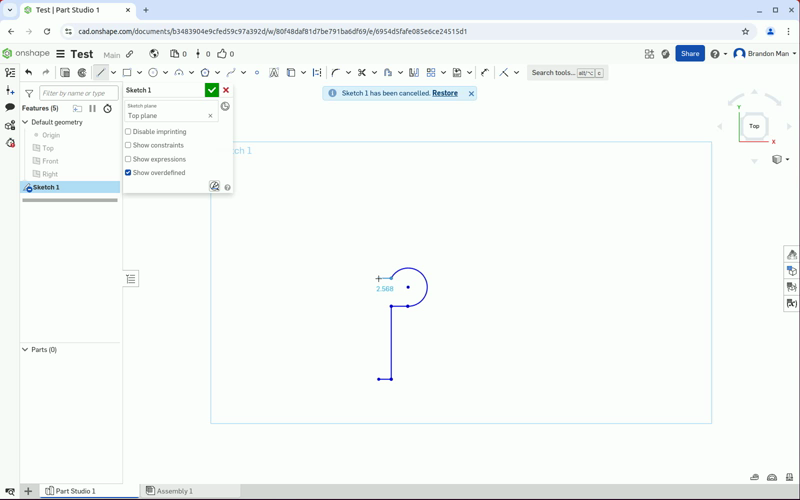
key_up(shift)
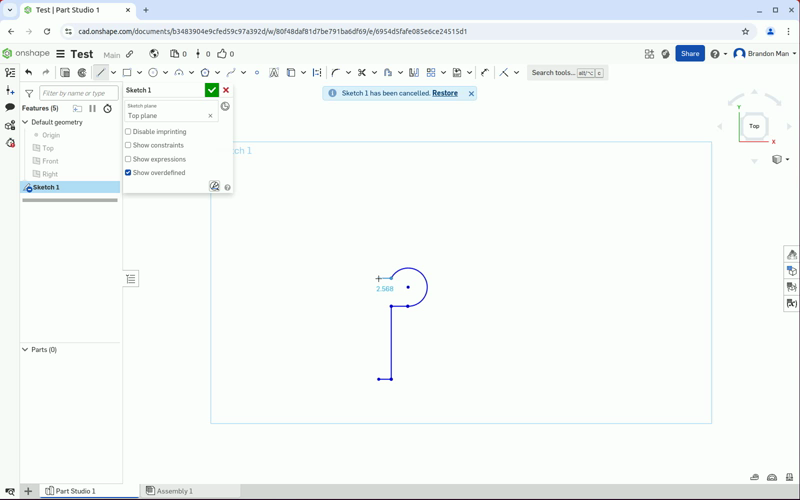
key_down(shift)
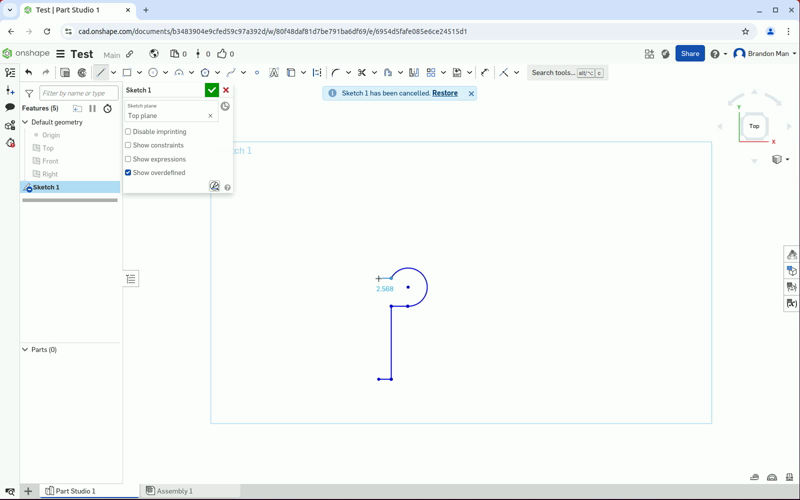
mouse_move(408, 278)
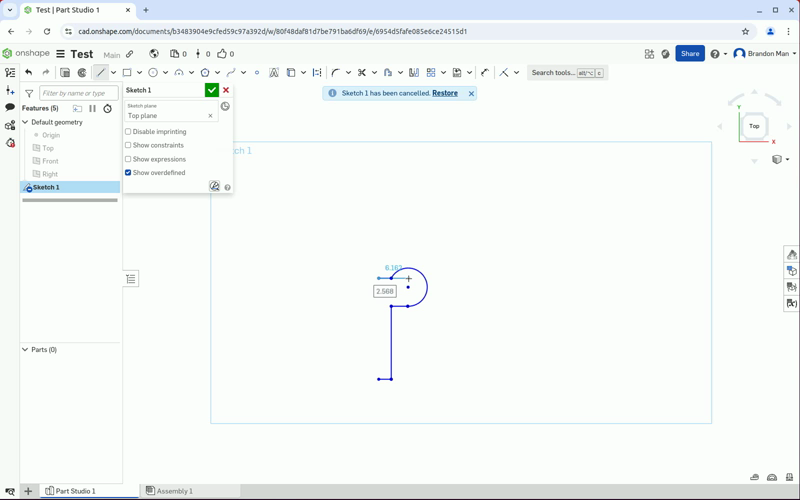
mouse_move(378, 285)
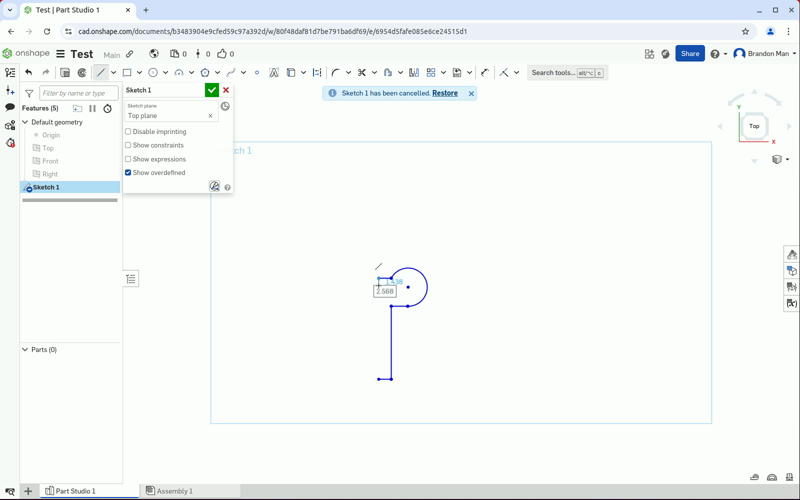
scroll(6)
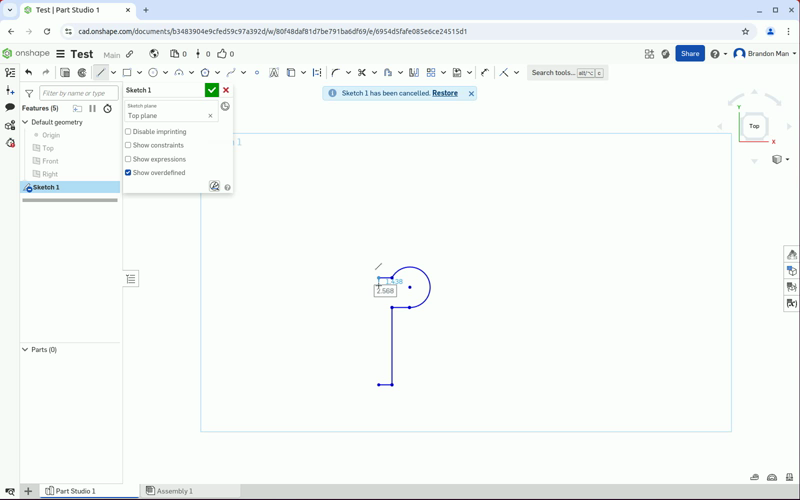
scroll(6)
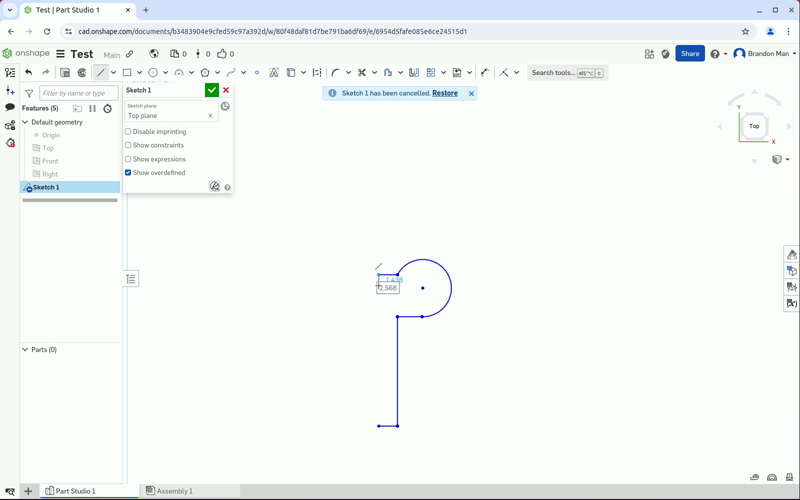
scroll(6)
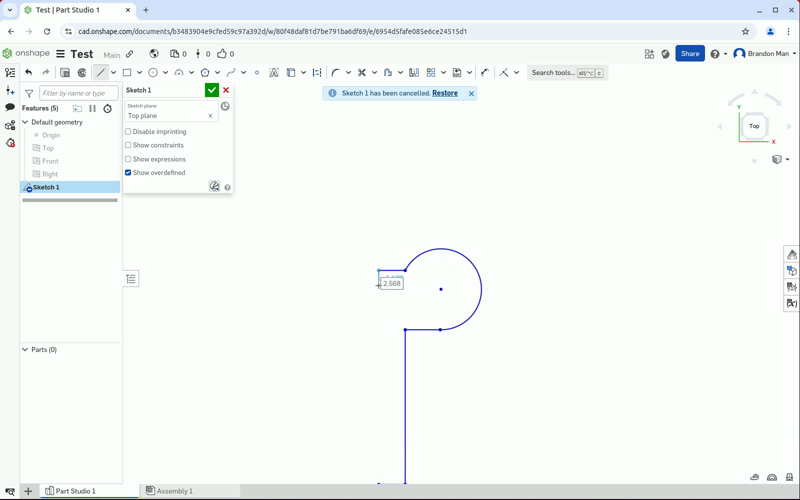
scroll(6)
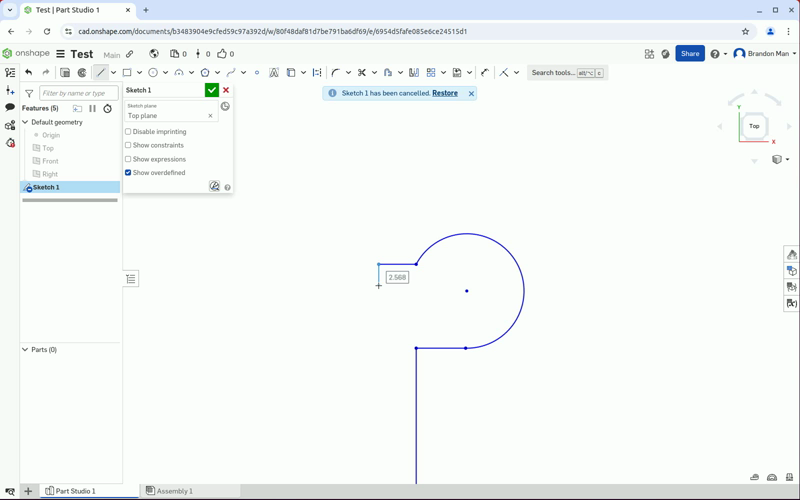
scroll(6)
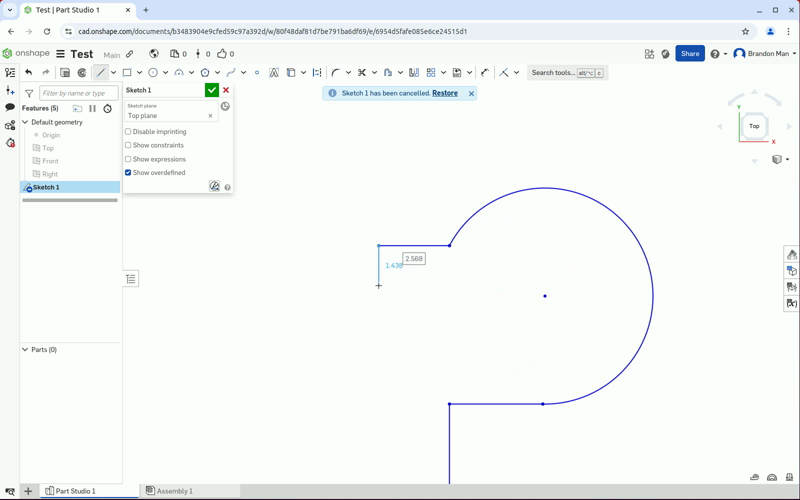
scroll(6)
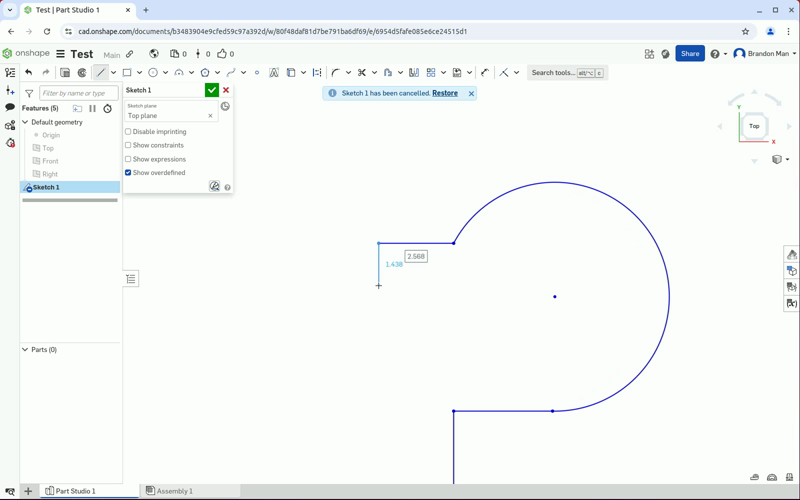
scroll(6)
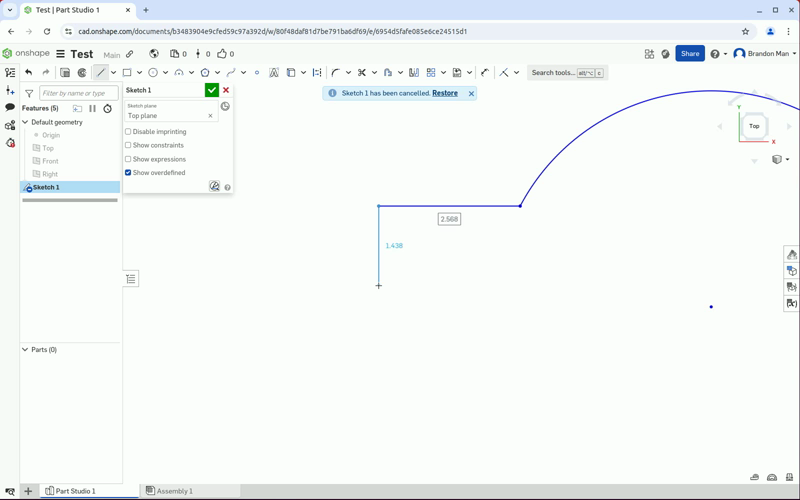
click(378, 285)
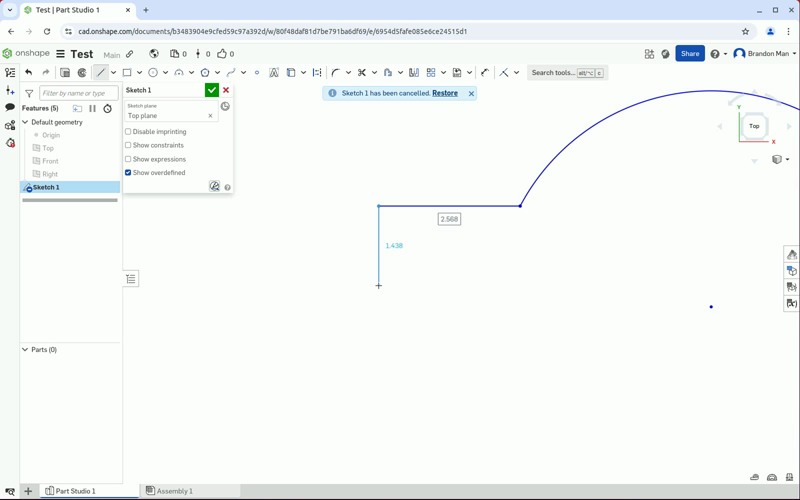
scroll(-6)
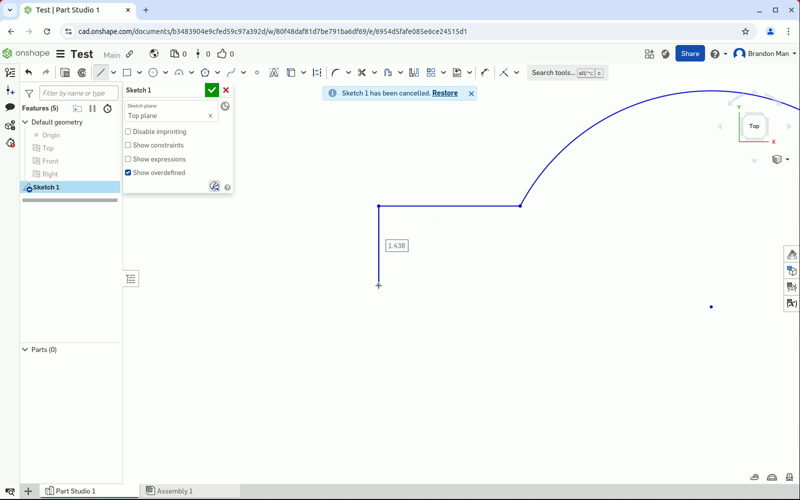
scroll(-6)
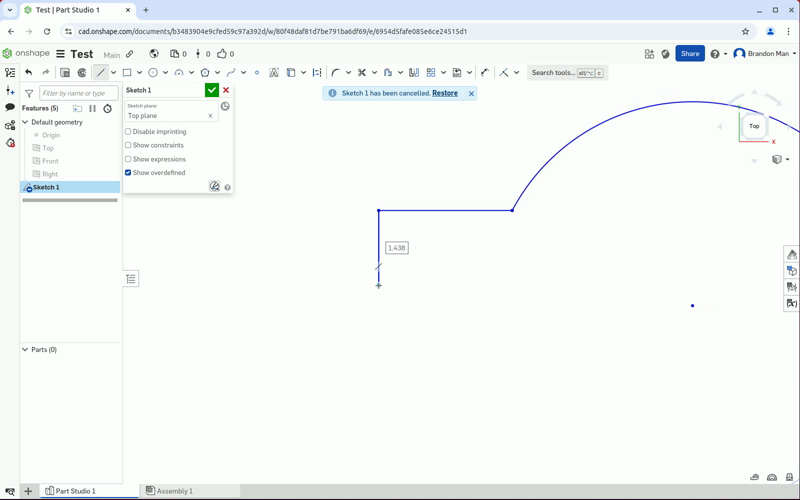
scroll(-6)
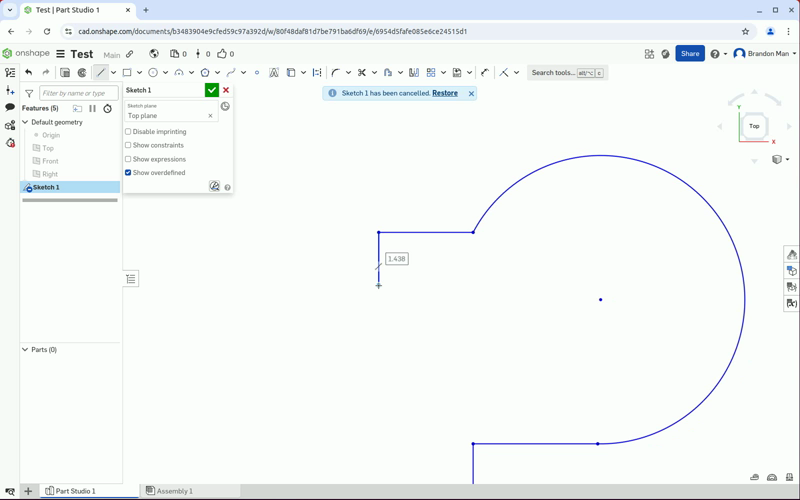
scroll(-6)
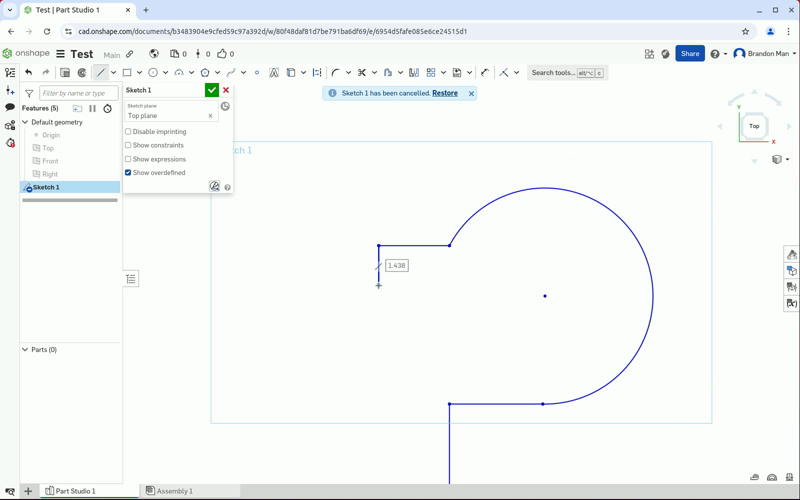
scroll(-6)
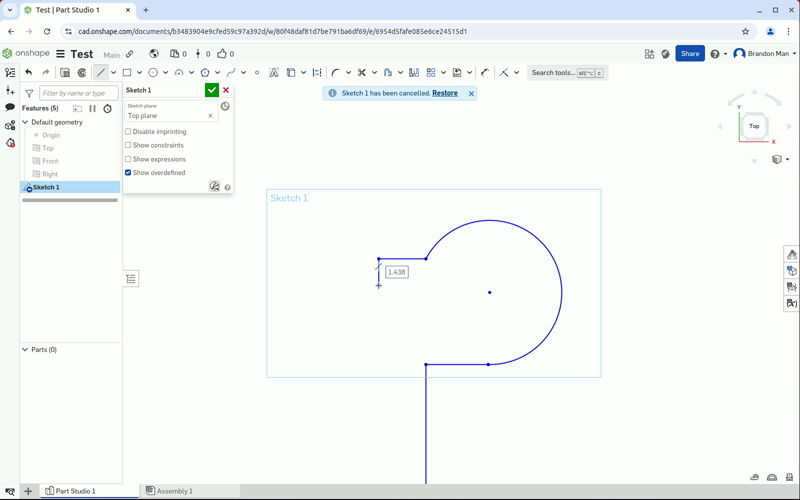
scroll(-6)
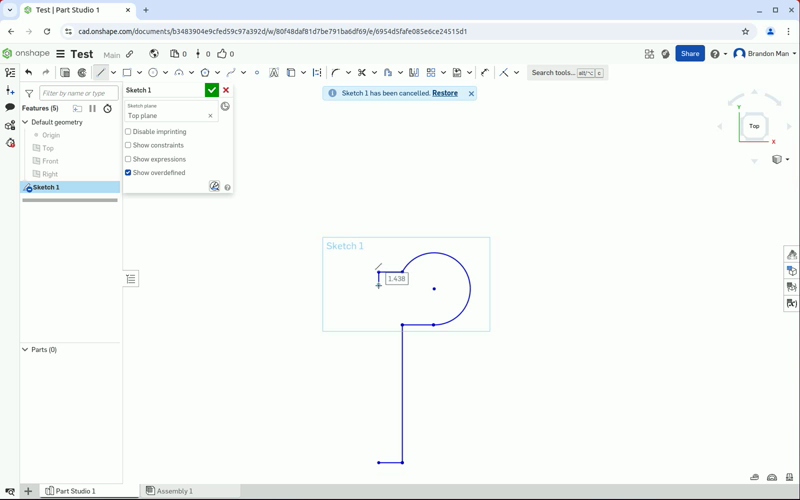
scroll(-6)
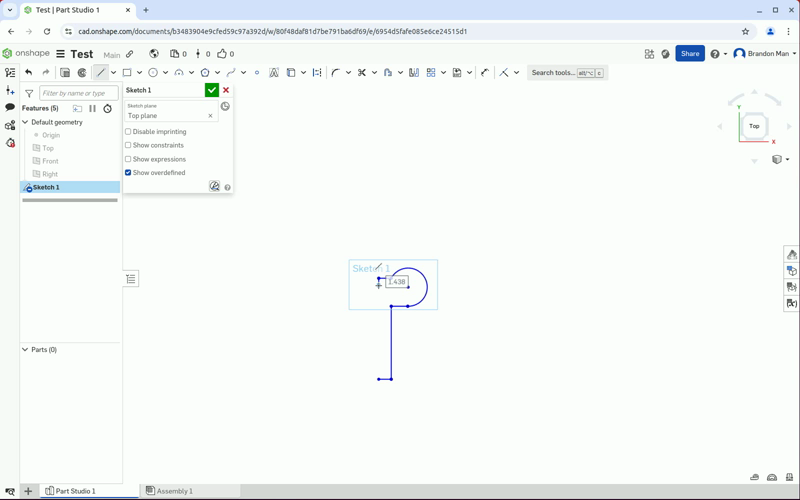
key_up(shift)
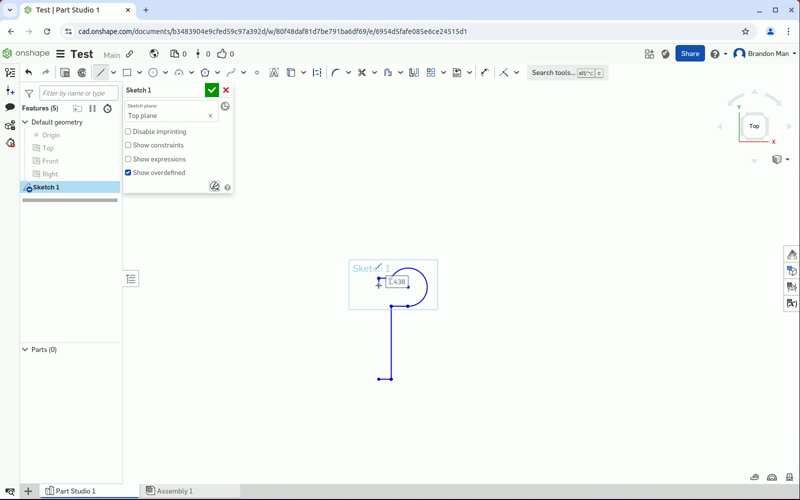
key_down(shift)
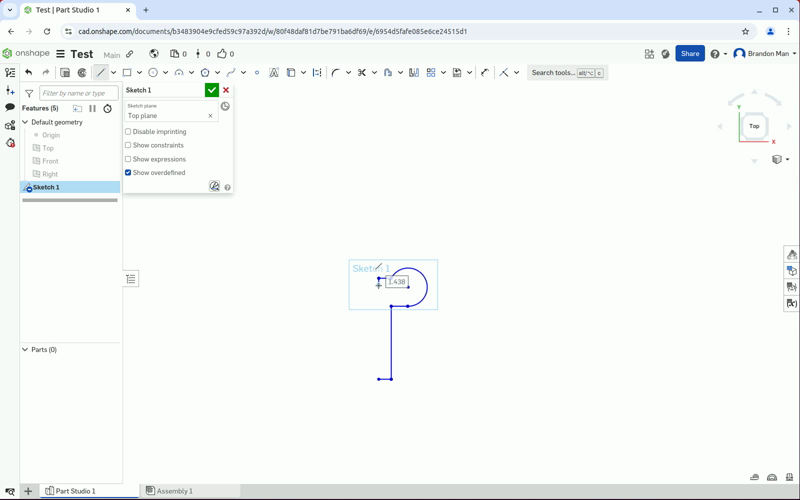
mouse_move(408, 285)
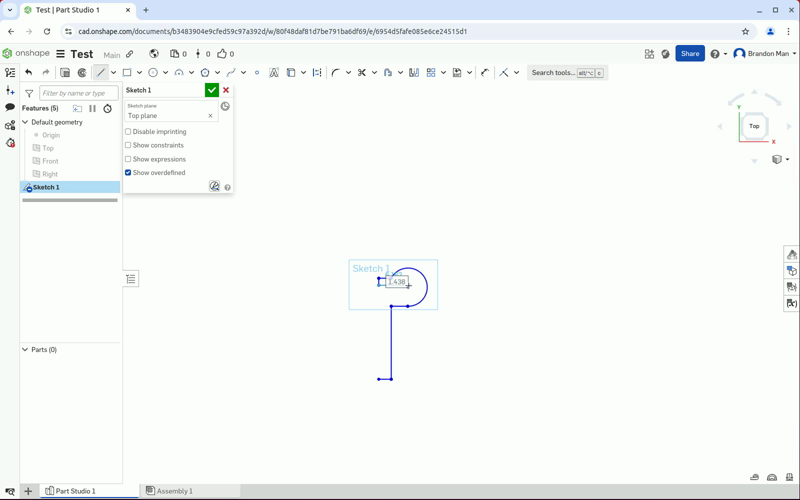
mouse_move(395, 285)
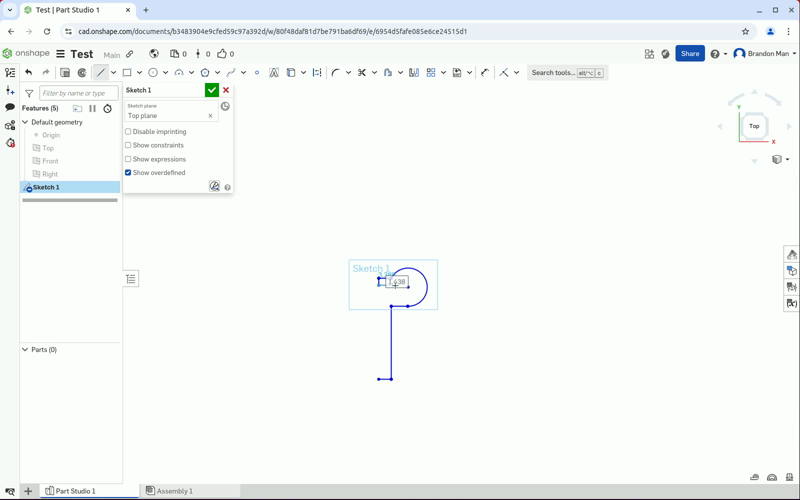
click(395, 285)
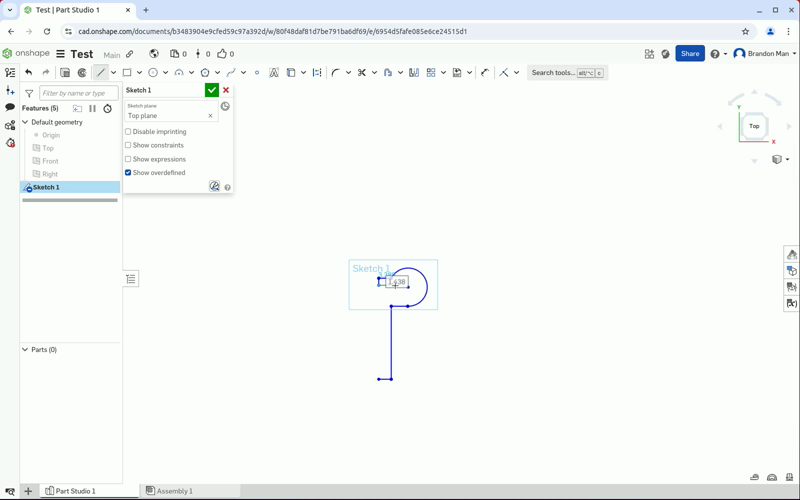
key_up(shift)
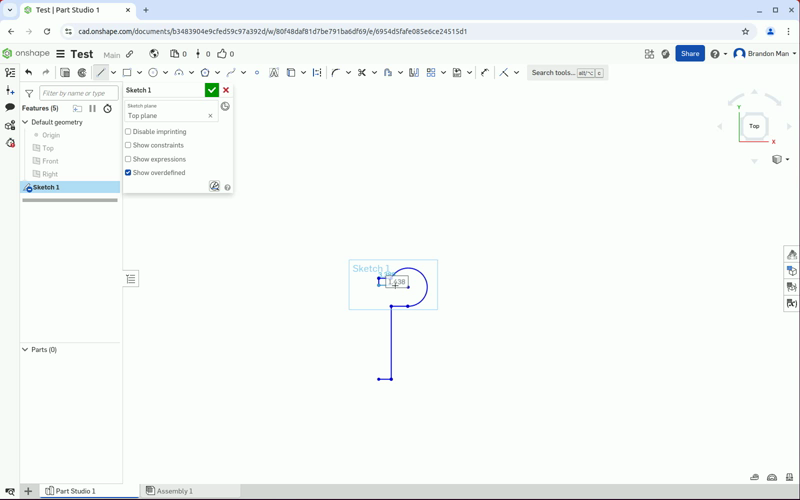
key(esc)
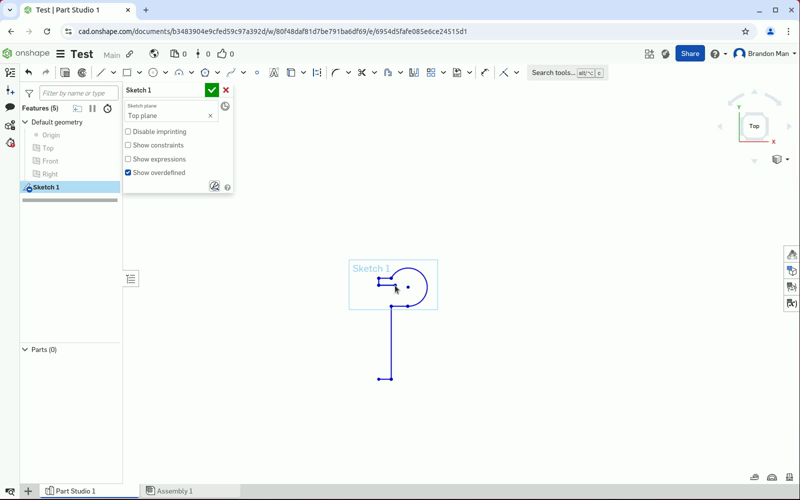
key(a)
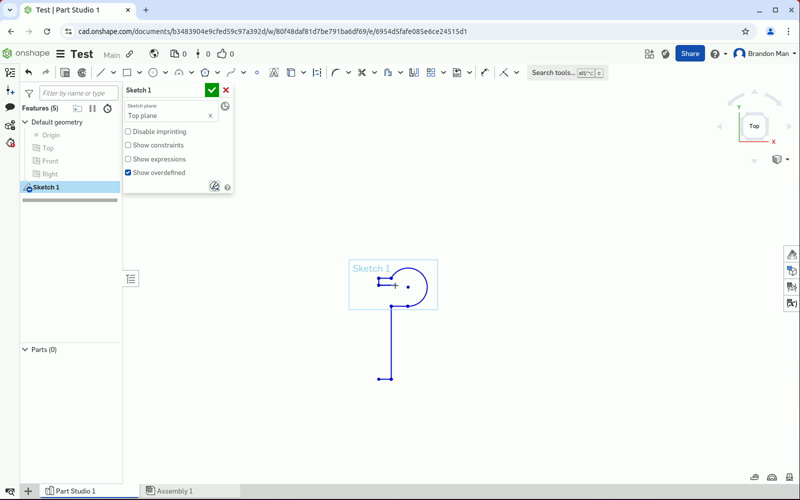
mouse_move(395, 285)
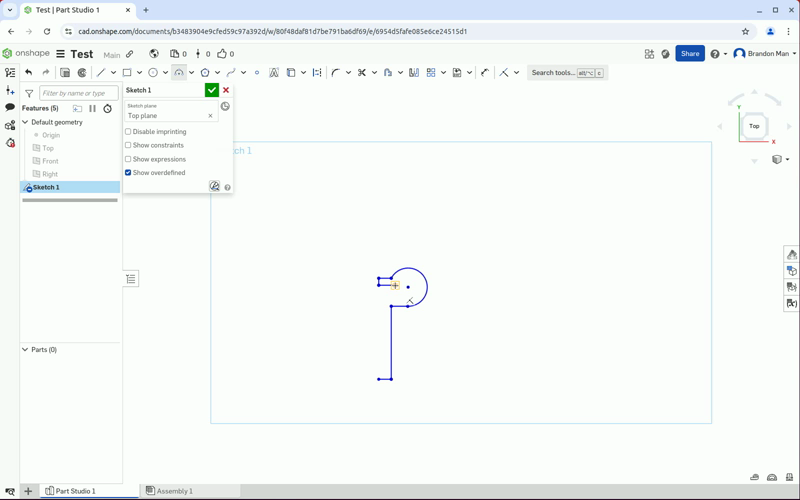
click(395, 285)
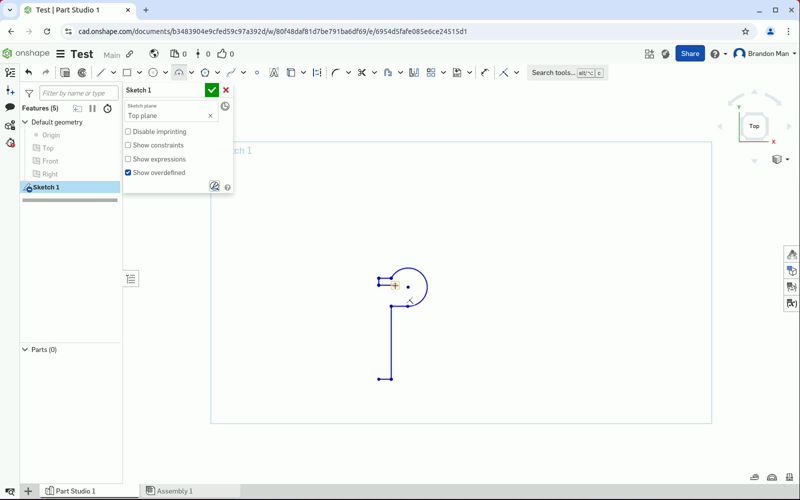
key_down(shift)
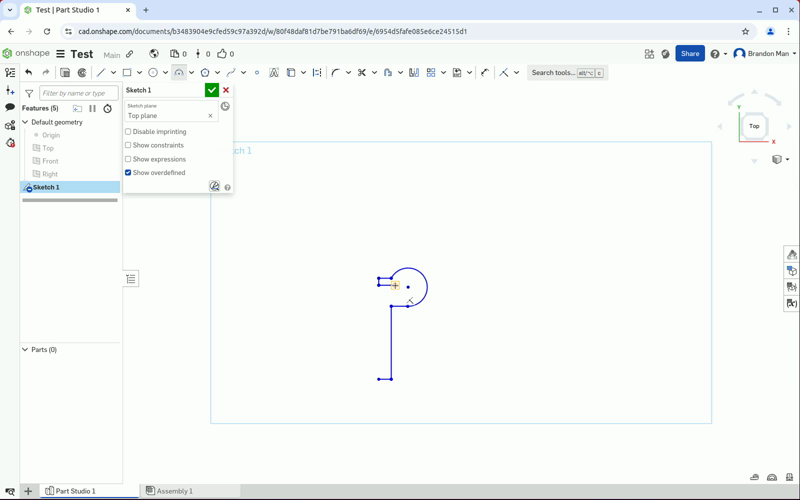
mouse_move(395, 288)
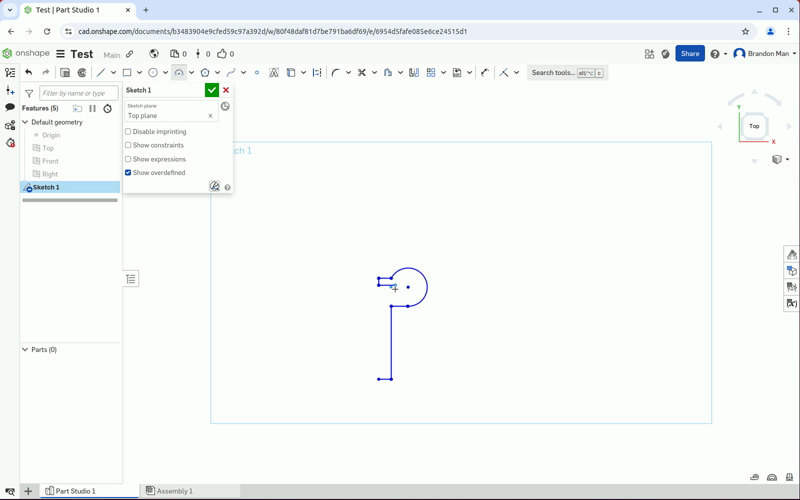
scroll(6)
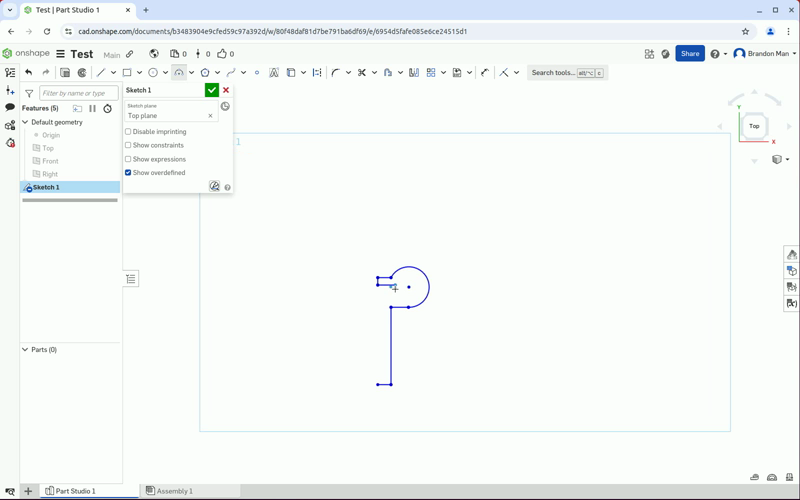
scroll(6)
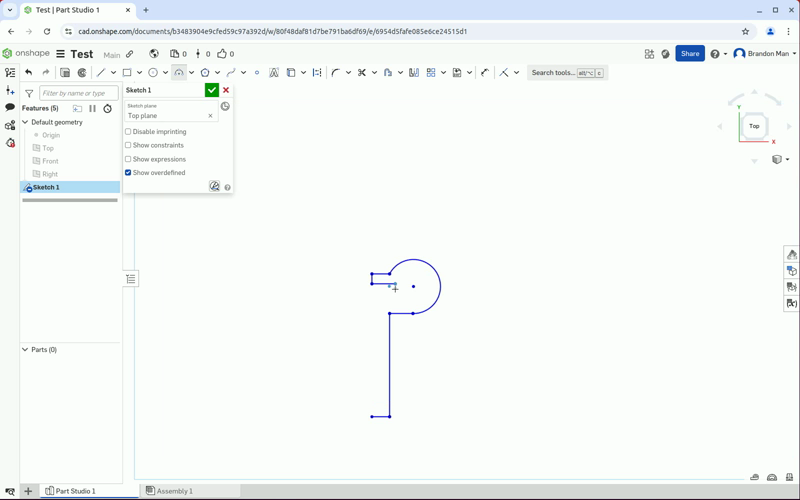
scroll(6)
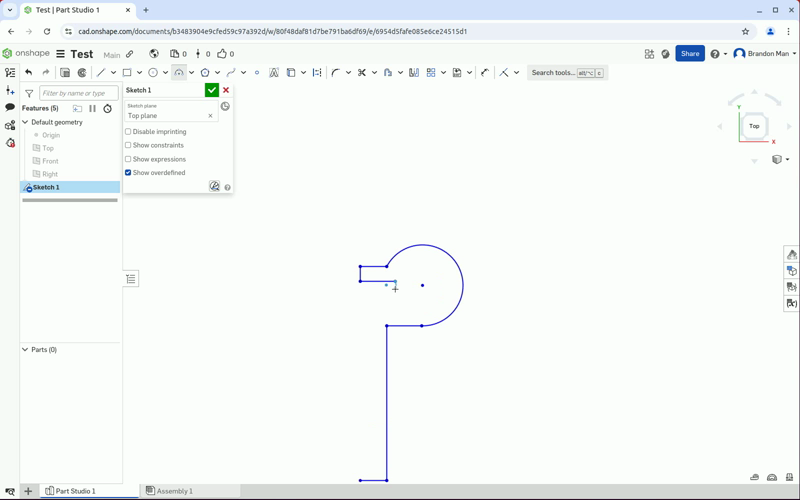
scroll(6)
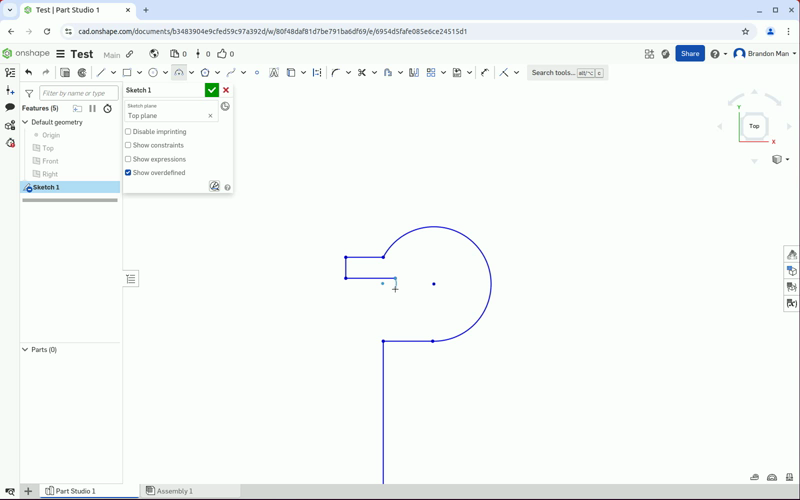
scroll(6)
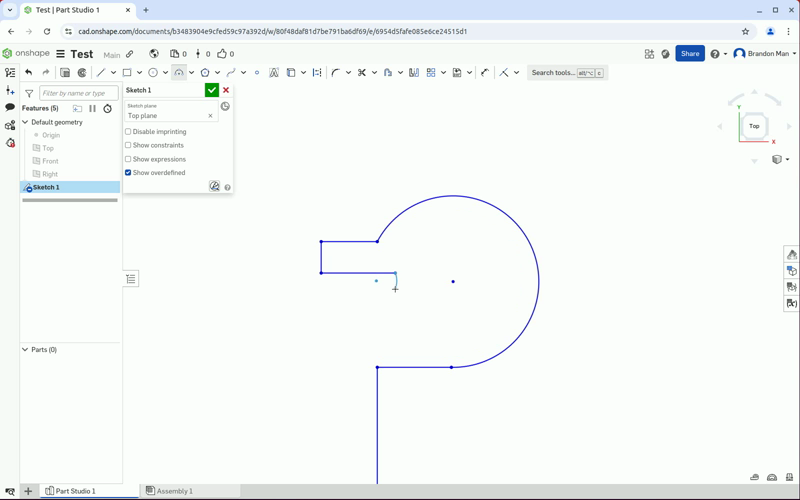
scroll(6)
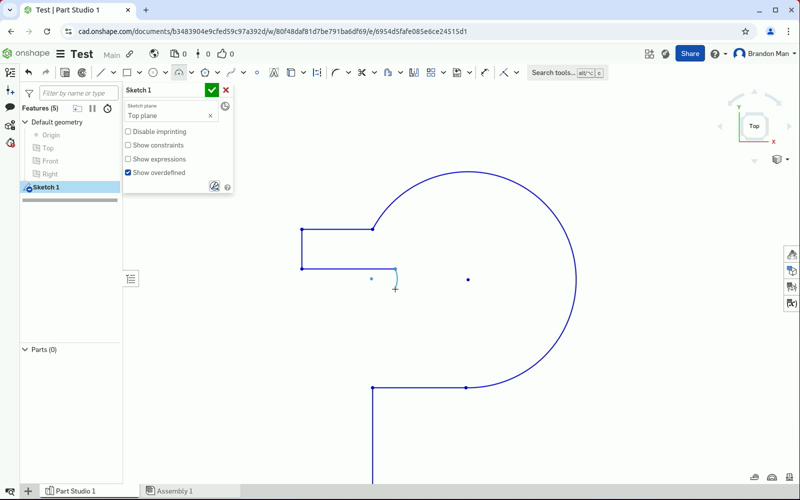
scroll(6)
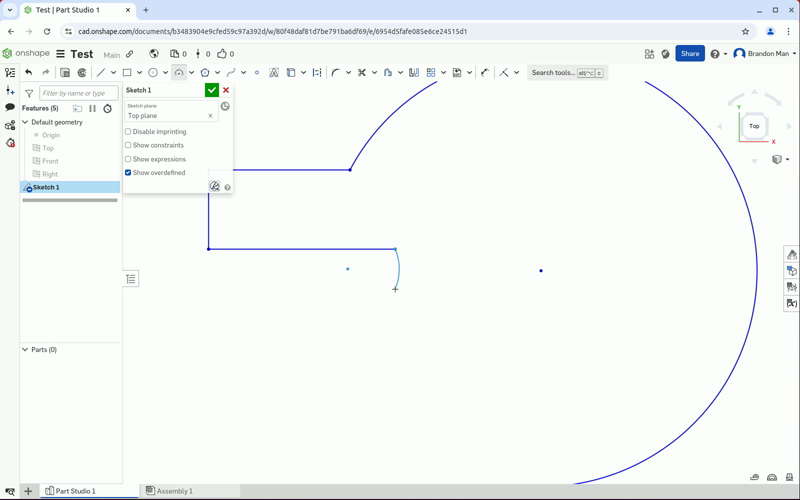
click(395, 288)
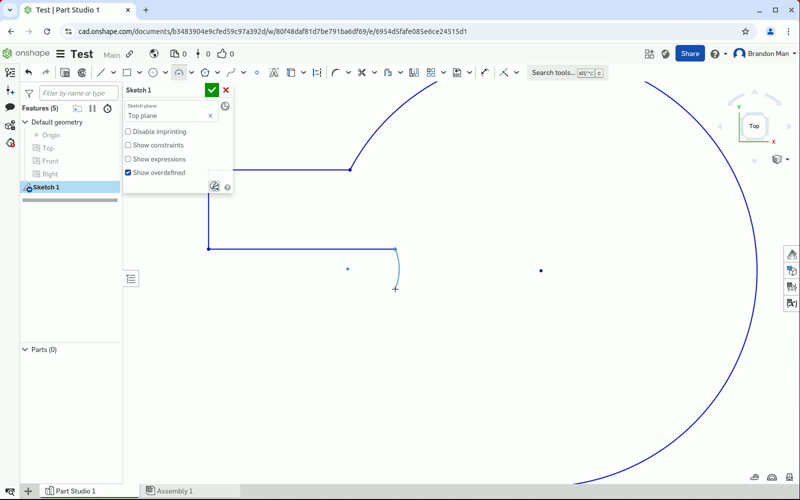
scroll(-6)
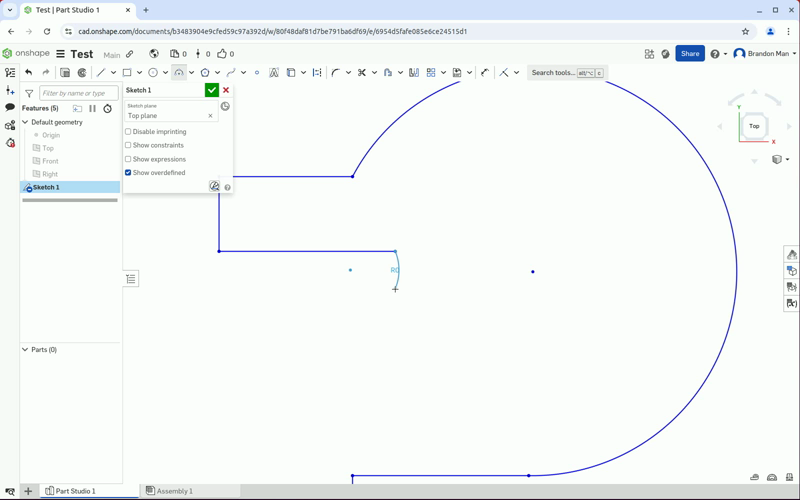
scroll(-6)
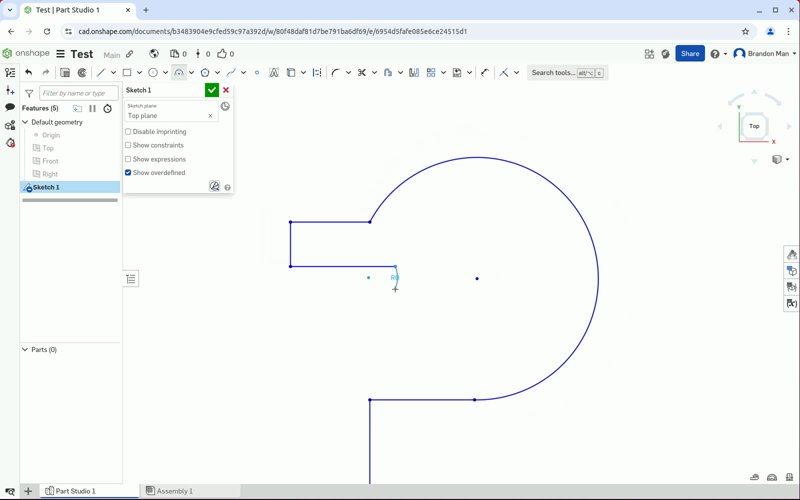
scroll(-6)
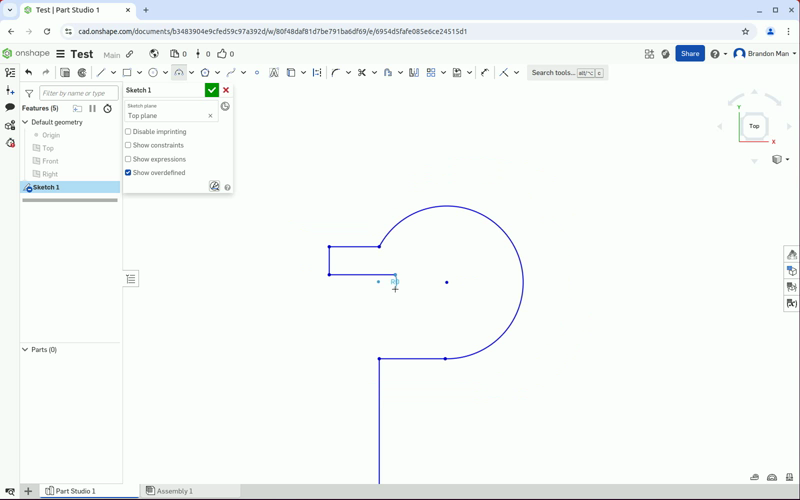
scroll(-6)
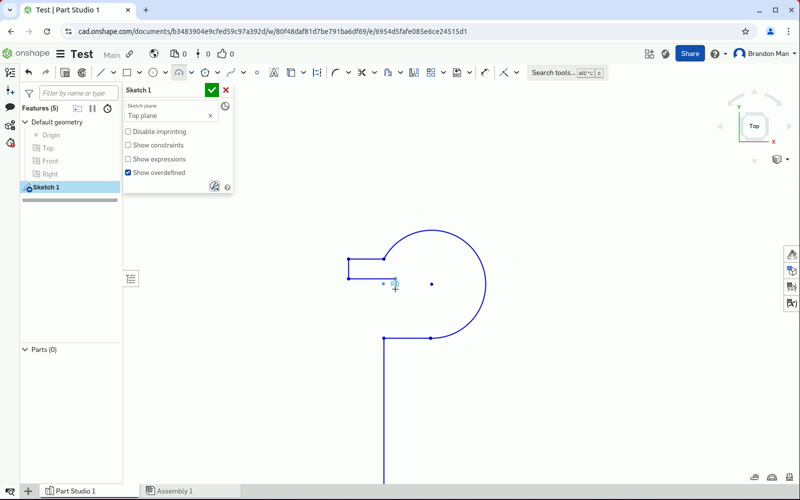
scroll(-6)
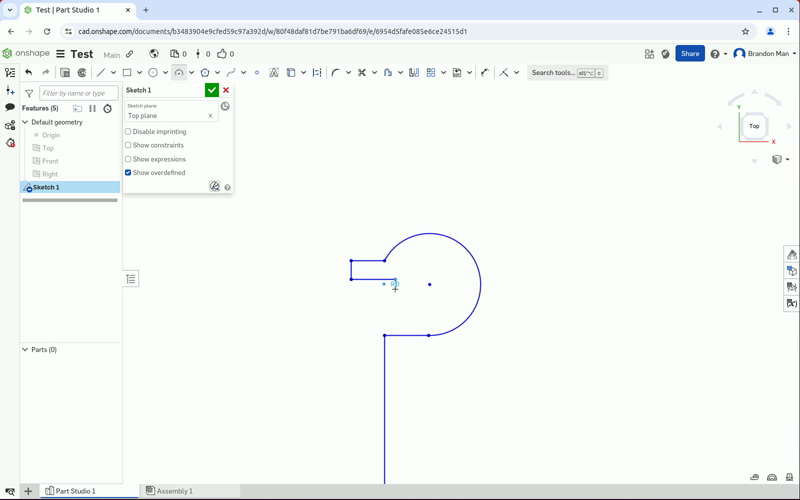
scroll(-6)
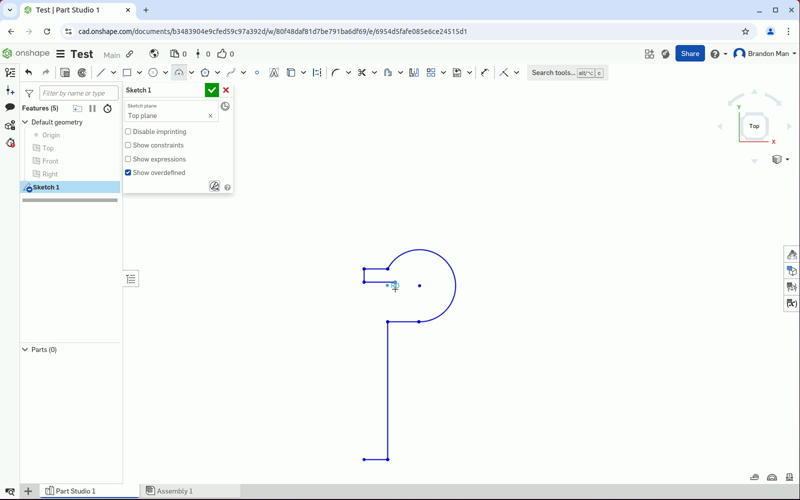
scroll(-6)
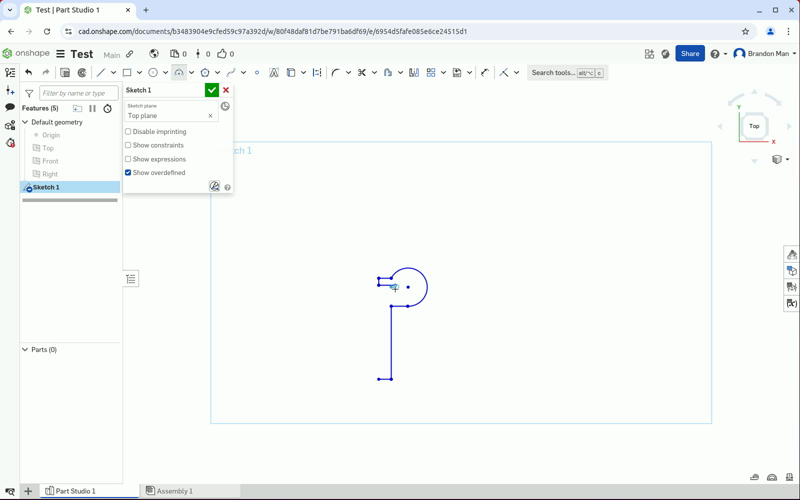
mouse_move(421, 287)
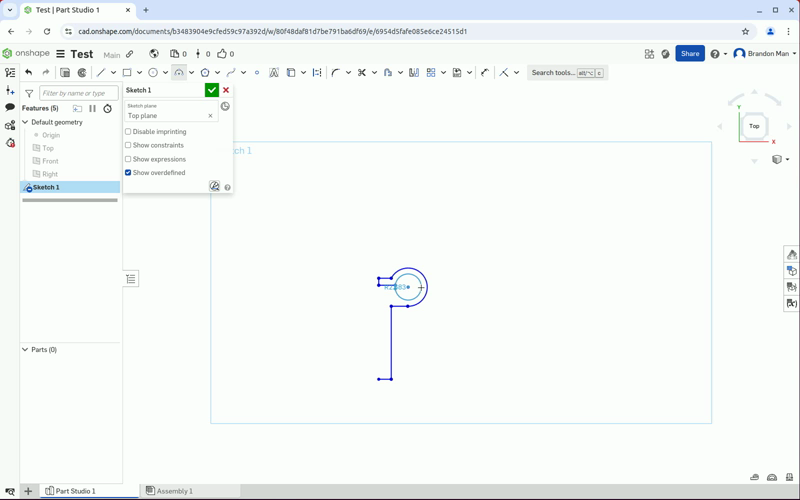
scroll(6)
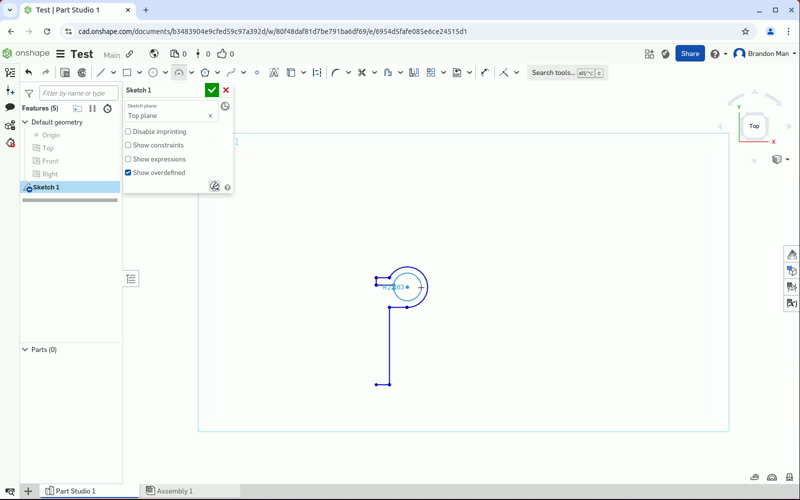
scroll(6)
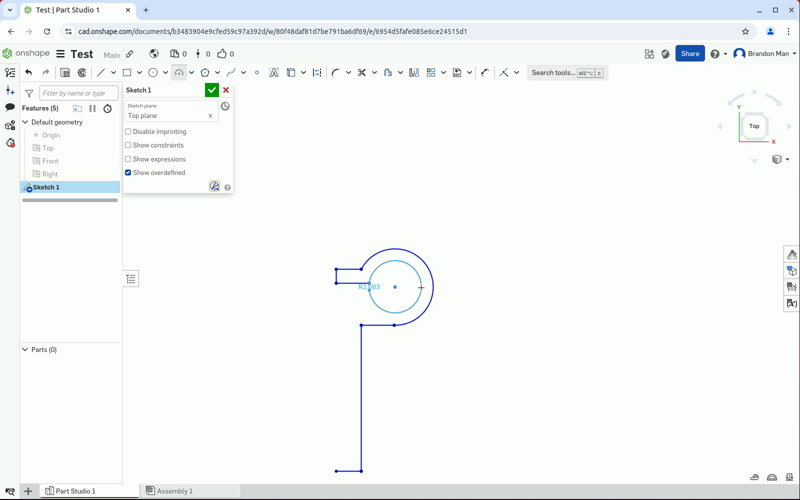
scroll(6)
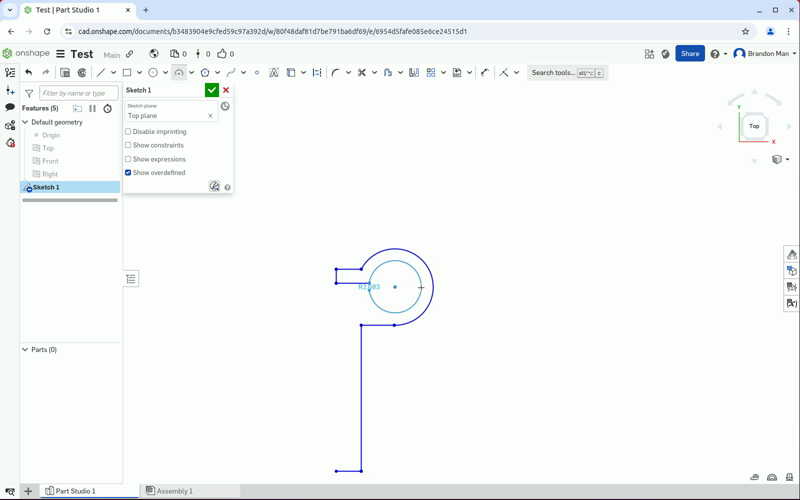
scroll(6)
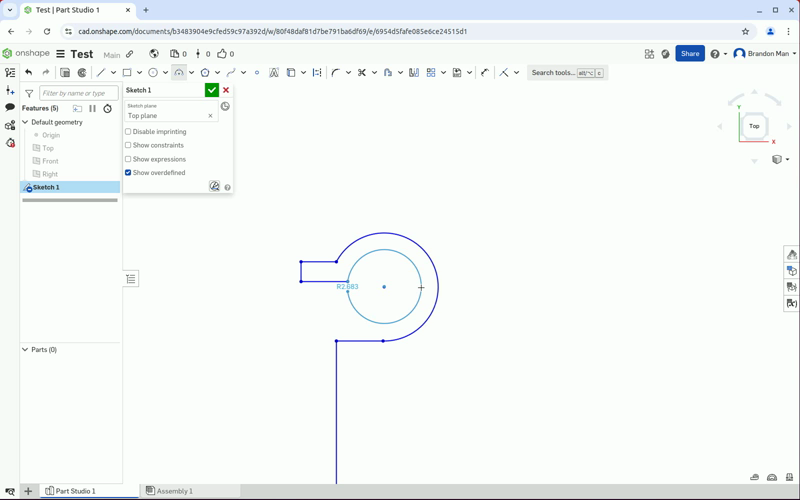
scroll(6)
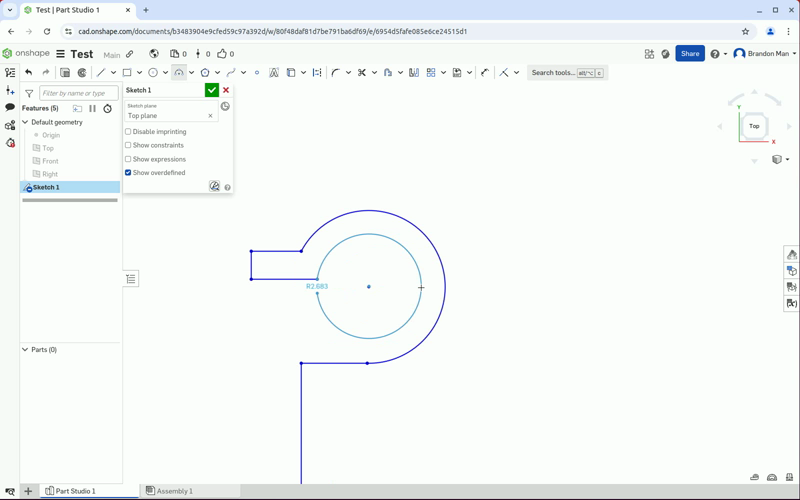
scroll(6)
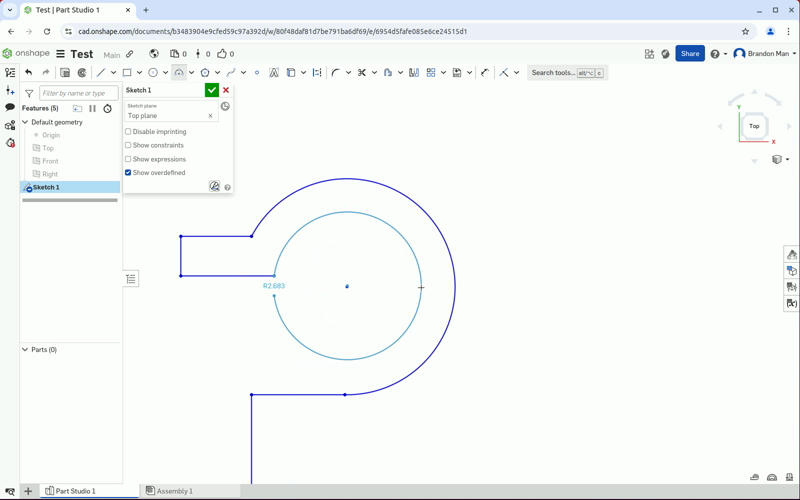
scroll(6)
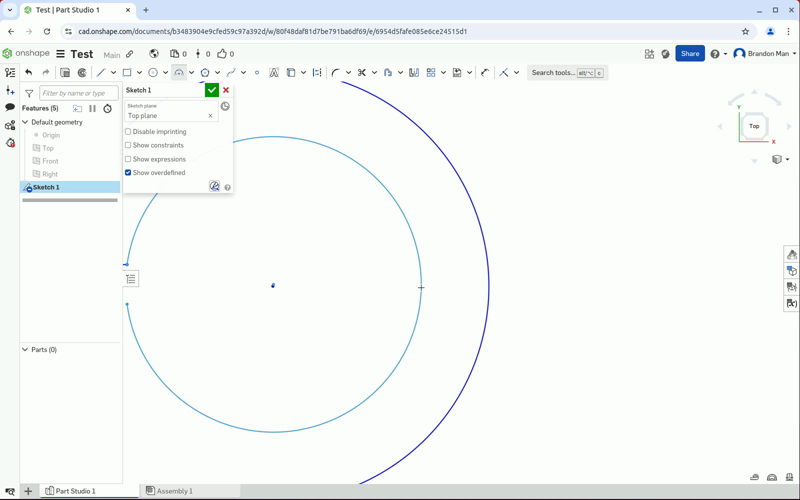
click(421, 287)
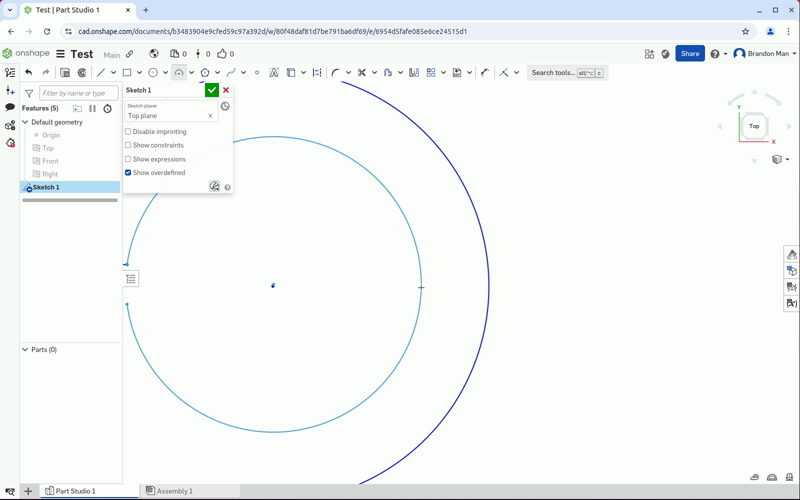
scroll(-6)
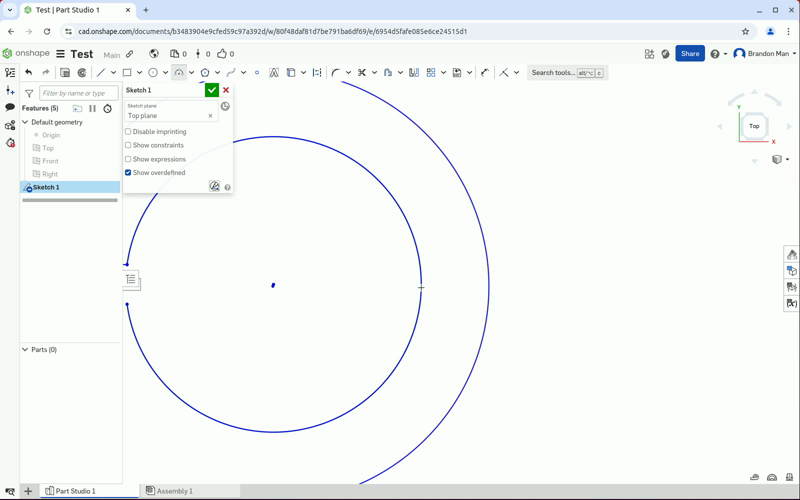
scroll(-6)
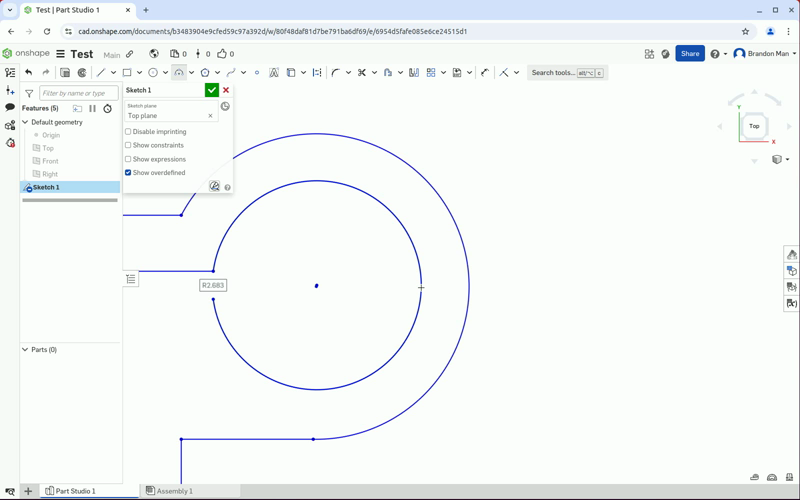
scroll(-6)
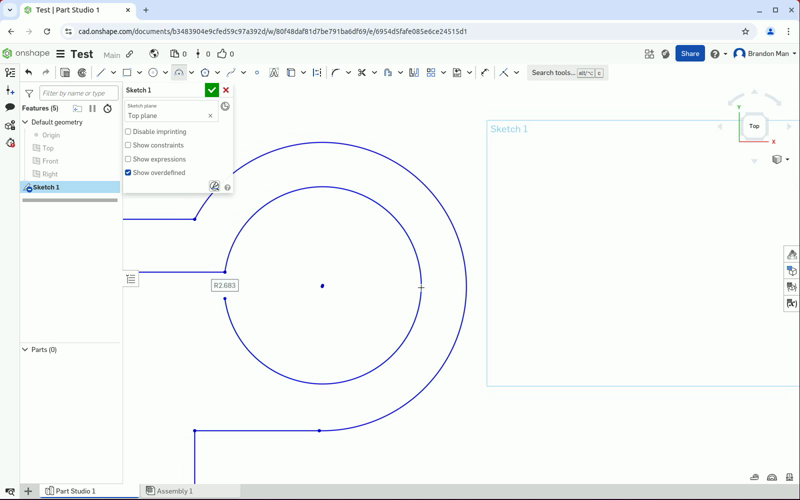
scroll(-6)
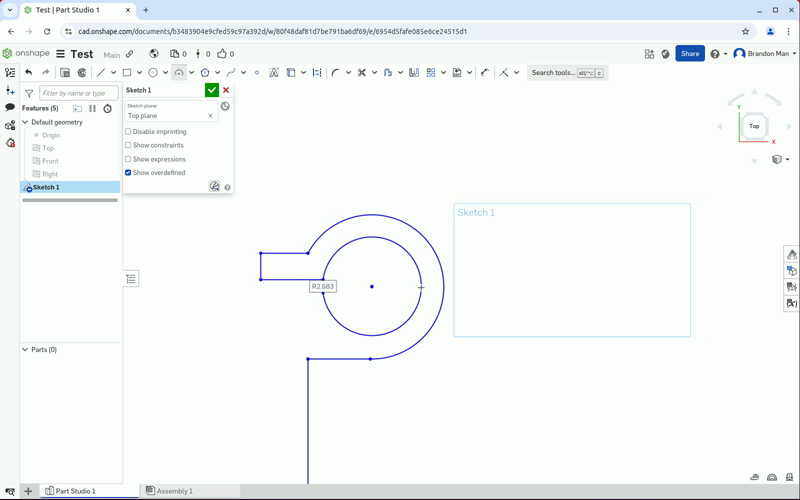
scroll(-6)
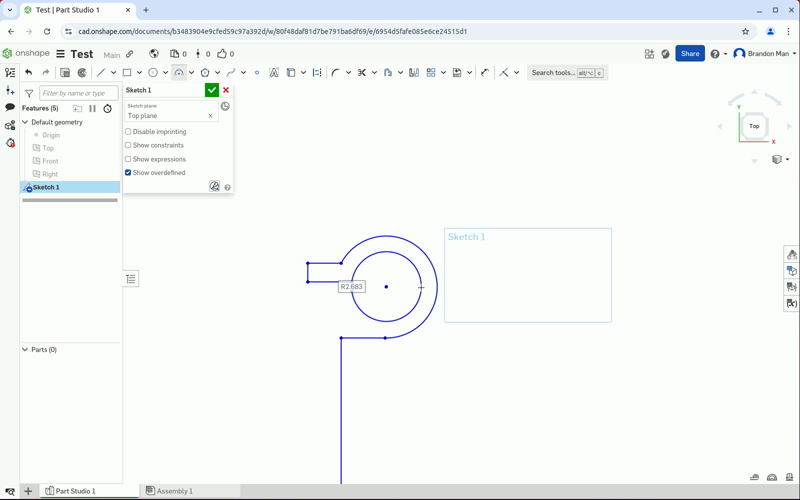
scroll(-6)
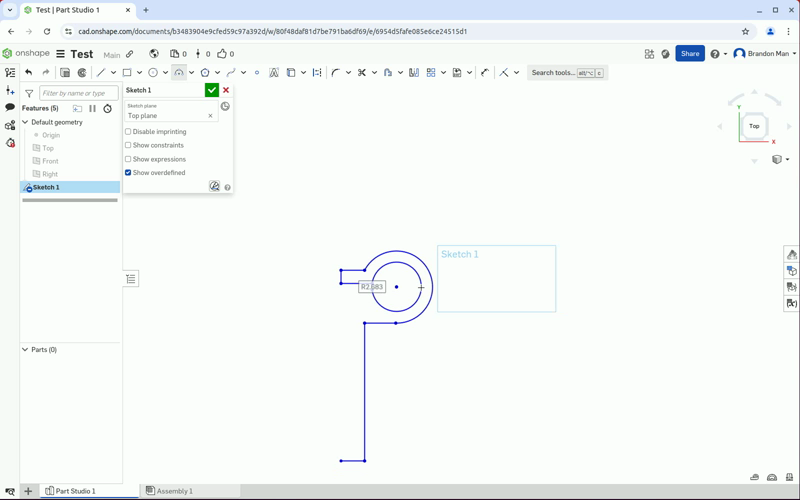
scroll(-6)
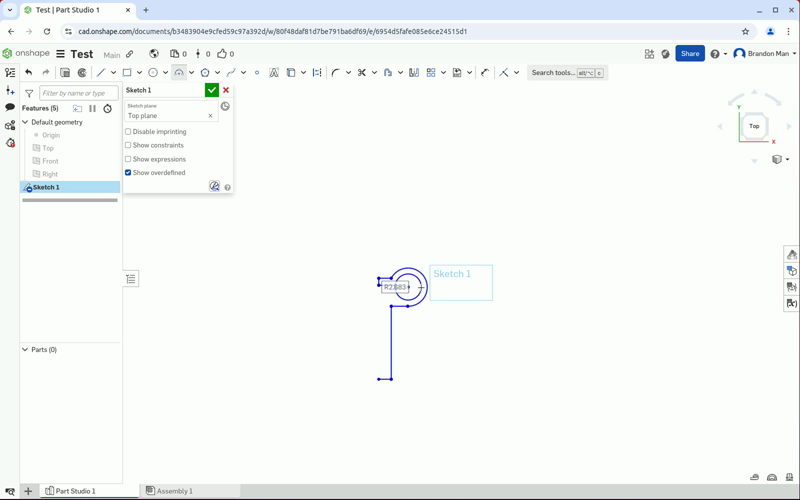
key_up(shift)
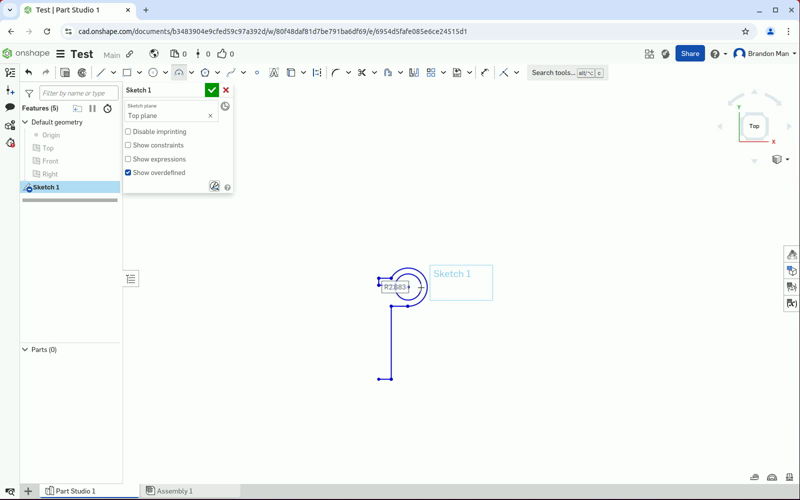
key(esc)
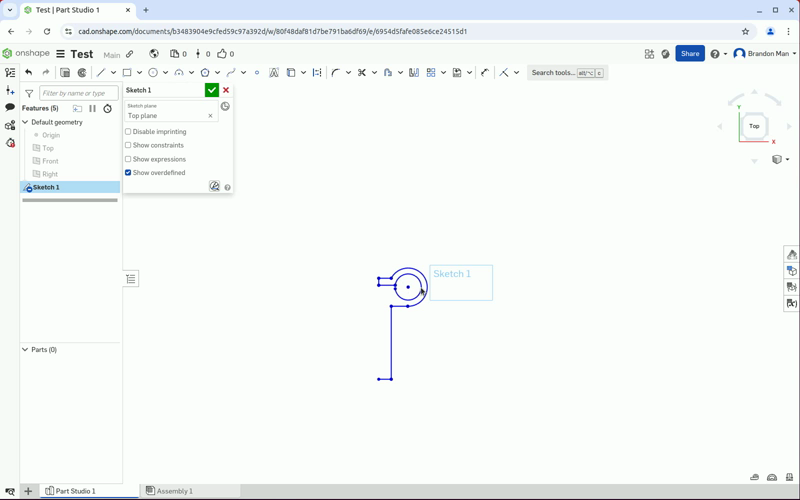
key(l)
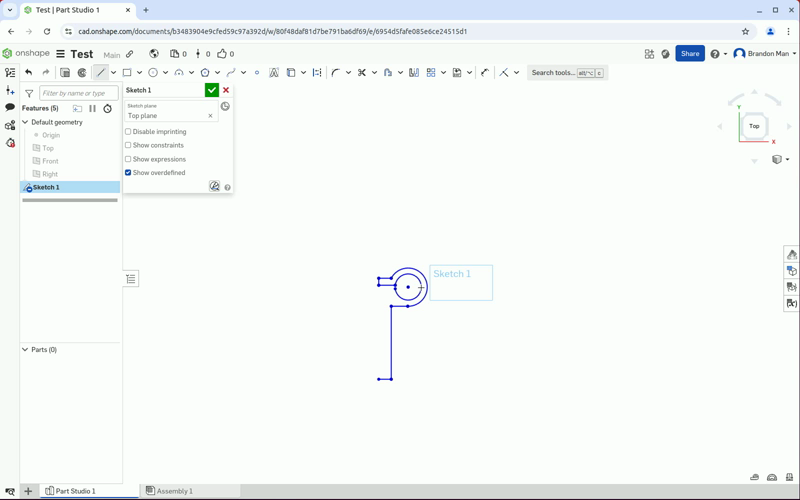
mouse_move(395, 288)
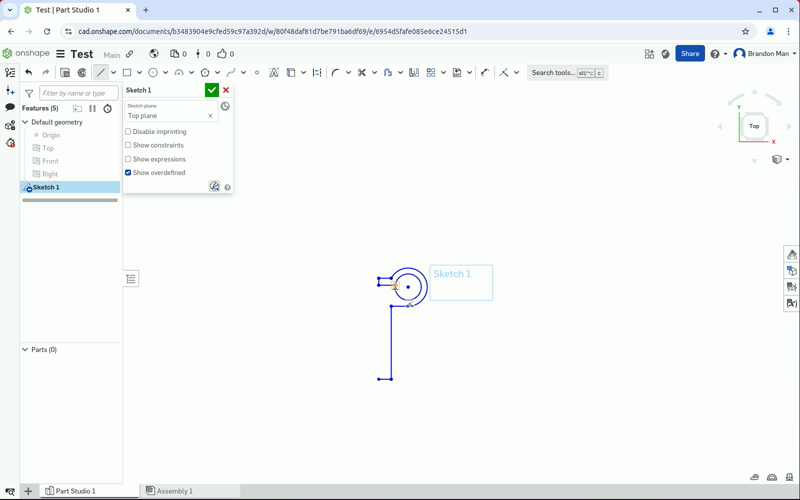
scroll(6)
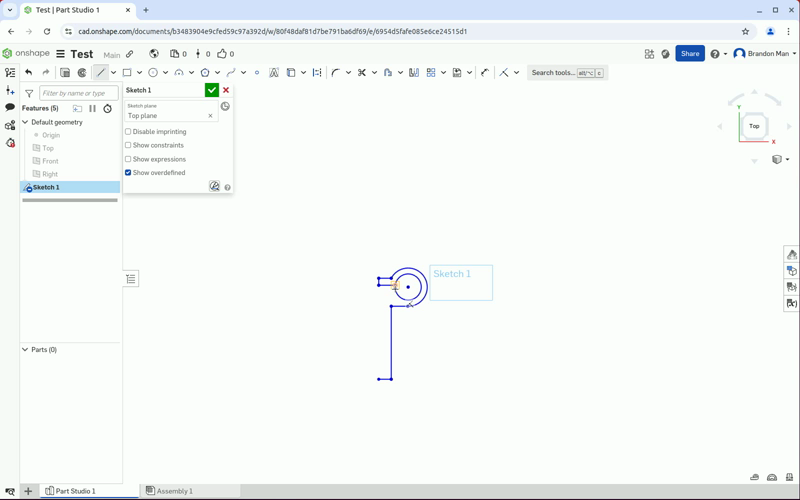
scroll(6)
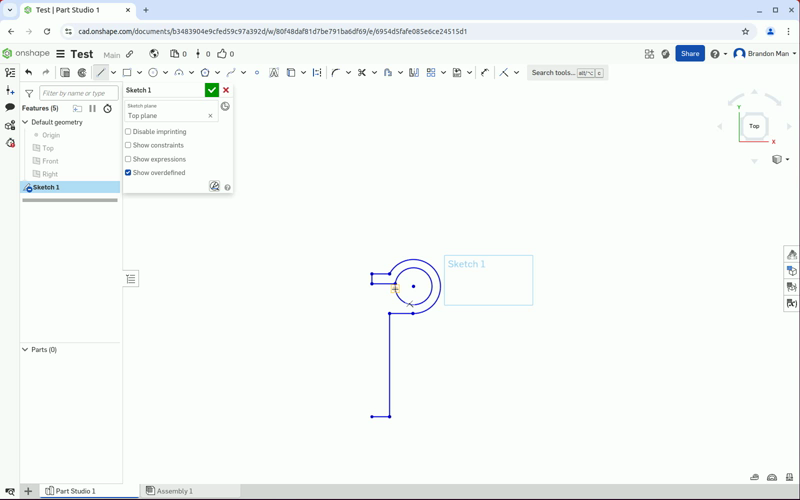
scroll(6)
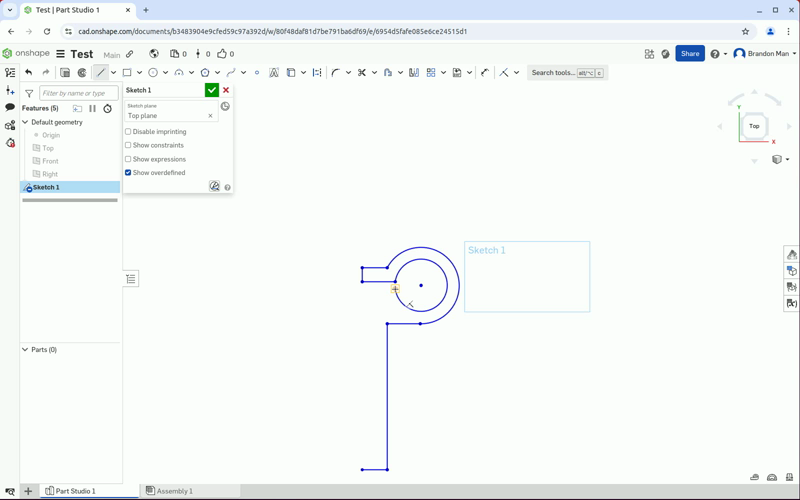
scroll(6)
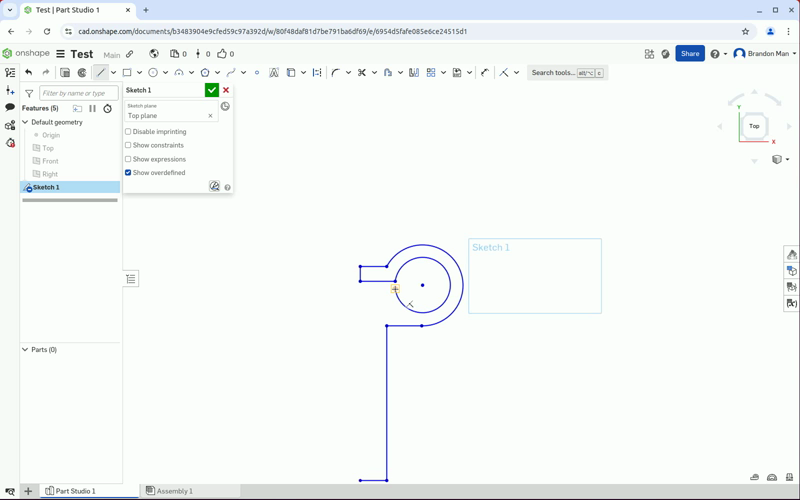
scroll(6)
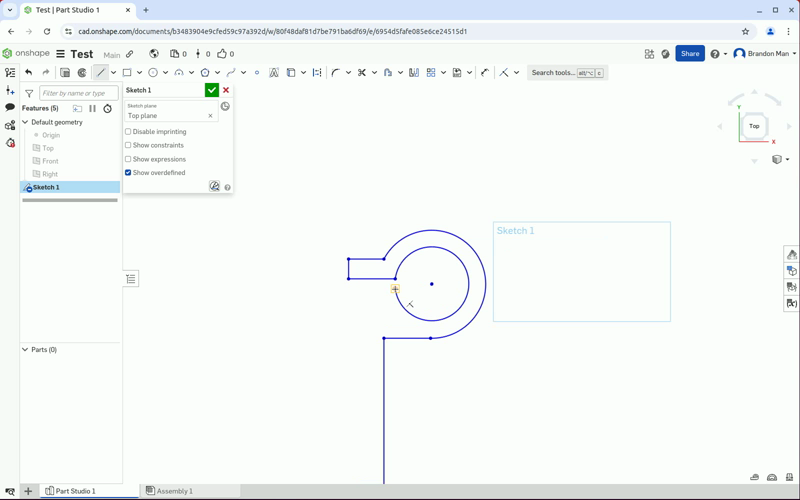
scroll(6)
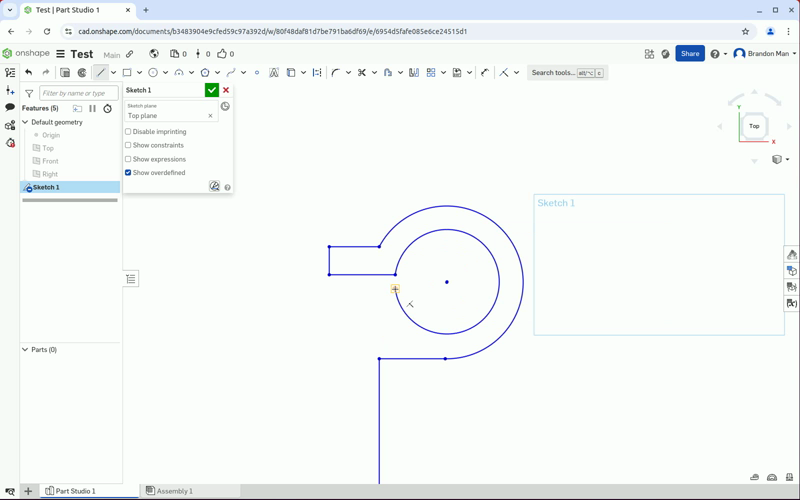
scroll(6)
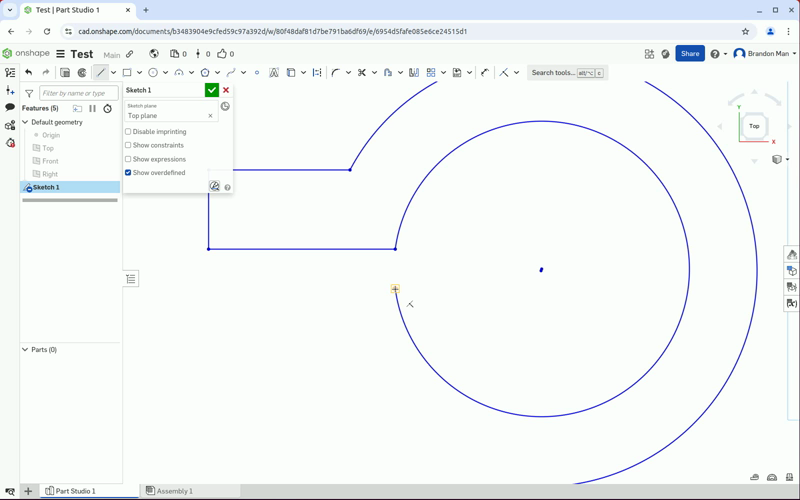
click(395, 288)
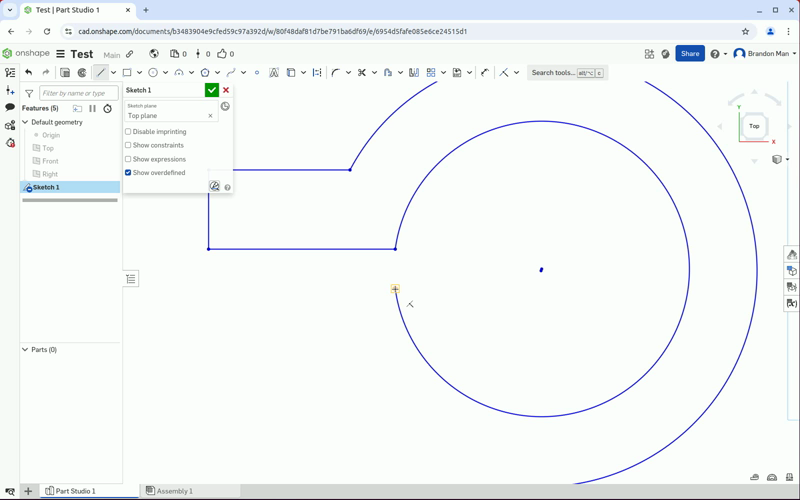
scroll(-6)
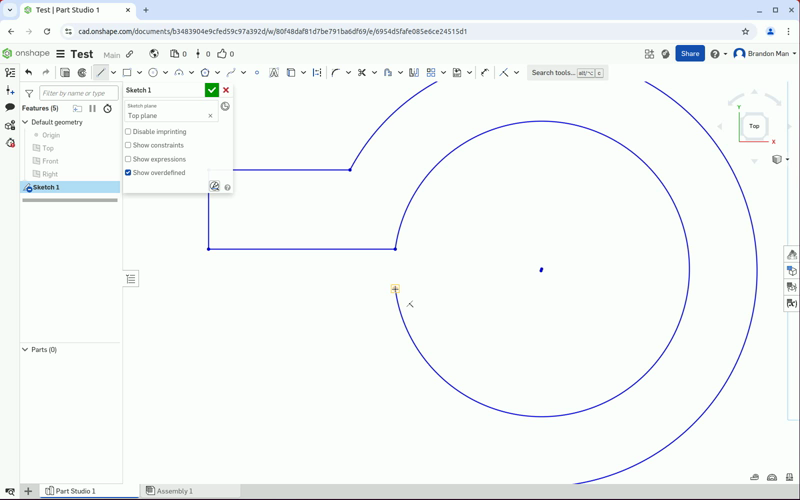
scroll(-6)
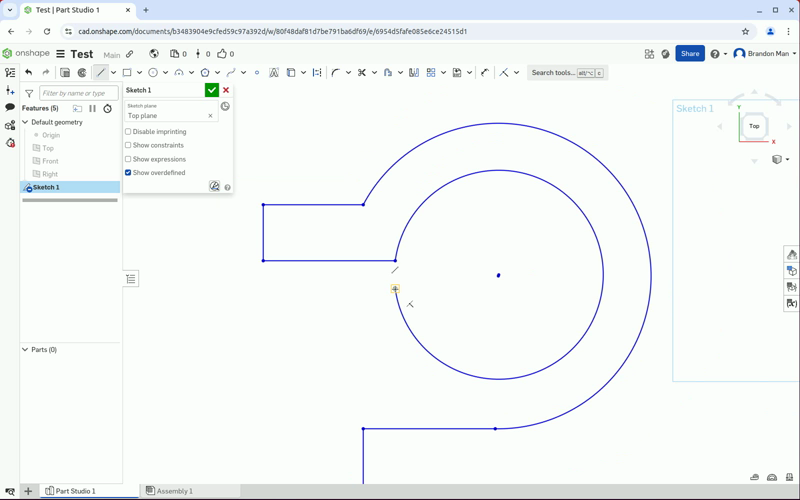
scroll(-6)
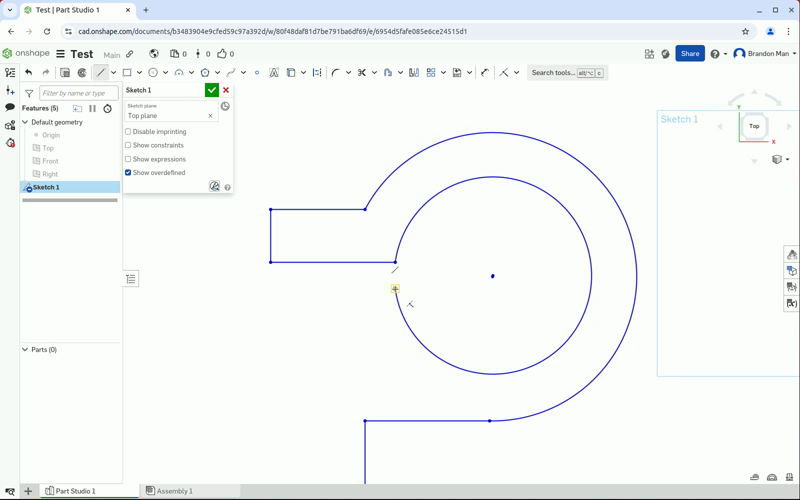
scroll(-6)
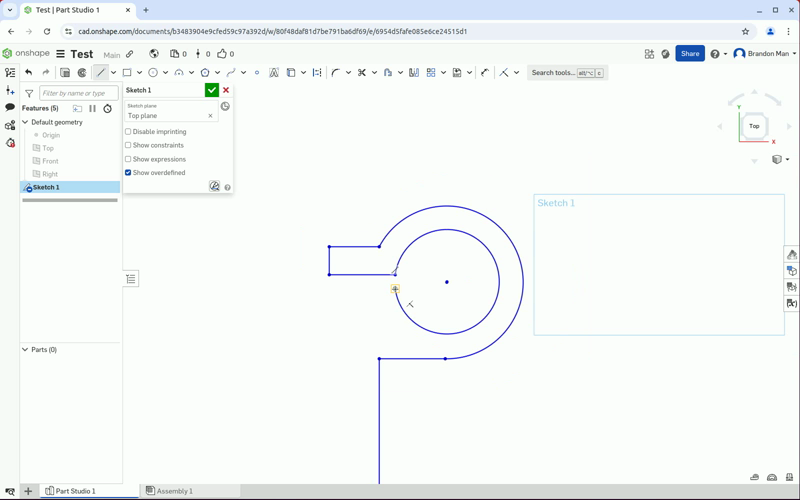
scroll(-6)
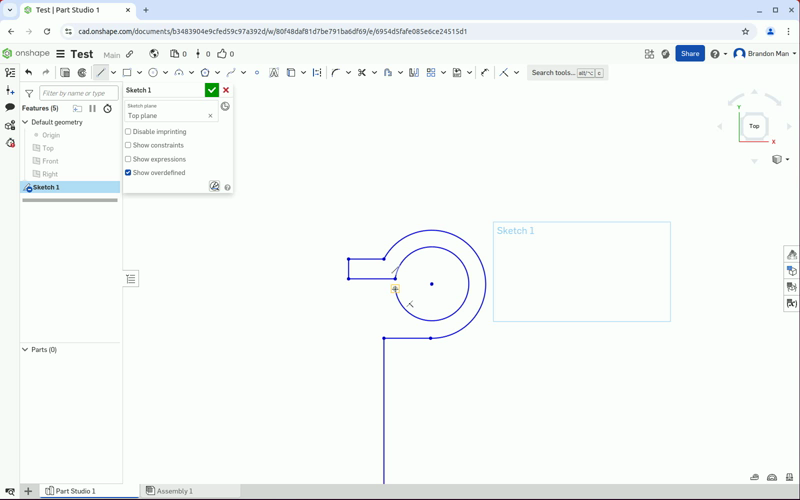
scroll(-6)
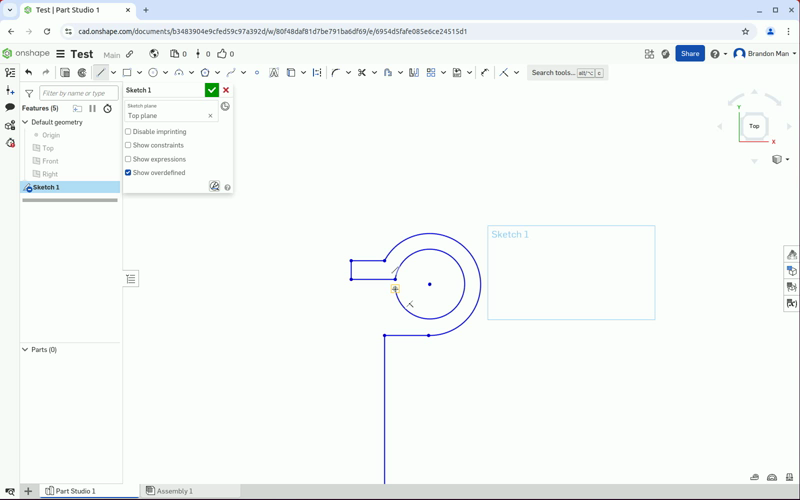
scroll(-6)
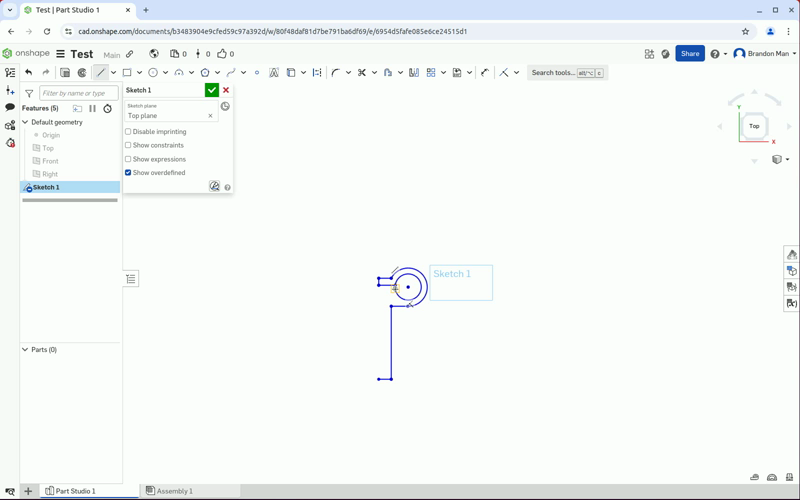
key_down(shift)
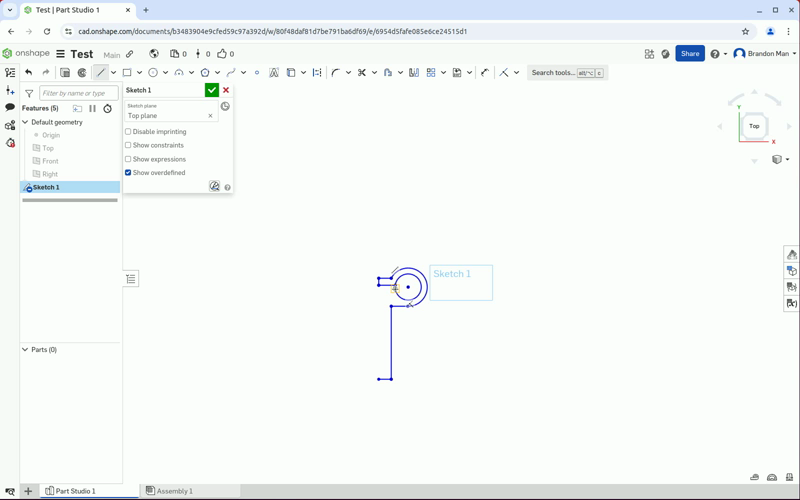
mouse_move(425, 288)
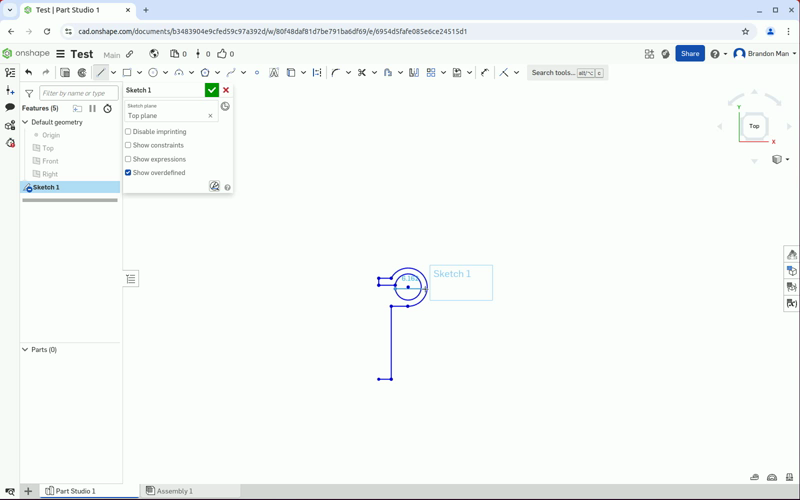
mouse_move(378, 288)
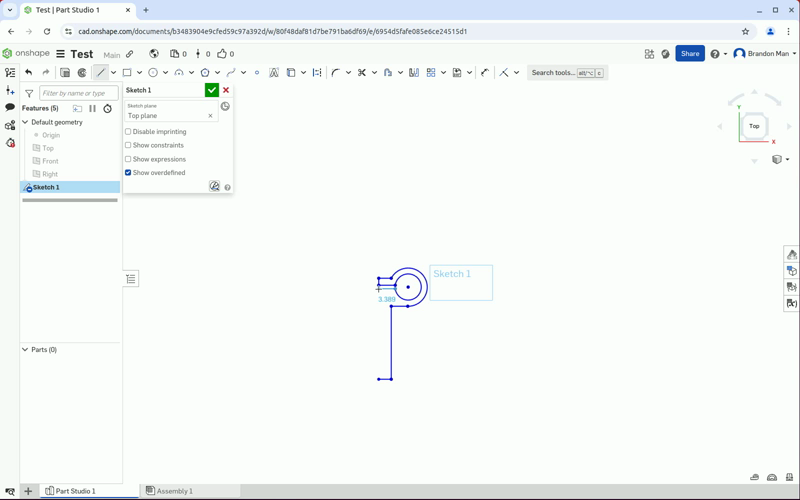
scroll(6)
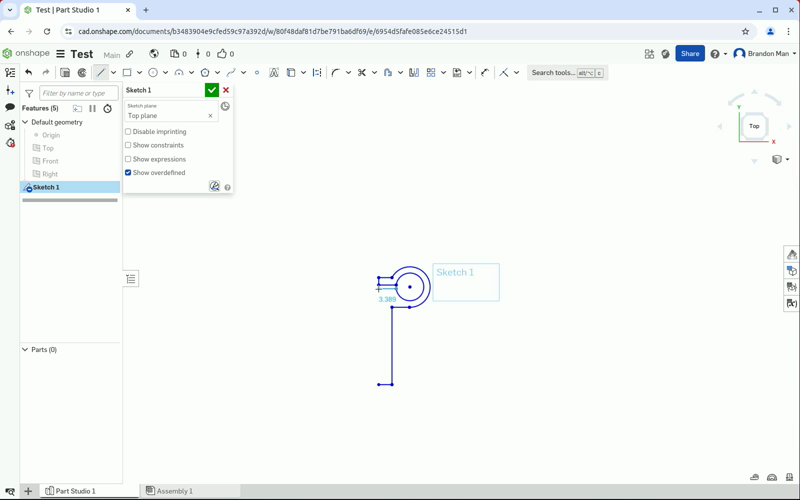
scroll(6)
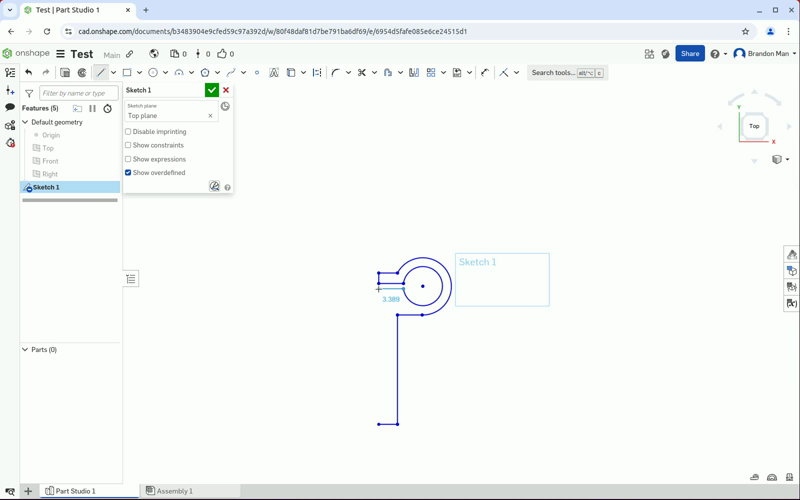
scroll(6)
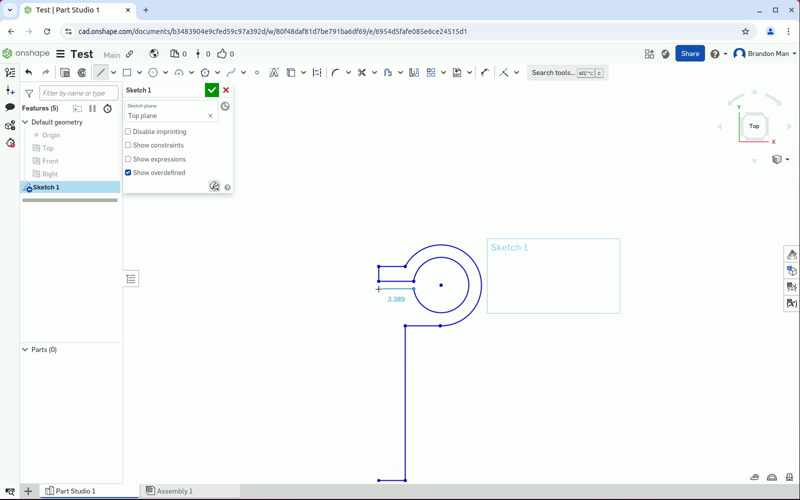
scroll(6)
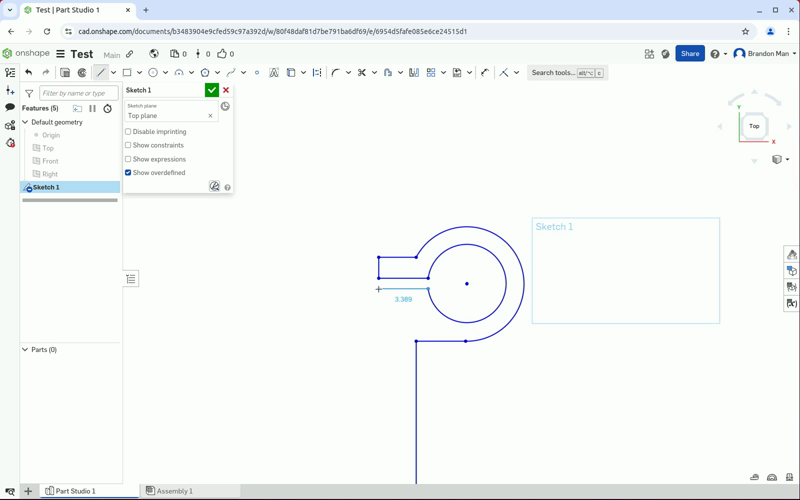
scroll(6)
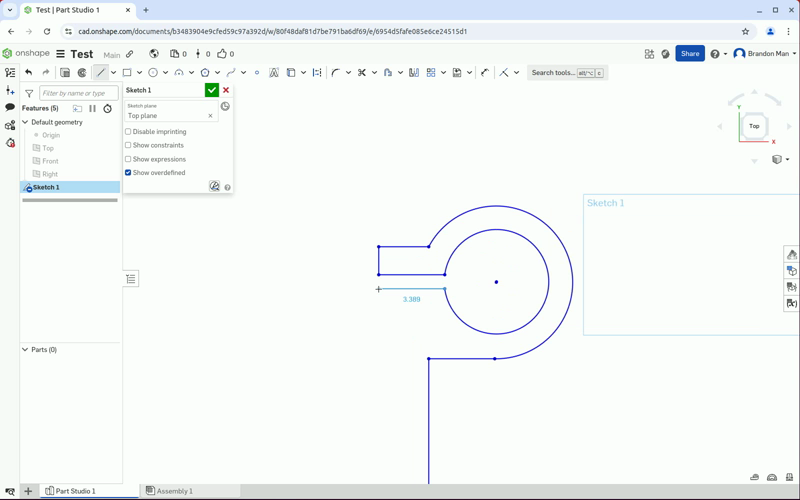
scroll(6)
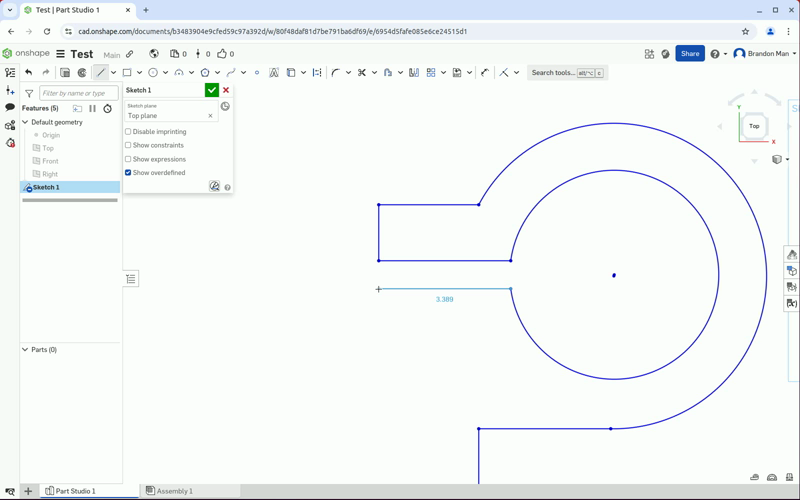
scroll(6)
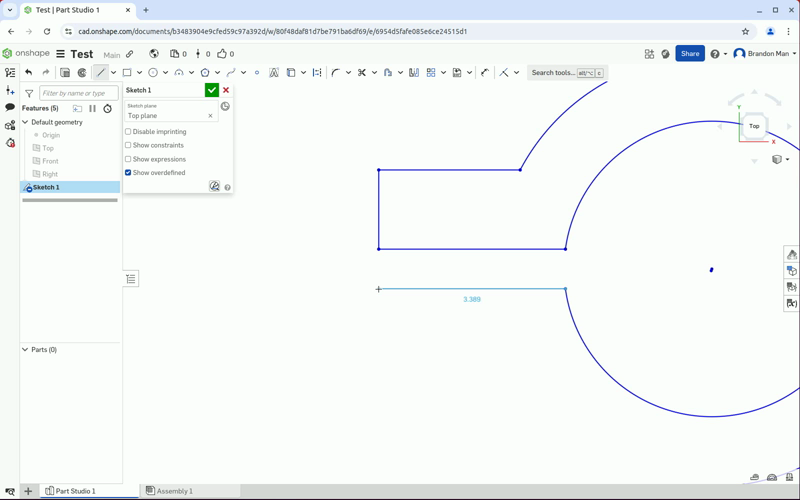
click(378, 288)
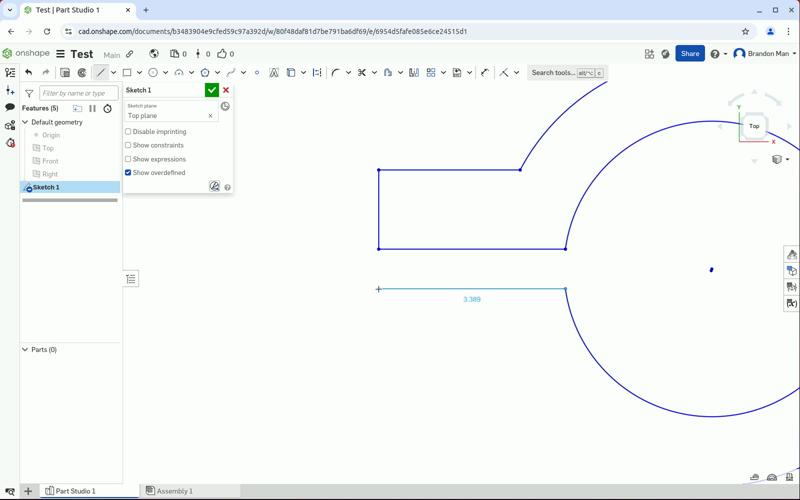
scroll(-6)
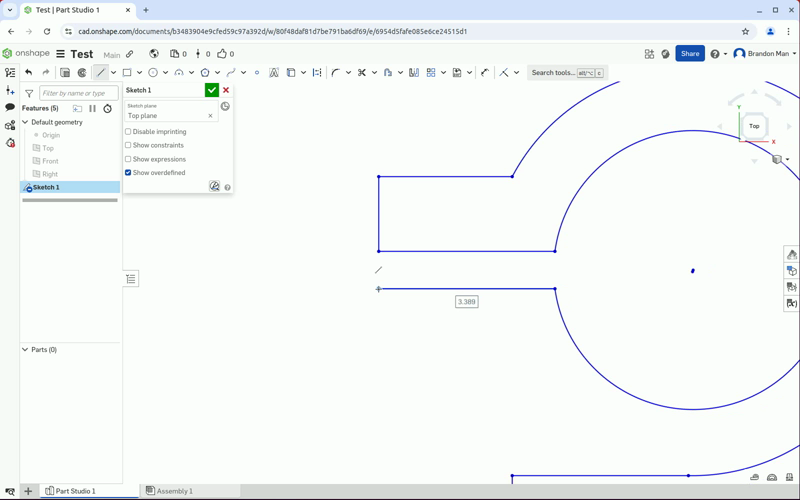
scroll(-6)
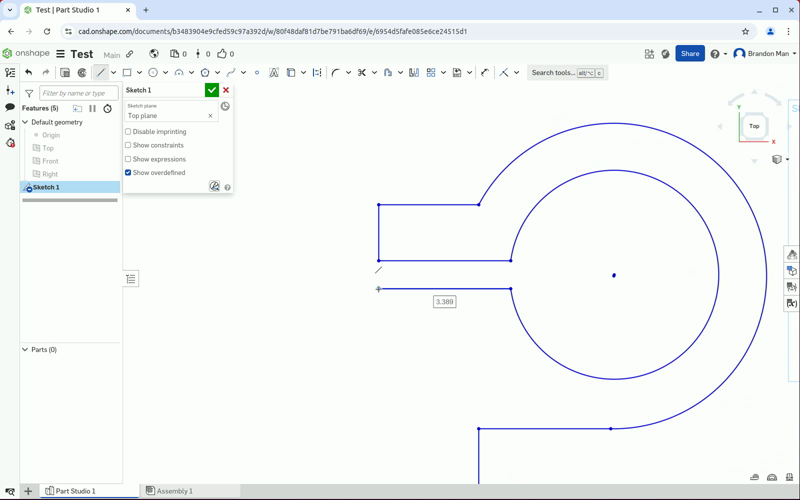
scroll(-6)
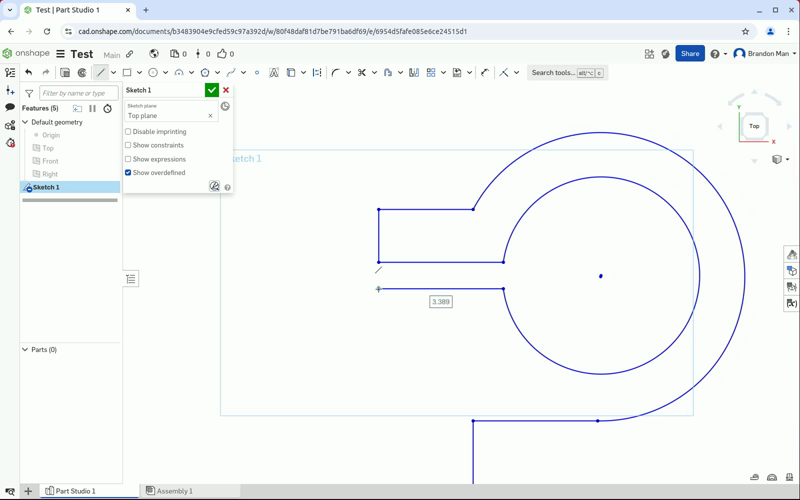
scroll(-6)
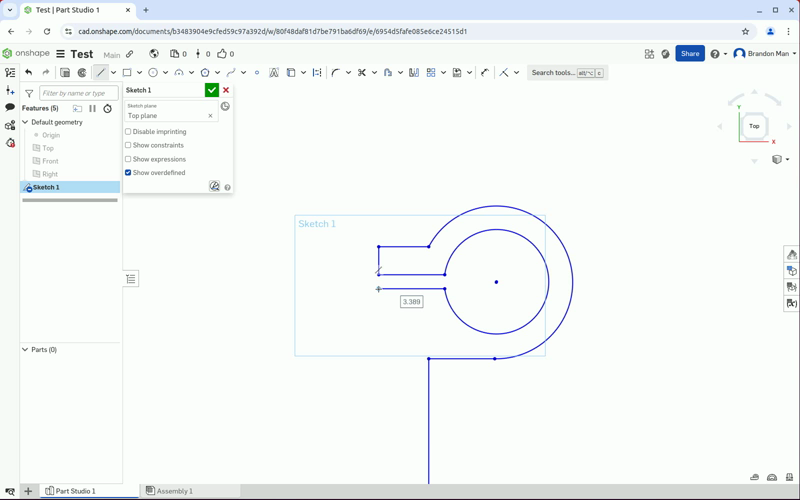
scroll(-6)
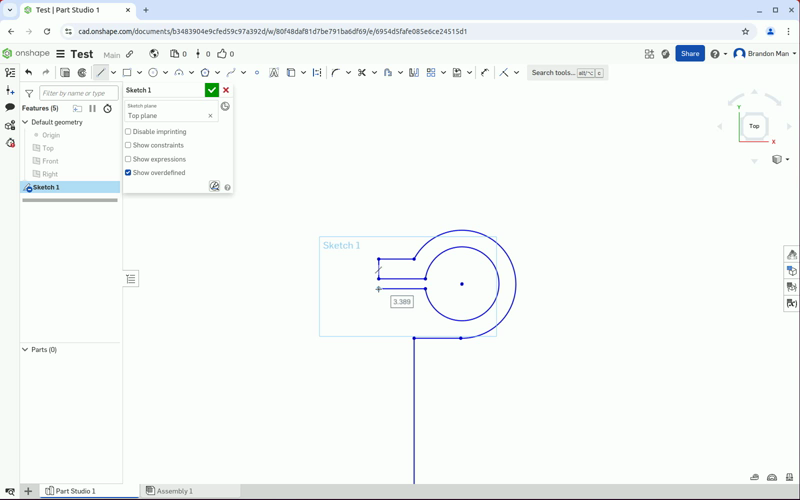
scroll(-6)
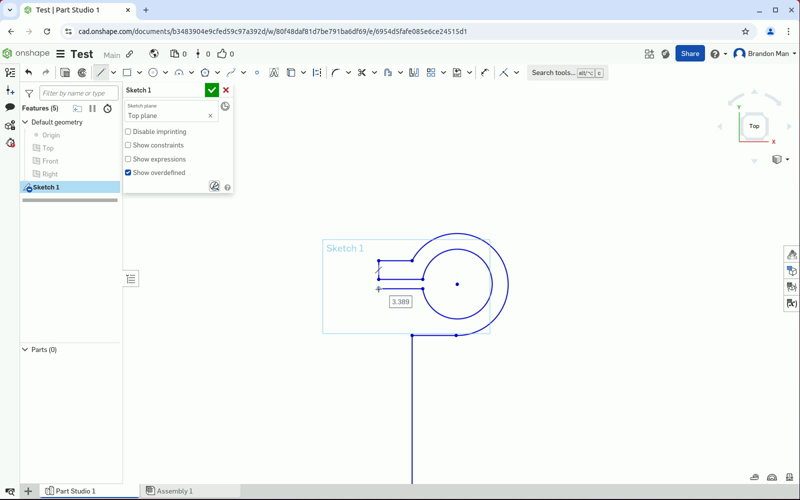
scroll(-6)
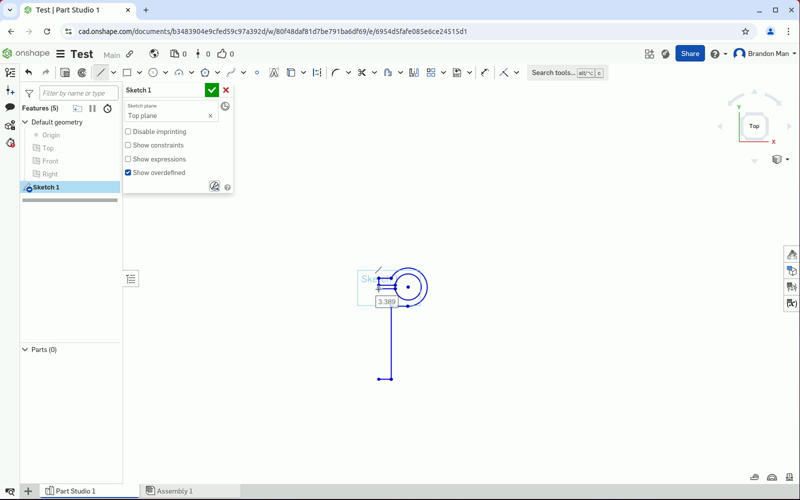
key_up(shift)
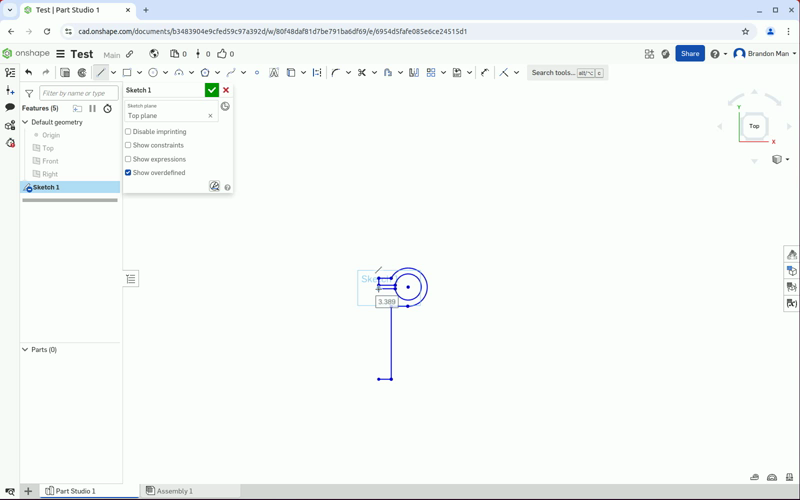
key_down(shift)
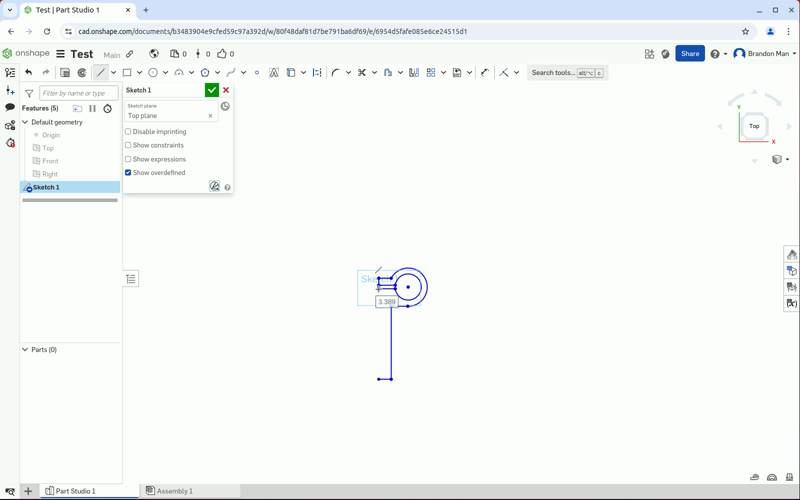
mouse_move(408, 288)
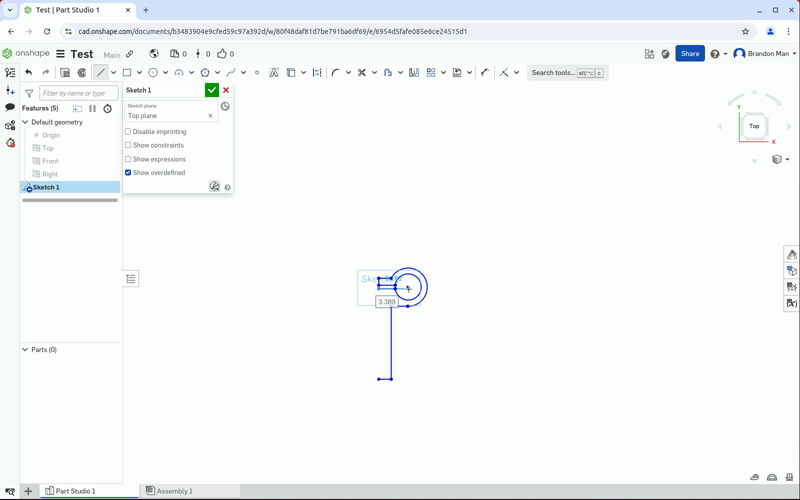
mouse_move(378, 339)
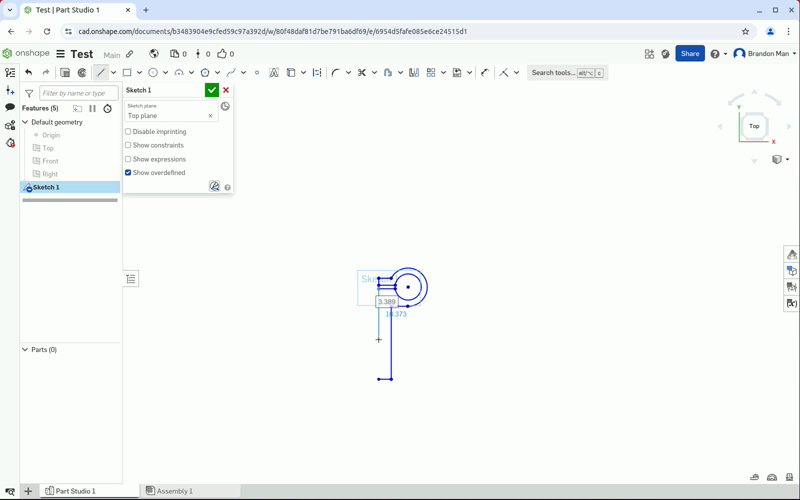
click(378, 339)
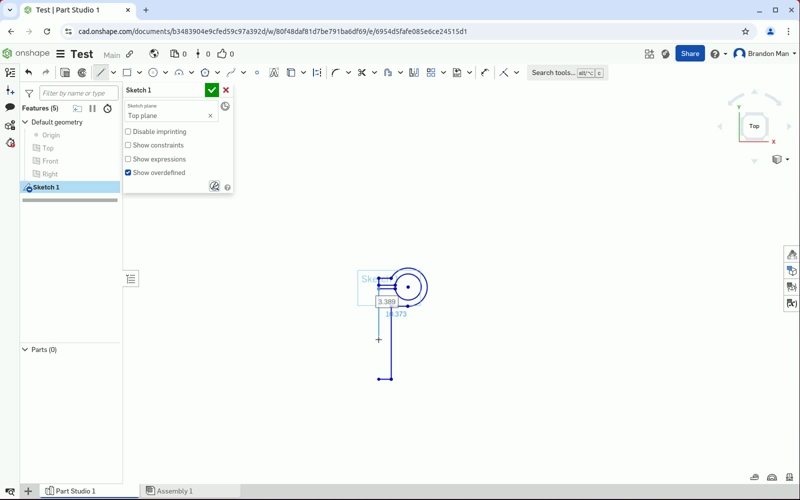
key_up(shift)
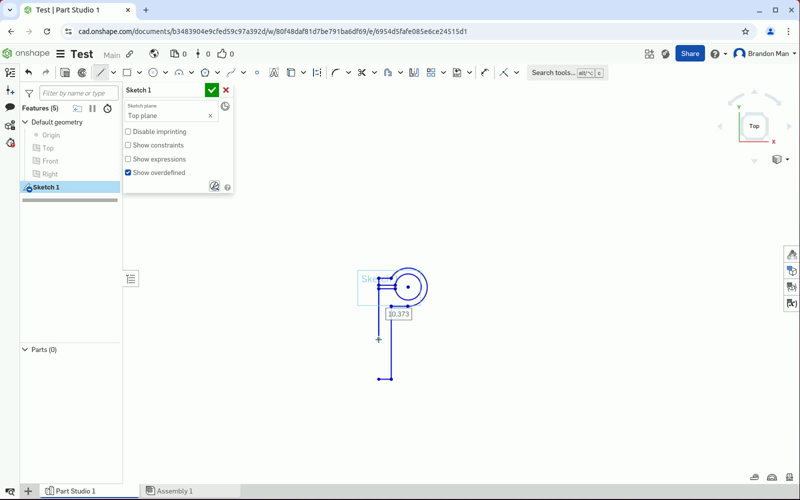
mouse_move(408, 339)
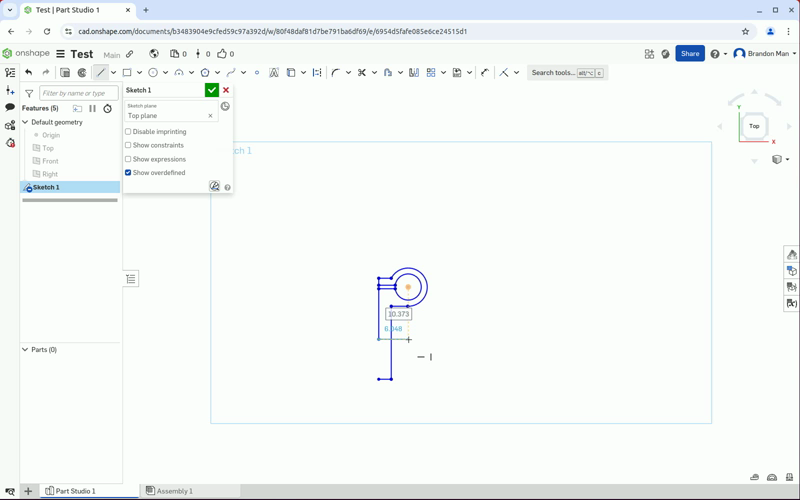
key_down(shift)
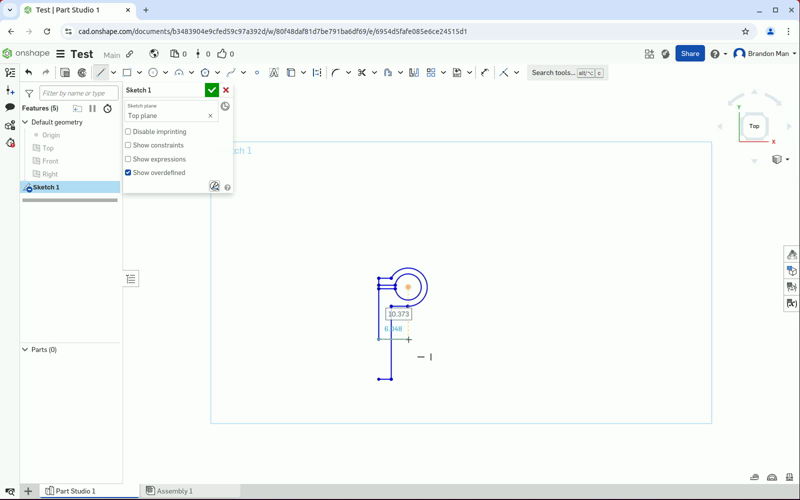
mouse_move(378, 379)
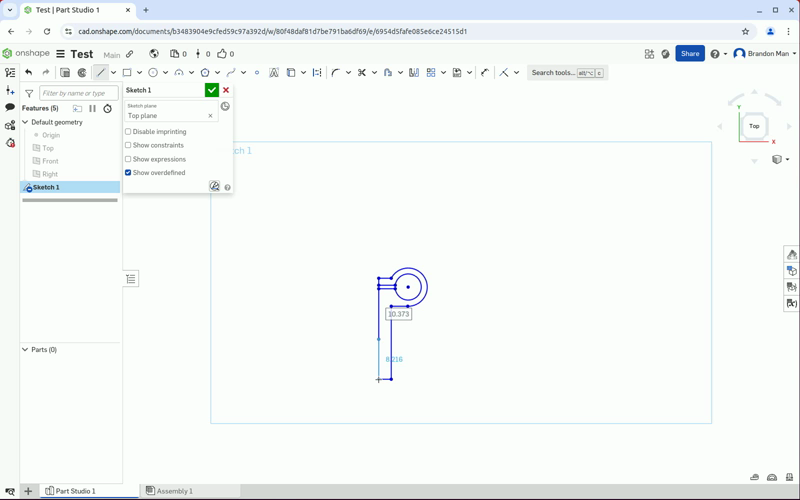
key_up(shift)
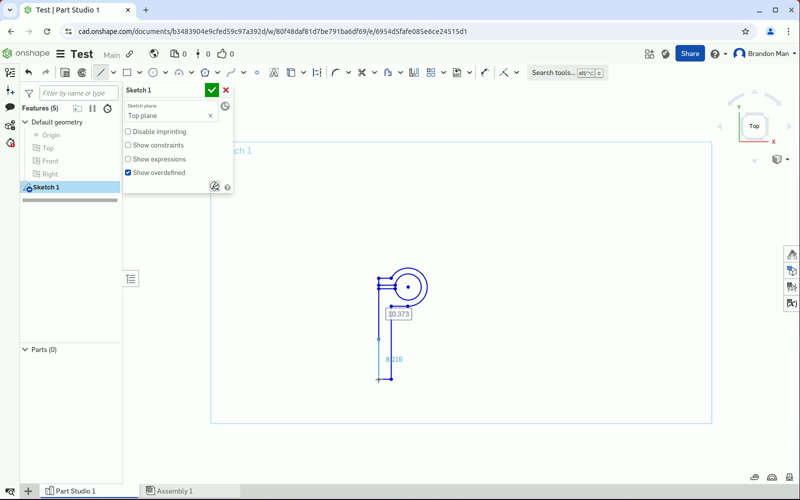
click(378, 379)
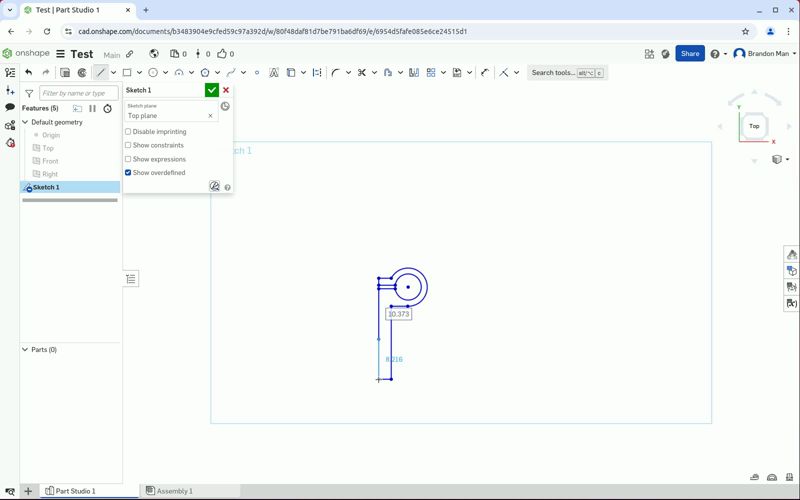
key(esc)
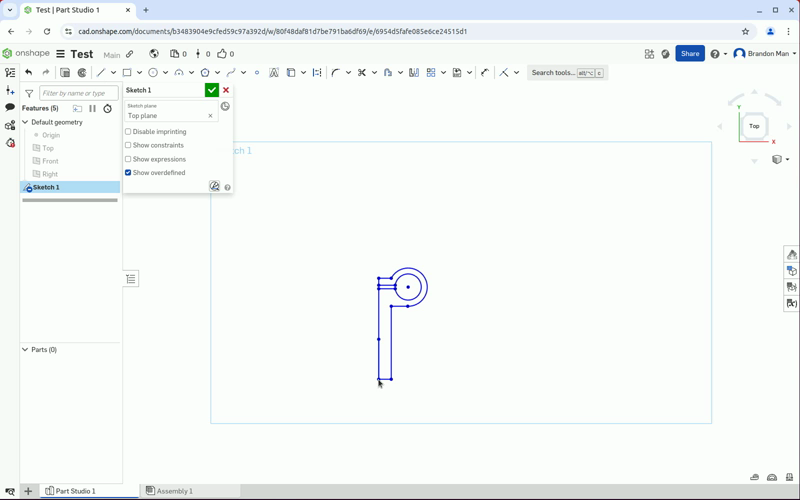
mouse_move(387, 319)
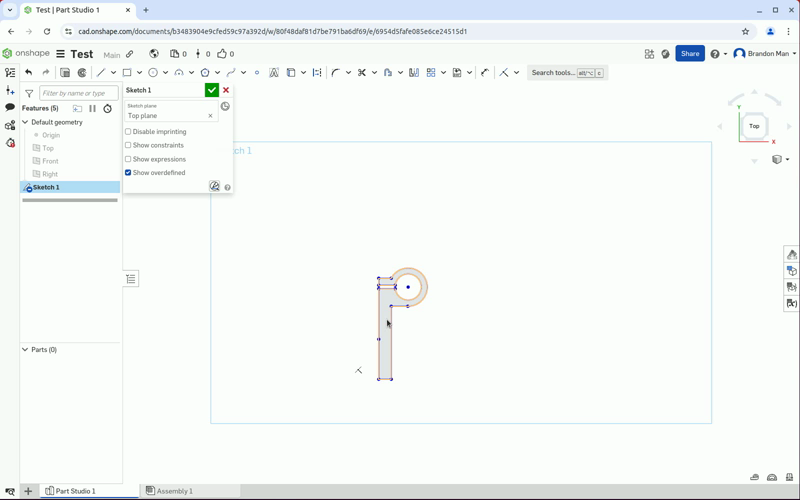
click(387, 319)
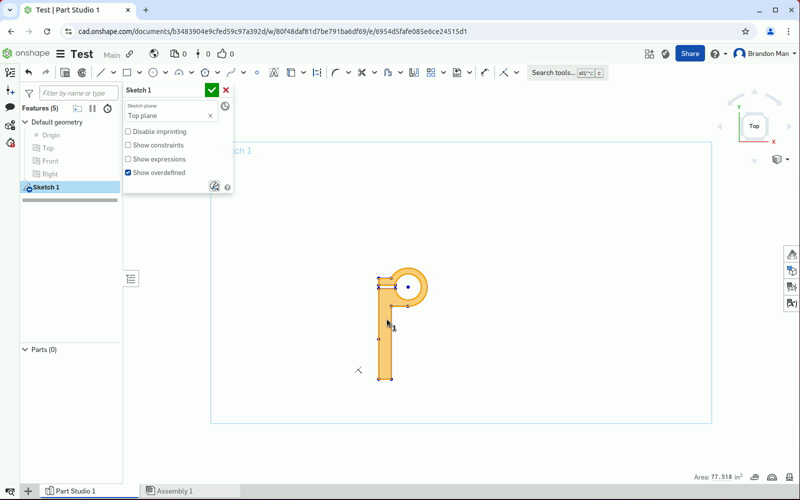
mouse_move(73, 352)
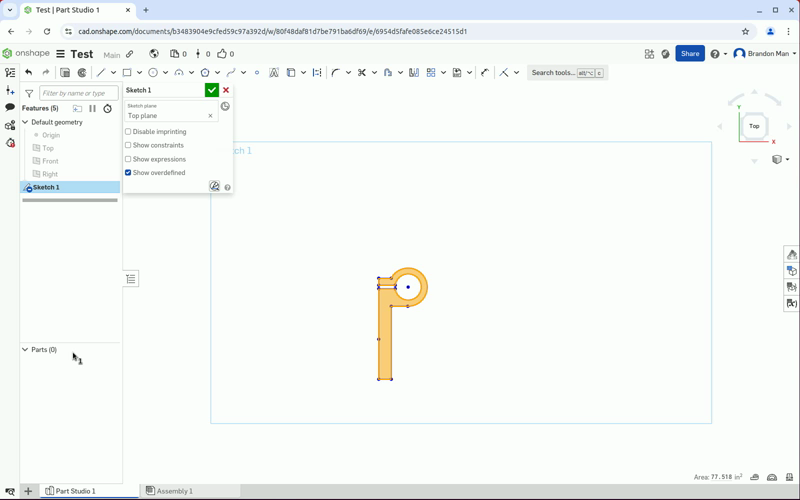
key(shift+y)
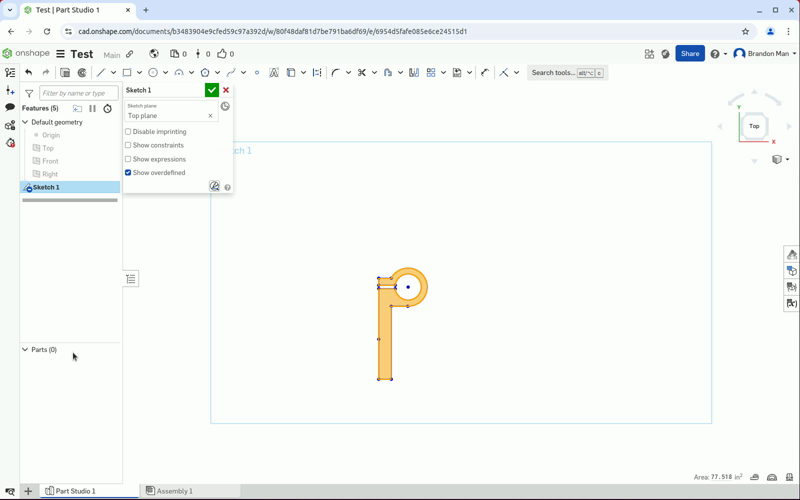
key(shift+e)
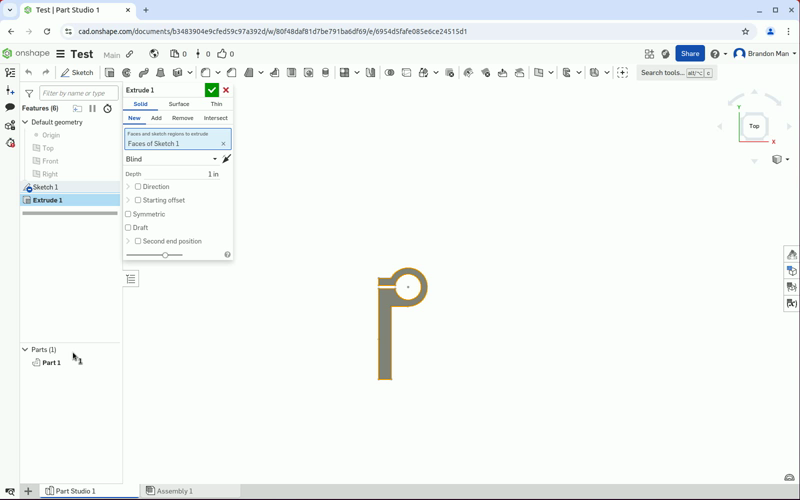
mouse_move(143, 106)
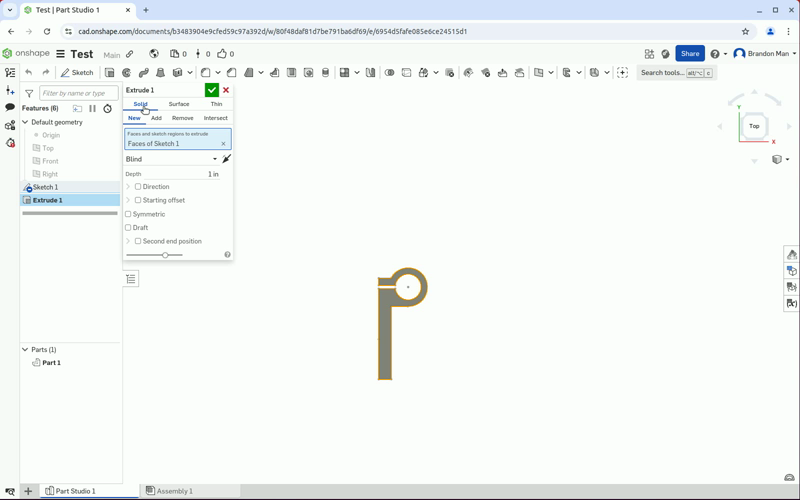
click(143, 106)
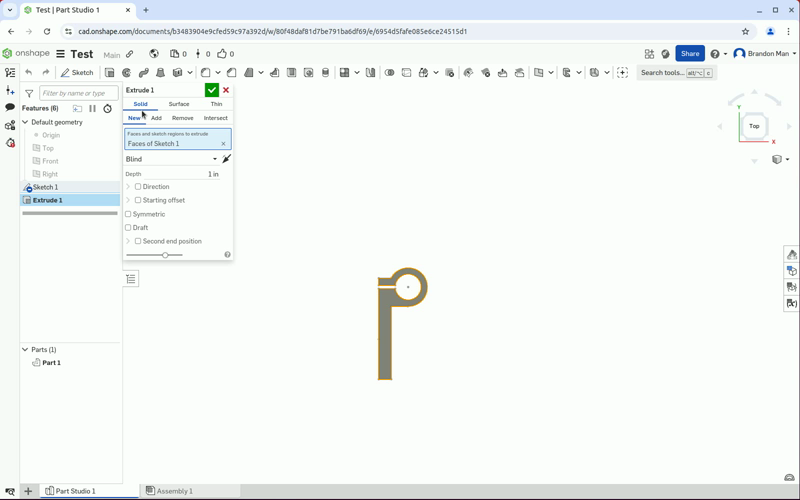
mouse_move(137, 120)
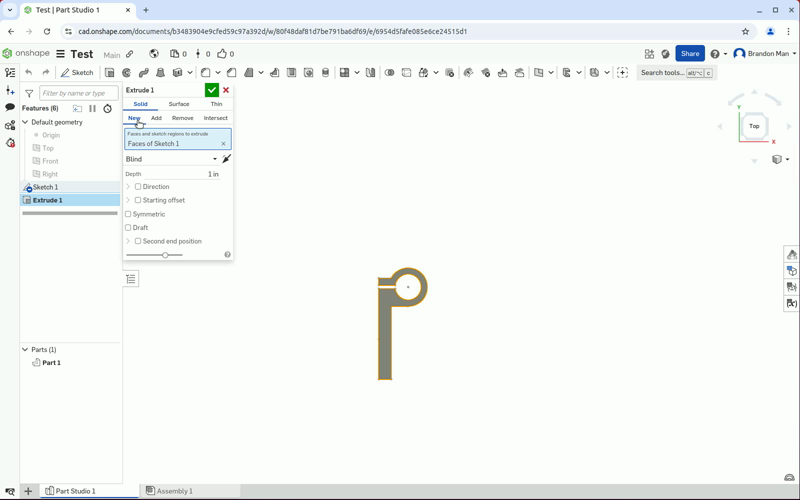
click(137, 120)
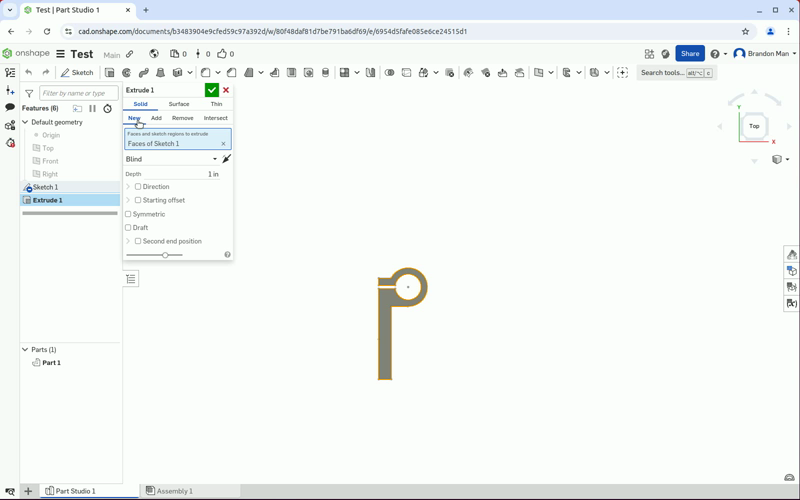
key(tab, 4)
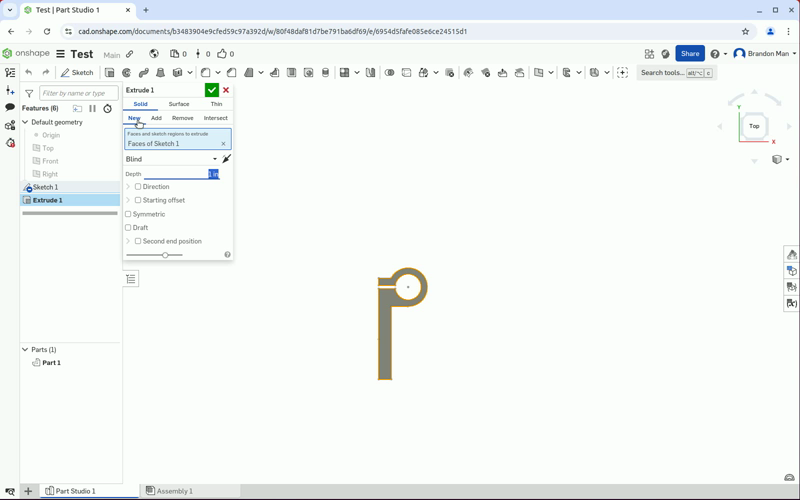
text(16.85)
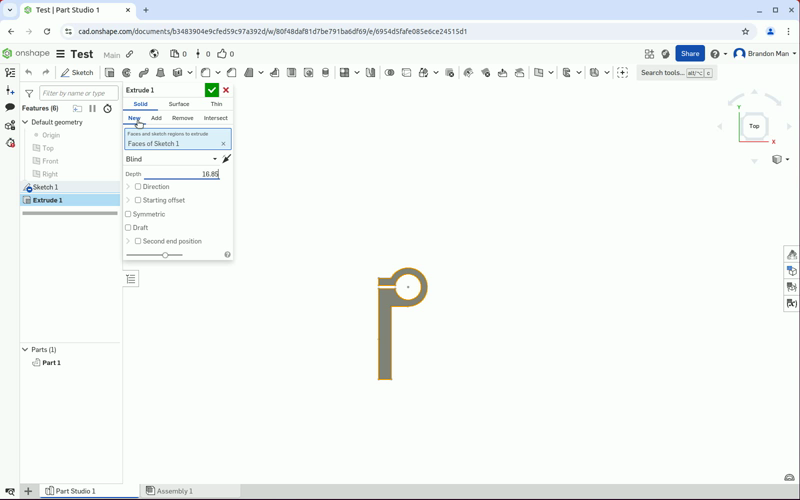
key(enter)
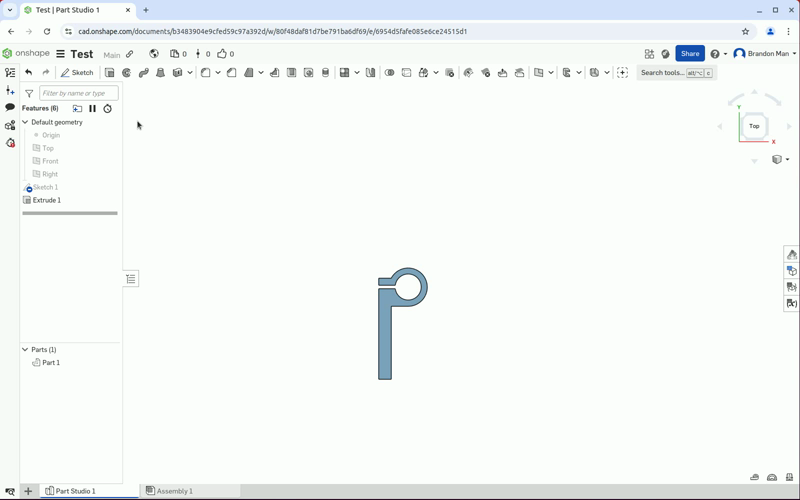
key(shift+h)
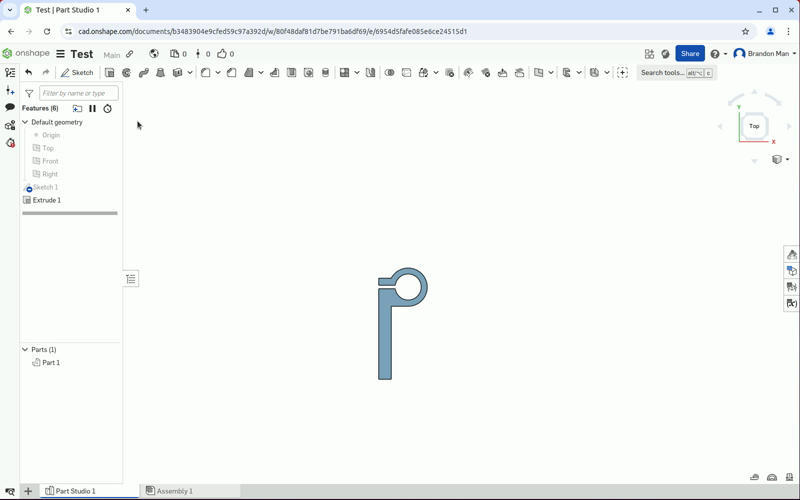
key(shift+h)
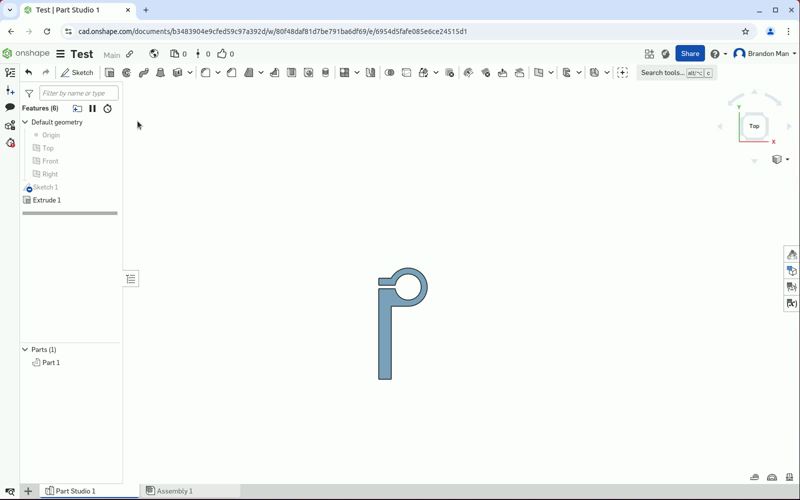
mouse_move(73, 189)
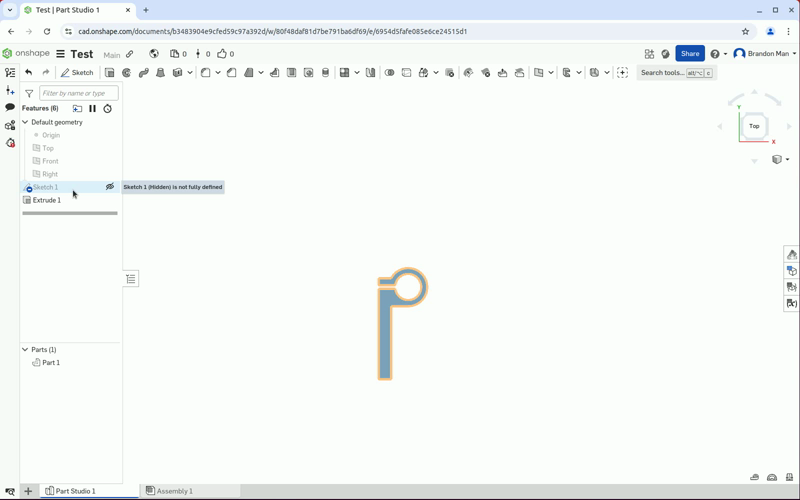
click(73, 189)
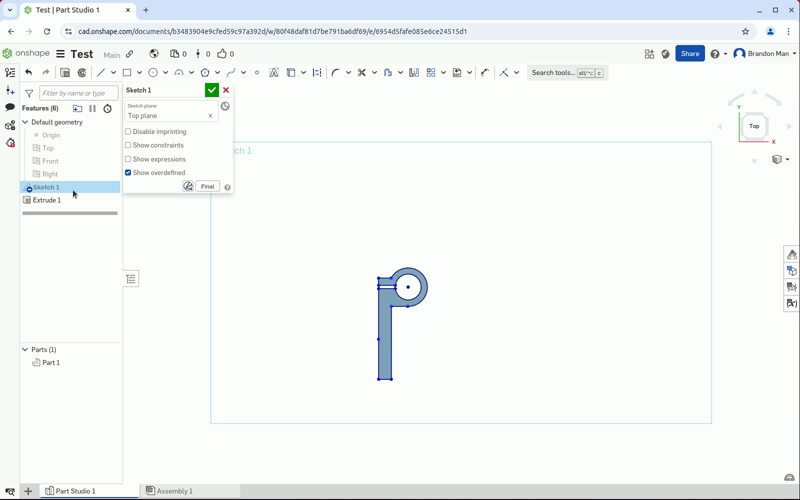
mouse_move(229, 92)
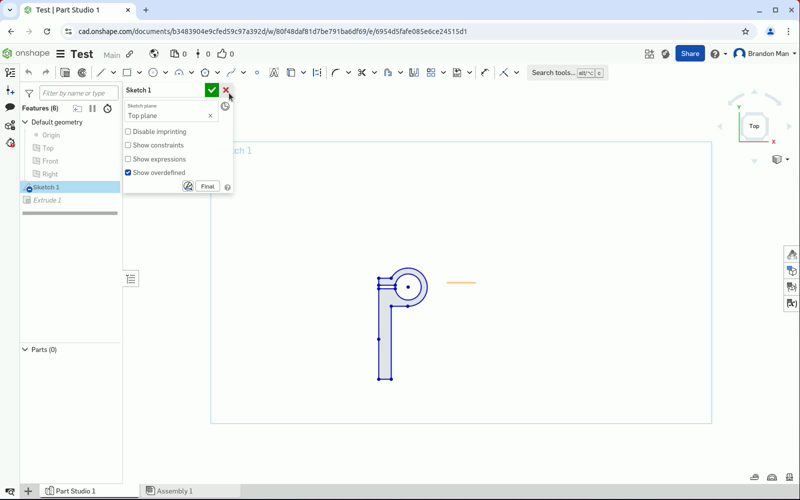
click(229, 92)
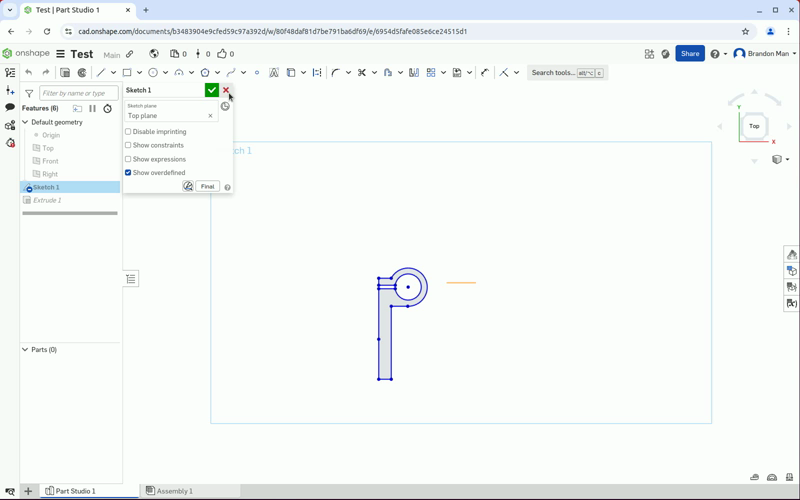
key(shift+s)
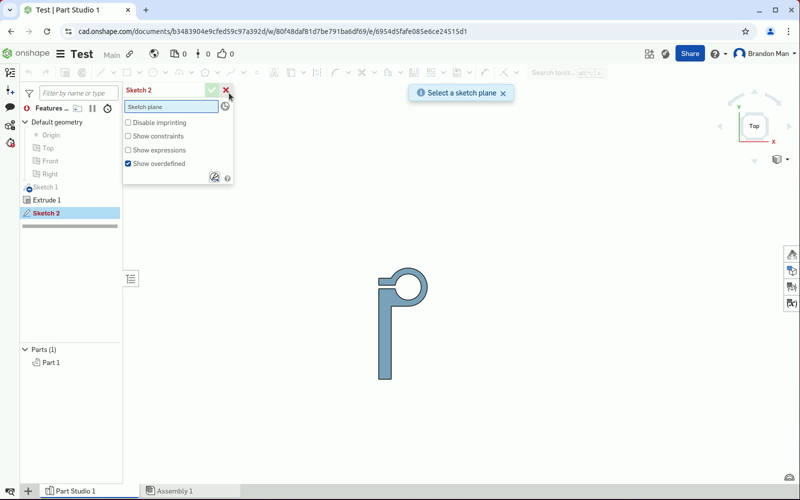
mouse_move(73, 150)
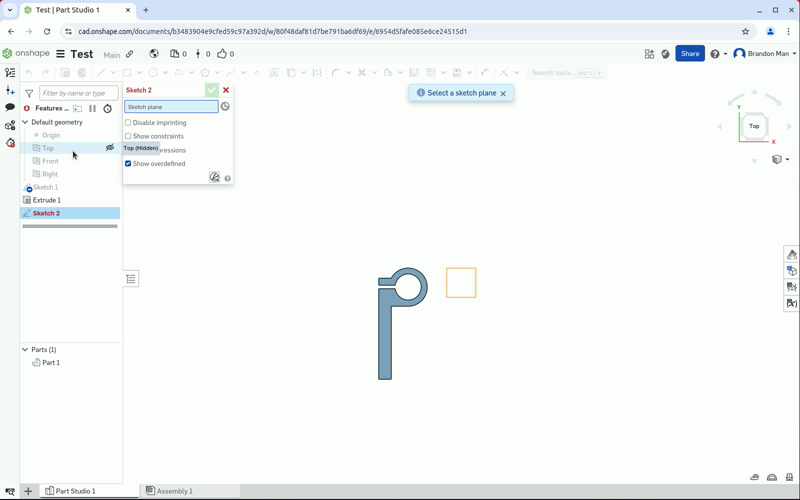
click(73, 150)
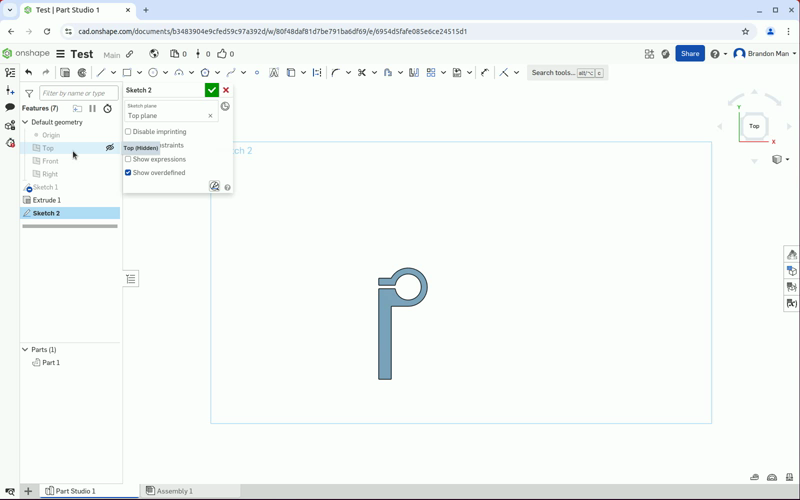
mouse_move(73, 352)
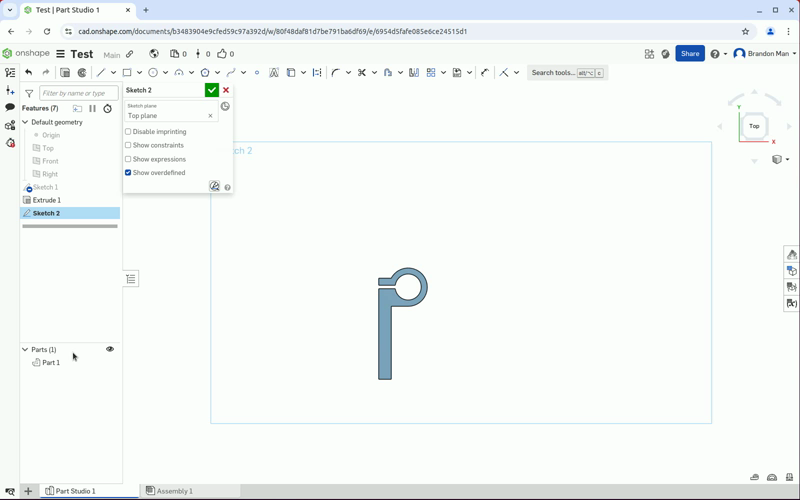
key(y)
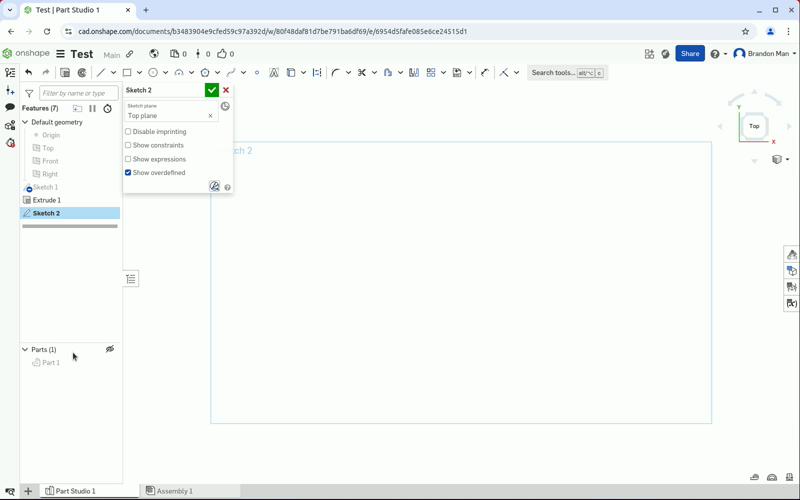
key(l)
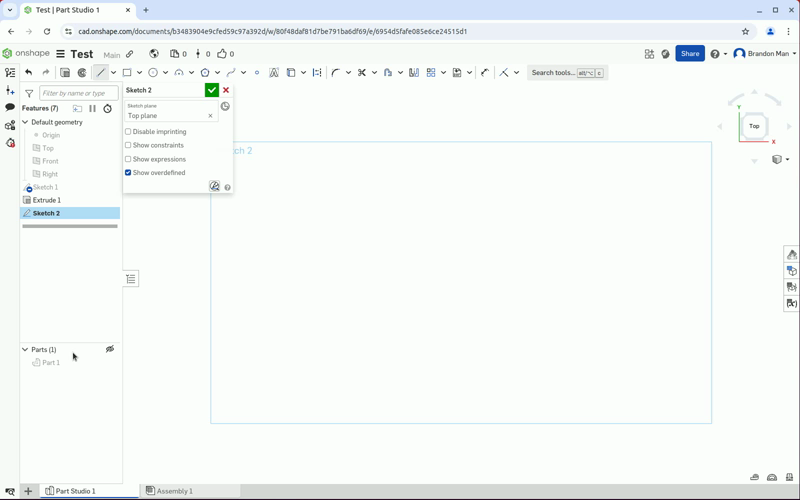
key_down(shift)
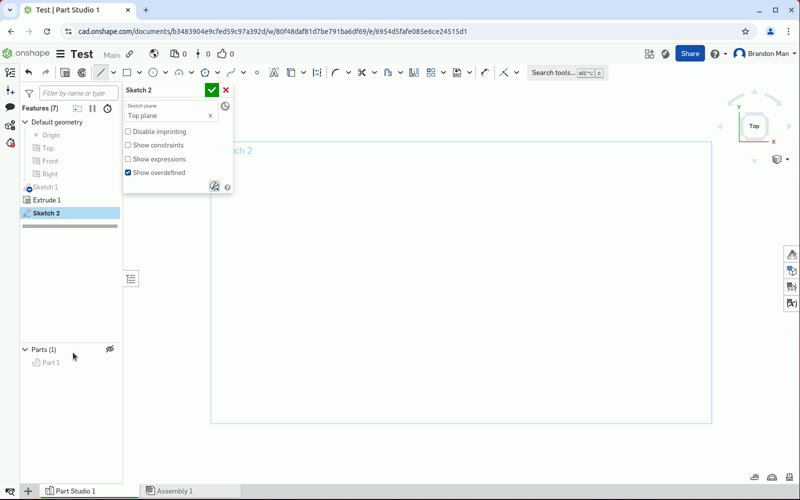
mouse_move(348, 352)
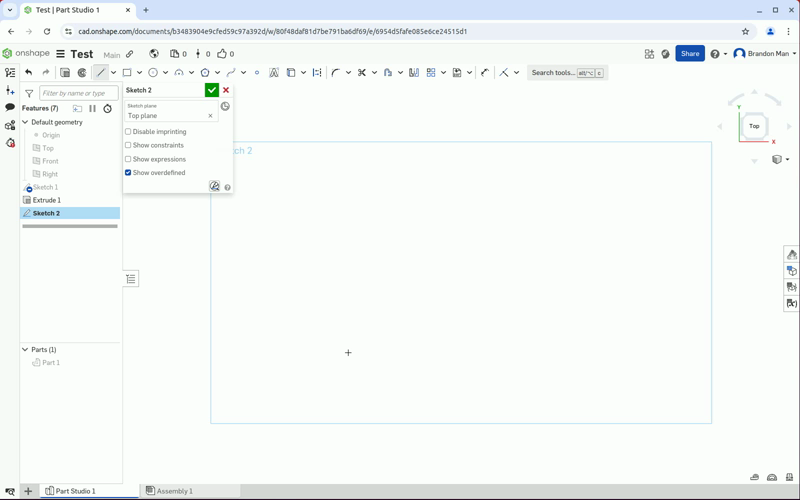
click(348, 352)
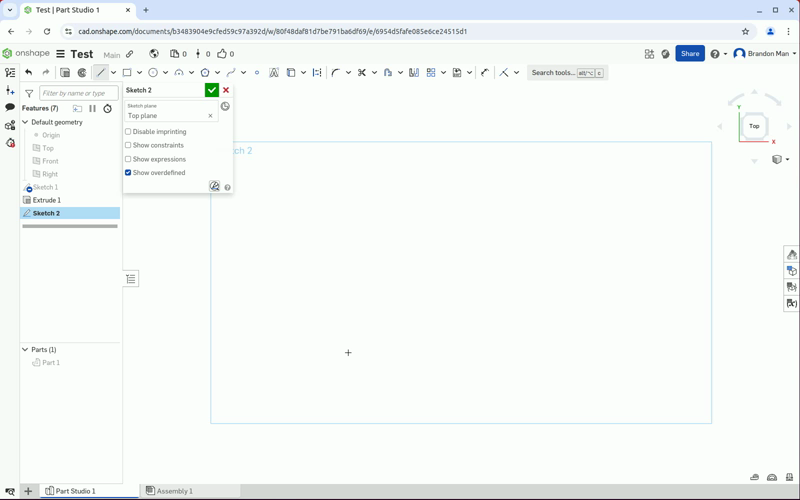
key_up(shift)
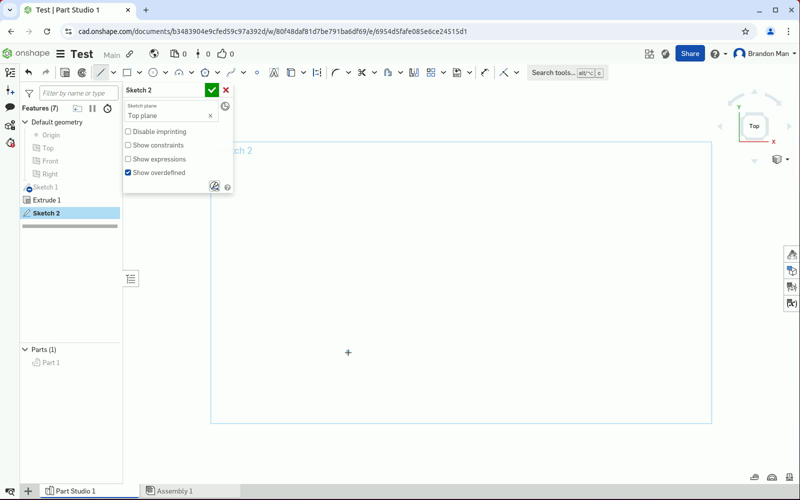
key_down(shift)
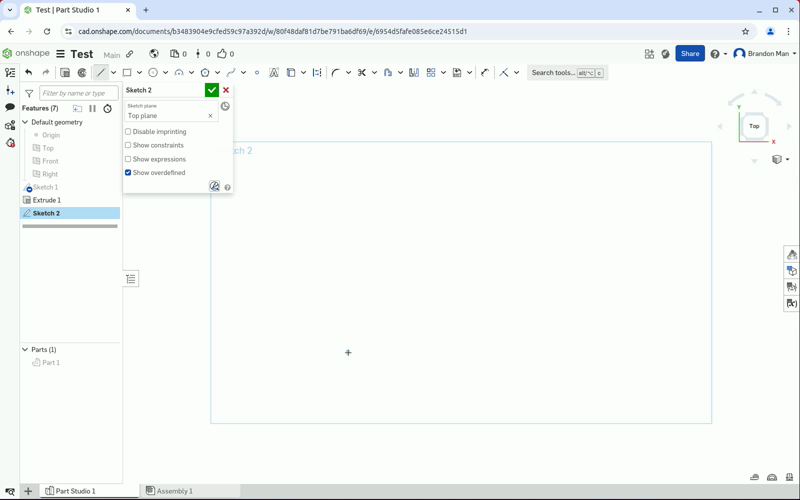
mouse_move(378, 352)
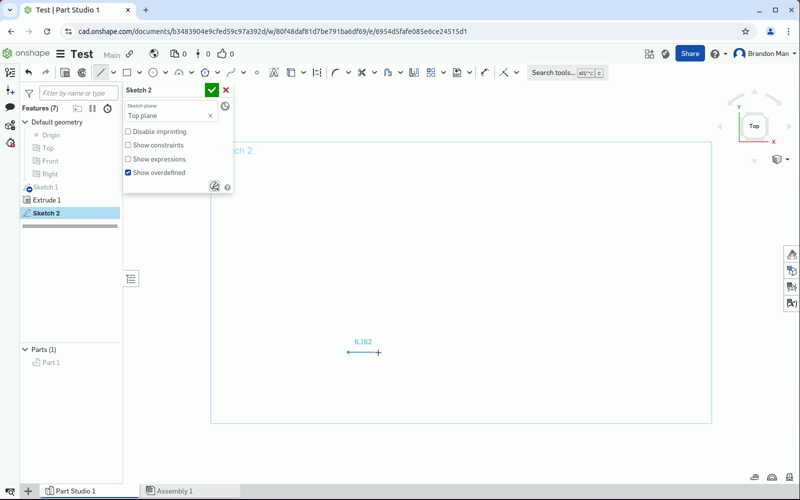
mouse_move(379, 380)
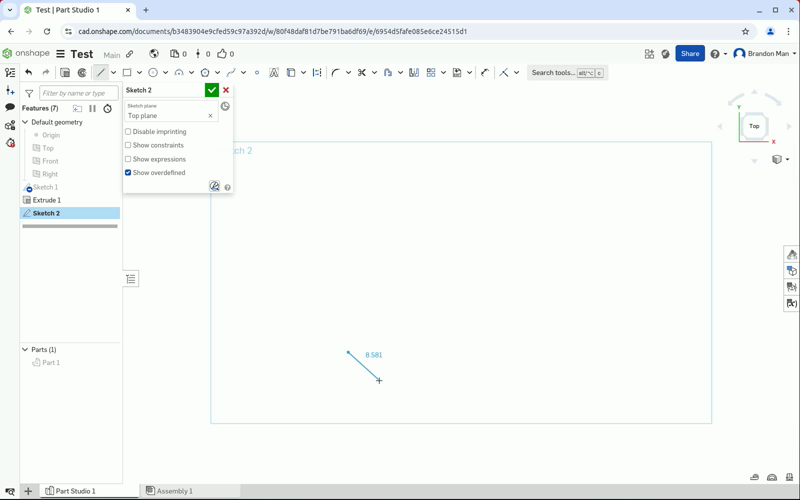
click(379, 380)
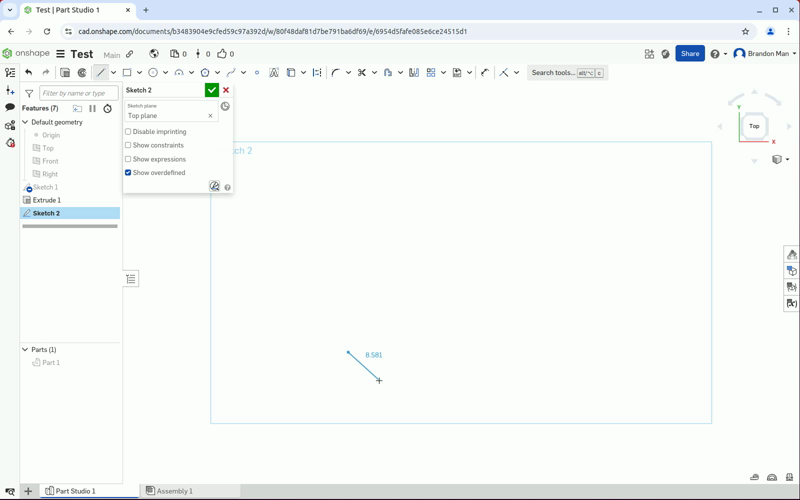
key_up(shift)
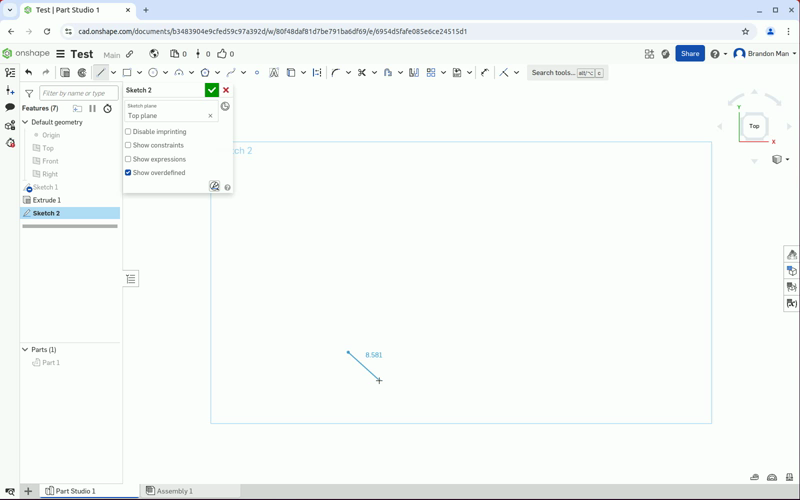
key_down(shift)
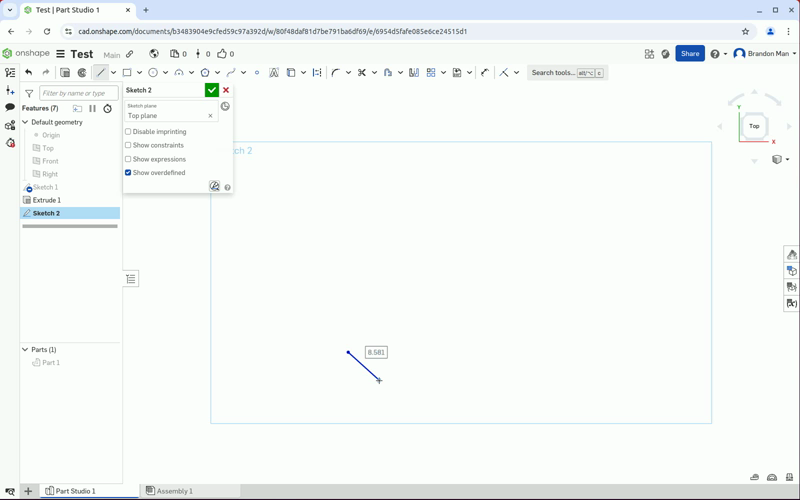
mouse_move(409, 380)
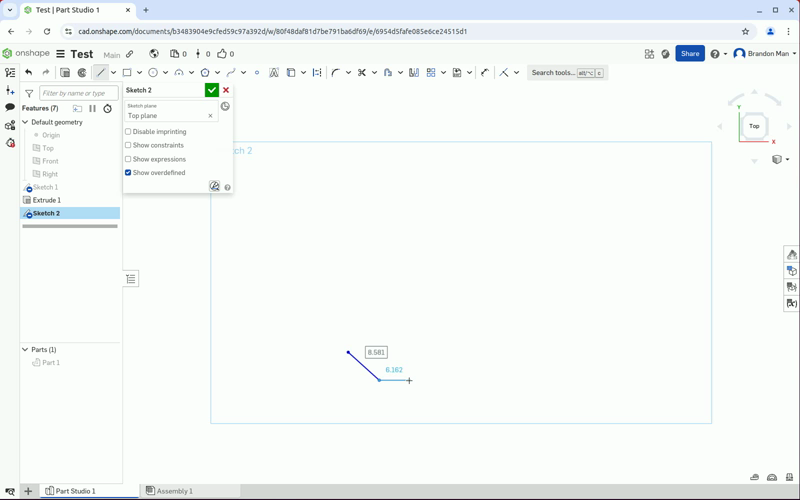
mouse_move(379, 339)
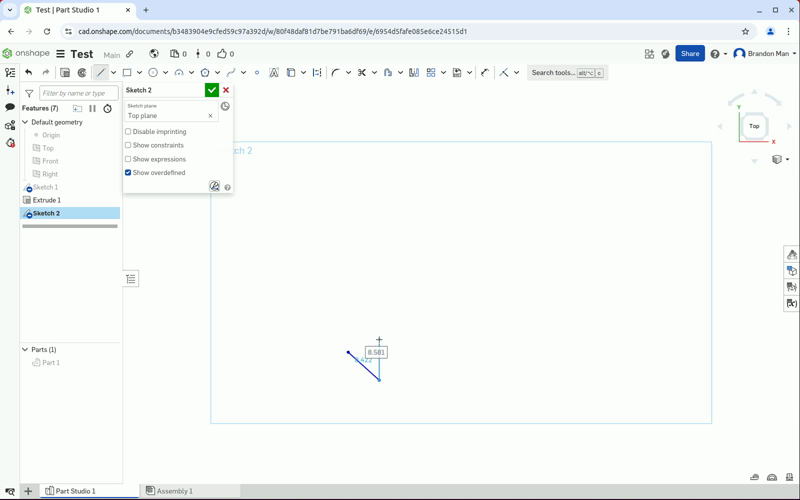
click(379, 339)
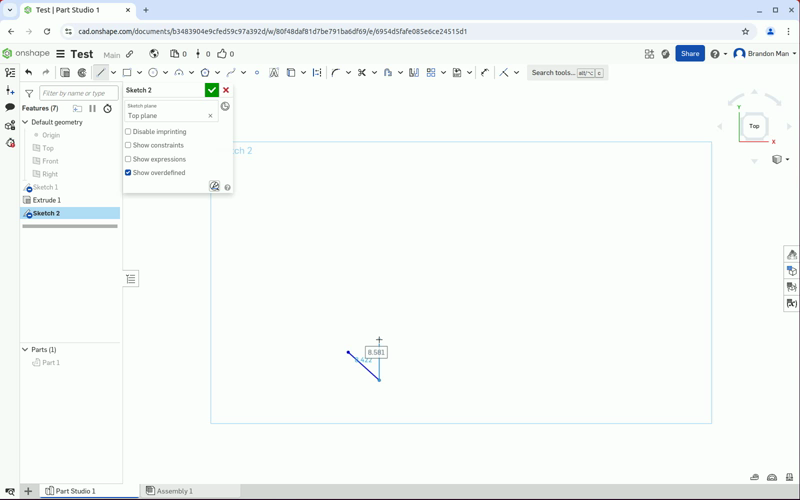
key_up(shift)
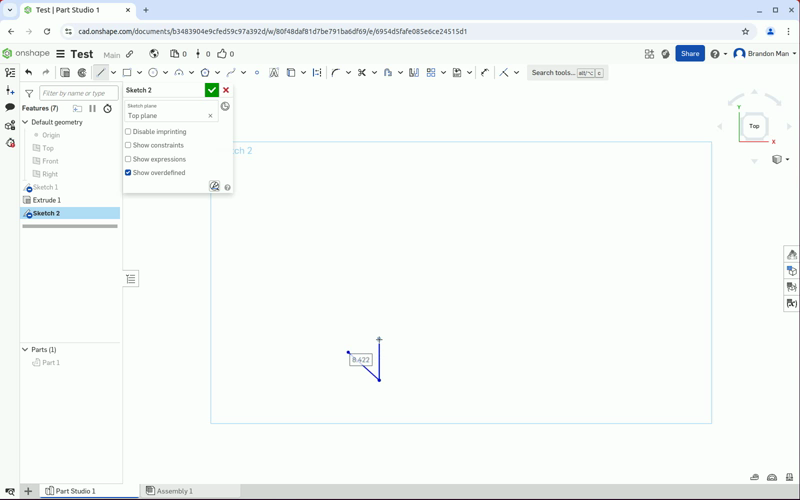
key_down(shift)
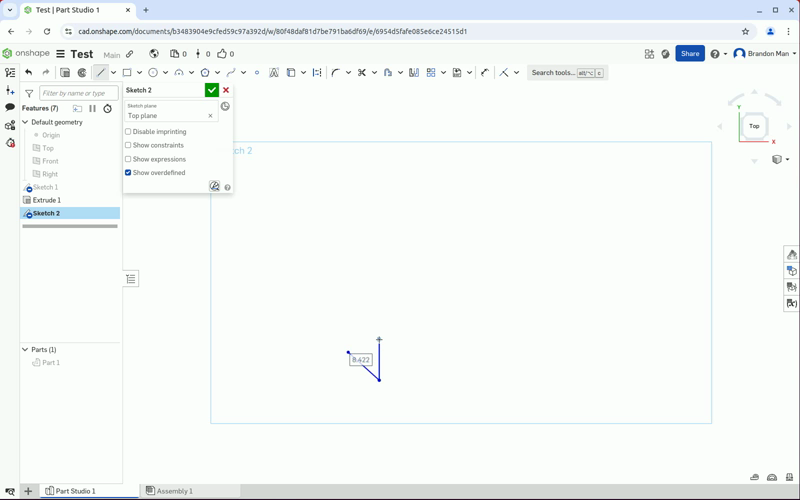
mouse_move(409, 339)
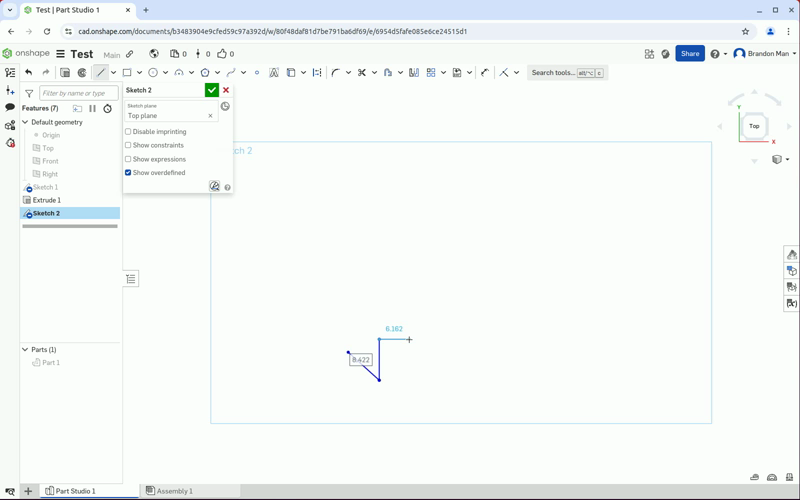
mouse_move(348, 339)
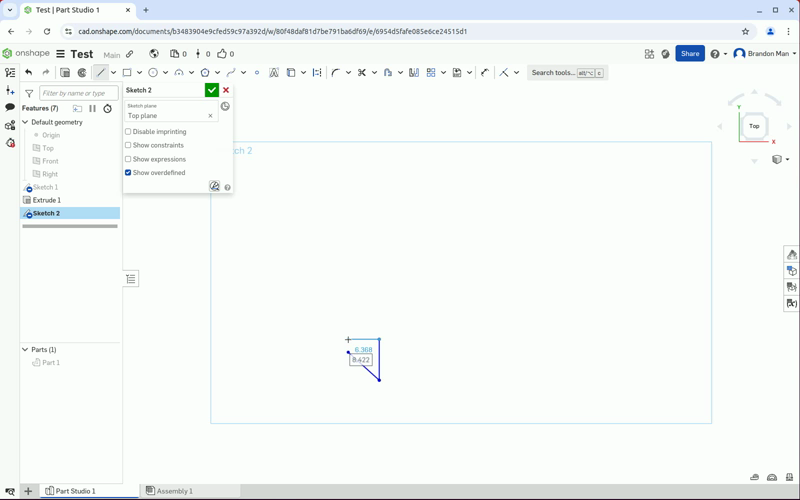
click(348, 339)
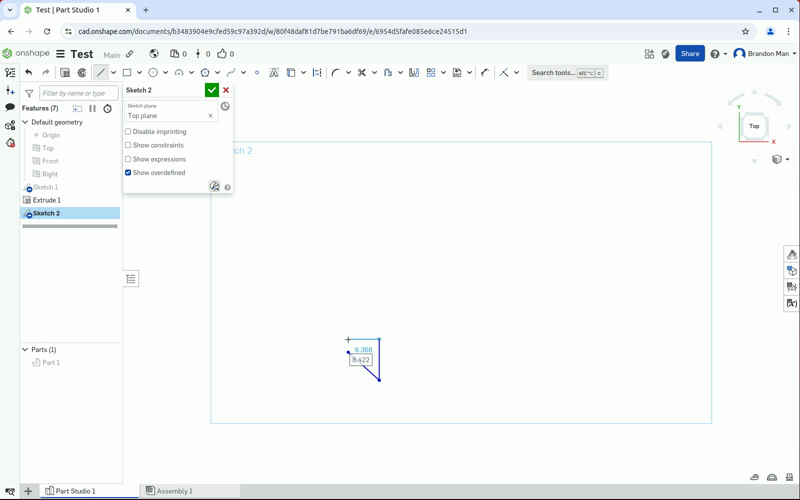
key_up(shift)
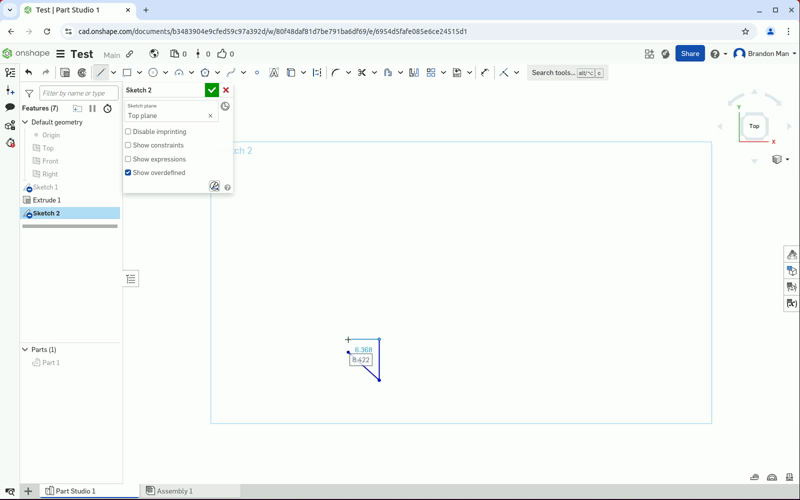
mouse_move(378, 339)
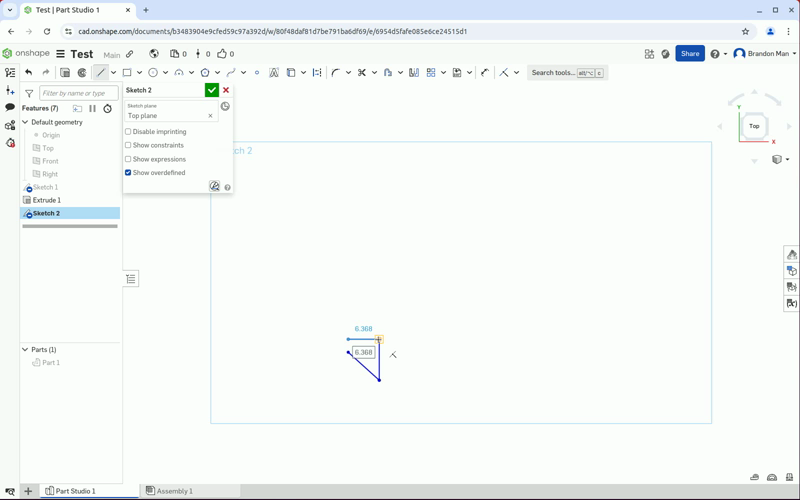
key_down(shift)
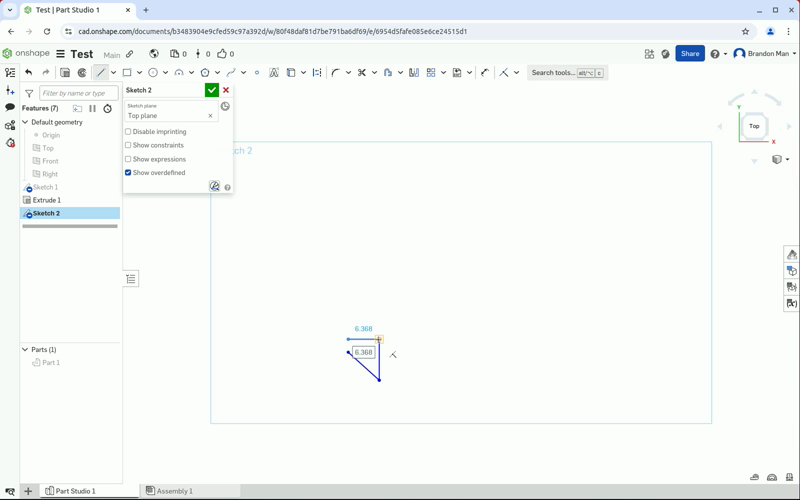
mouse_move(348, 352)
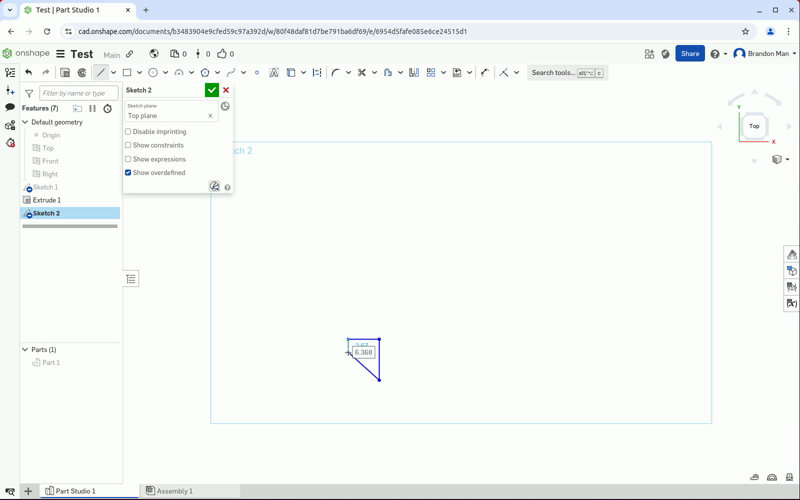
key_up(shift)
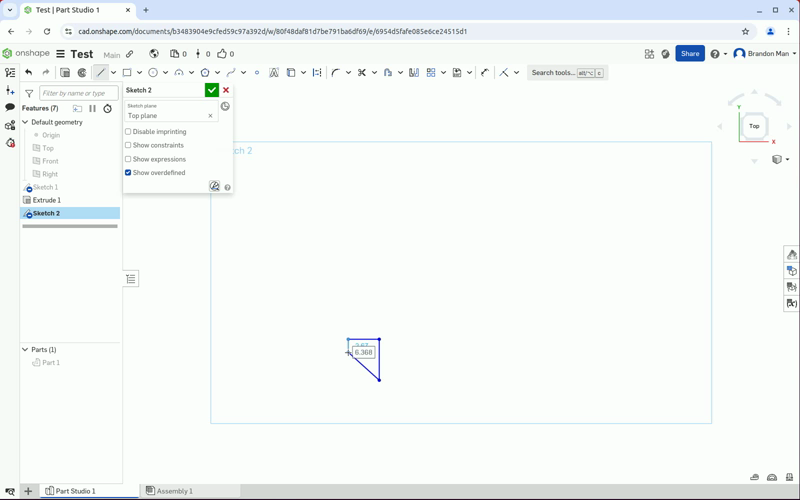
click(348, 352)
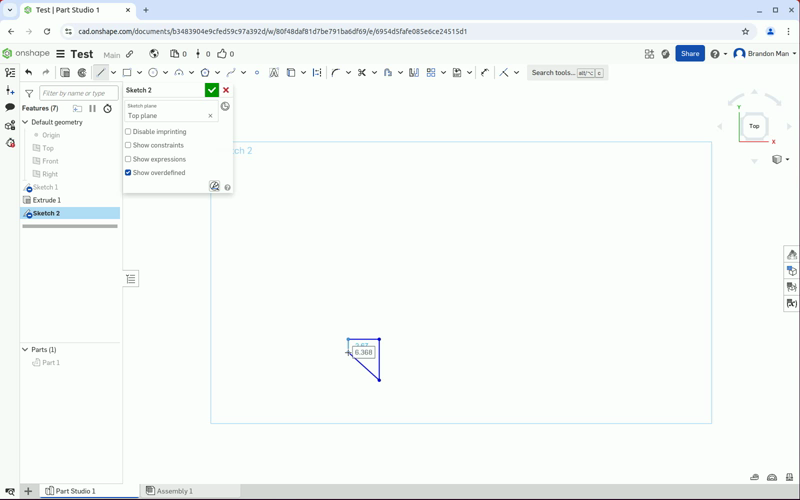
key(esc)
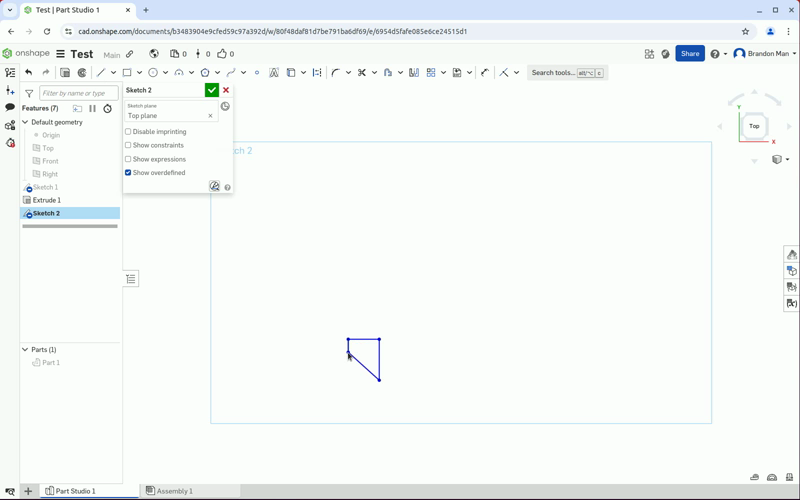
key(c)
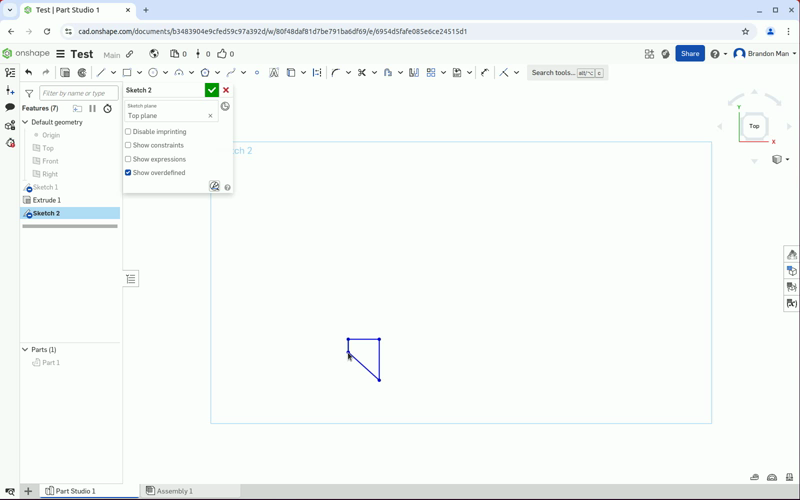
key_down(shift)
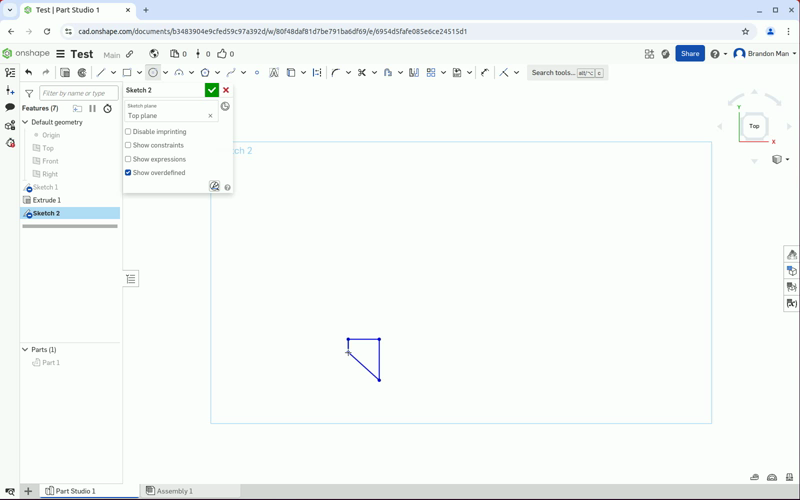
mouse_move(368, 351)
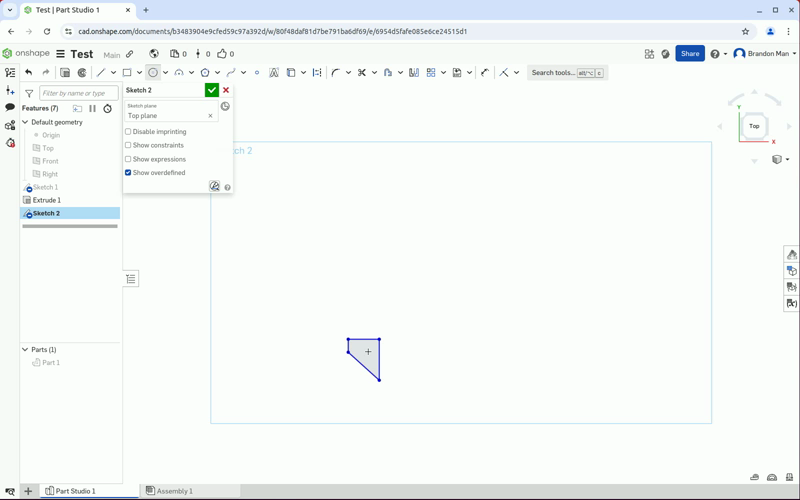
click(368, 351)
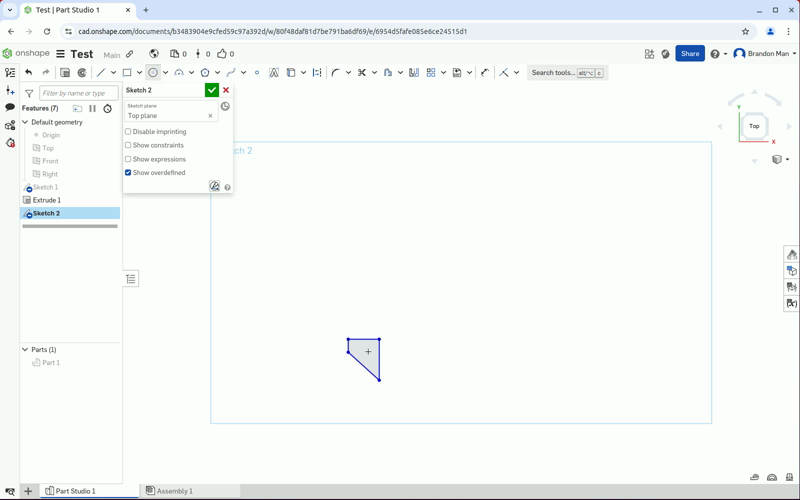
key_up(shift)
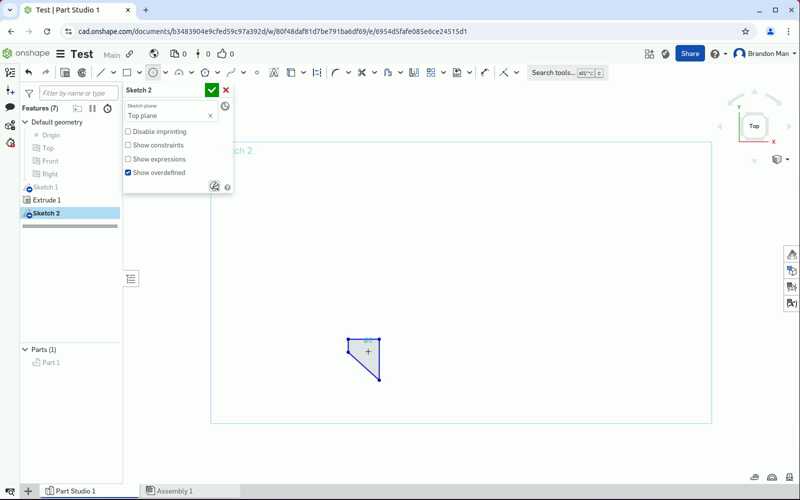
mouse_move(371, 351)
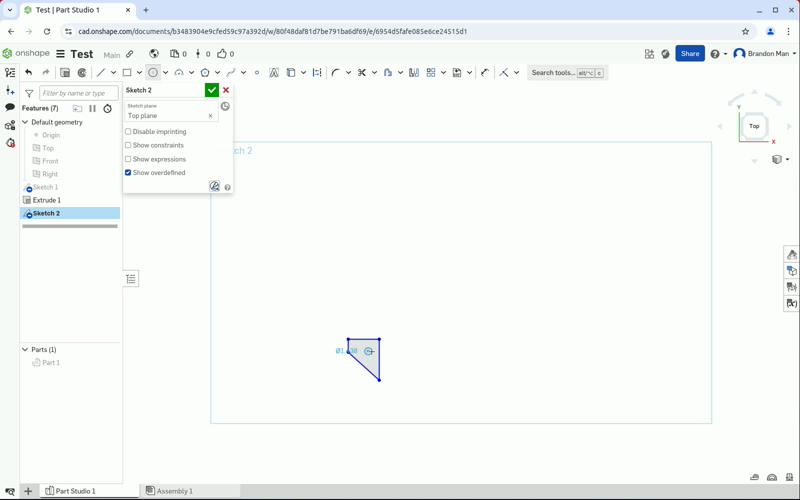
click(371, 351)
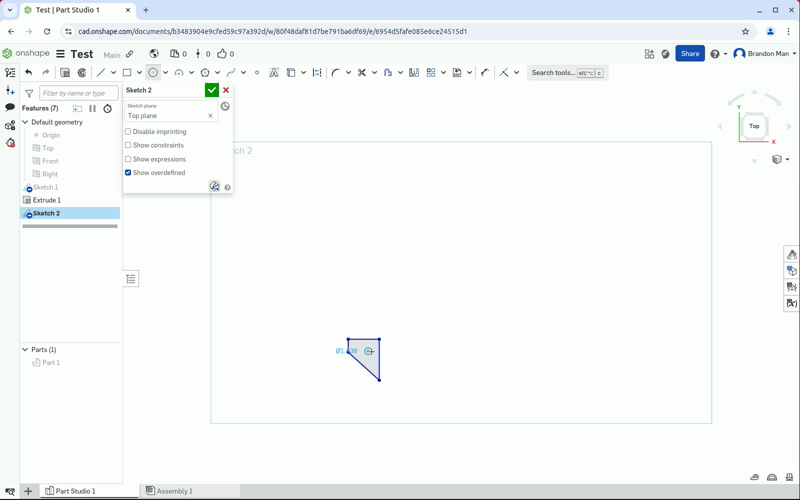
key(esc)
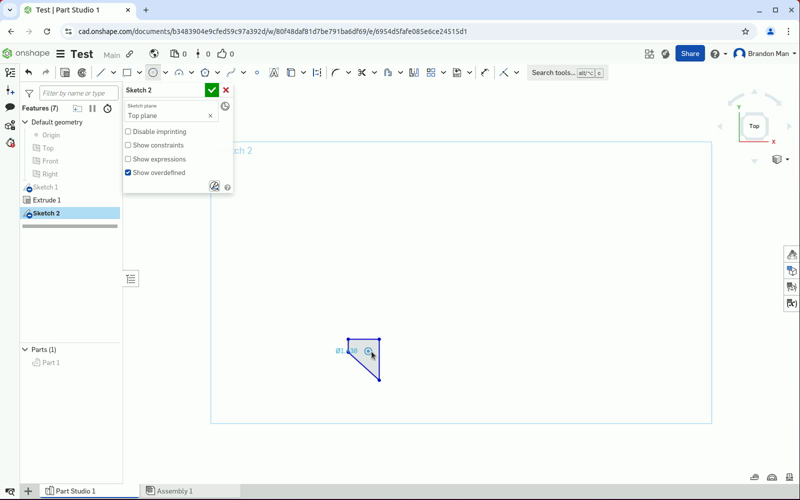
mouse_move(368, 358)
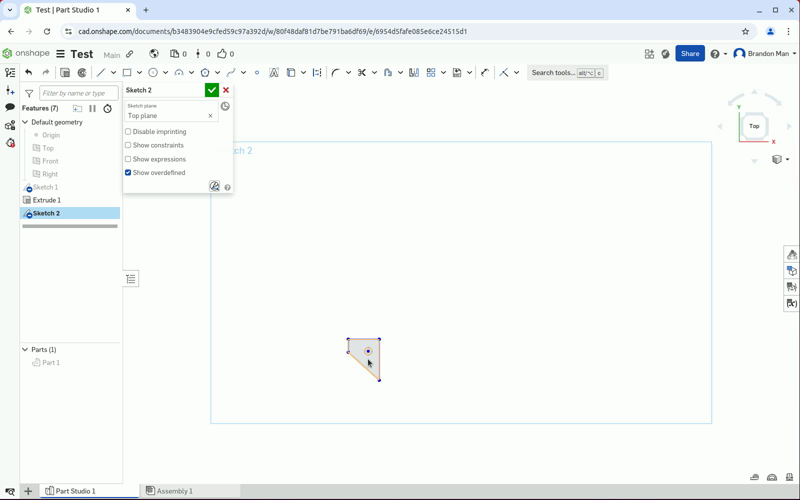
scroll(6)
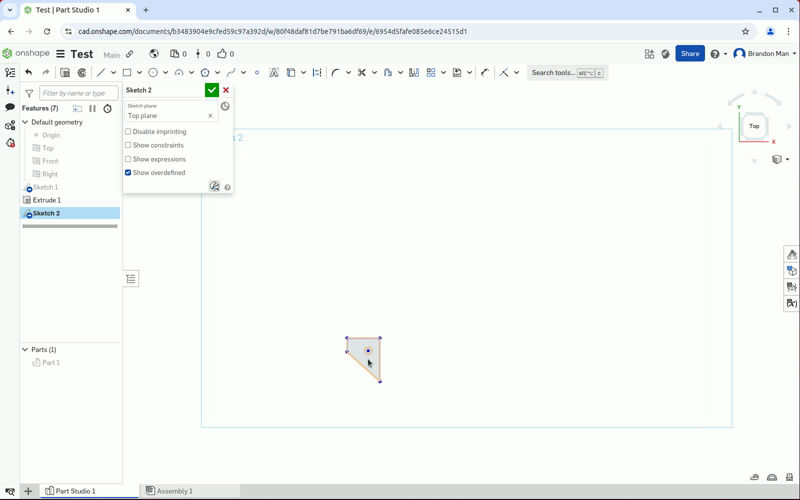
scroll(6)
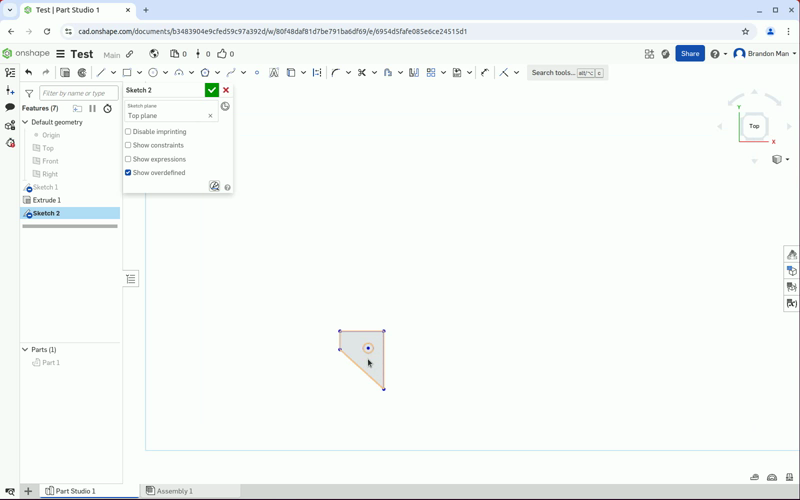
scroll(6)
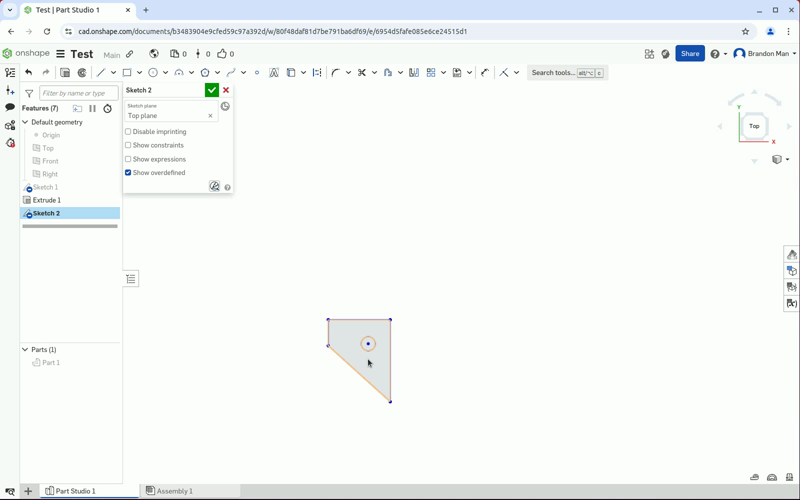
scroll(6)
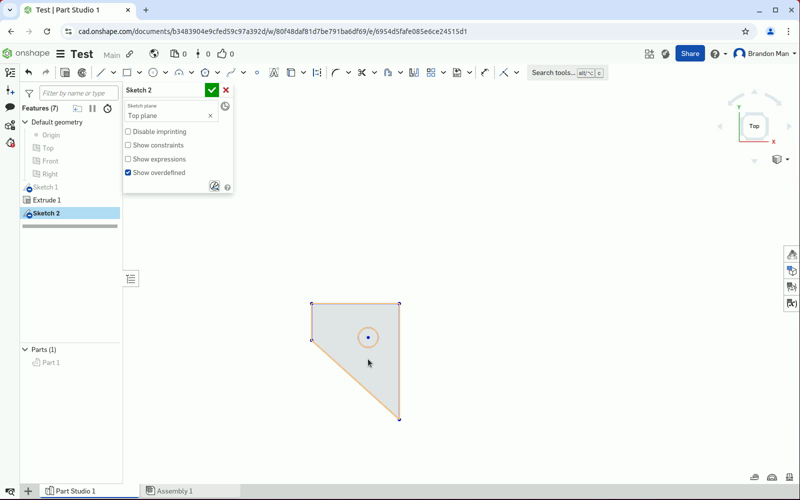
scroll(6)
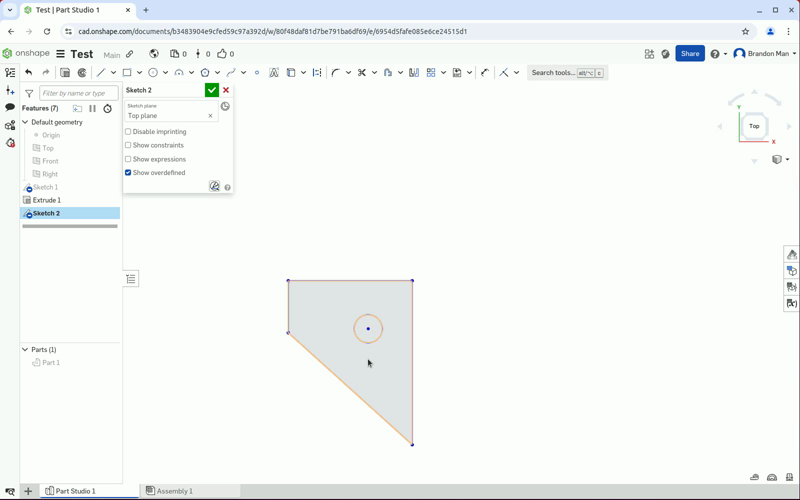
scroll(6)
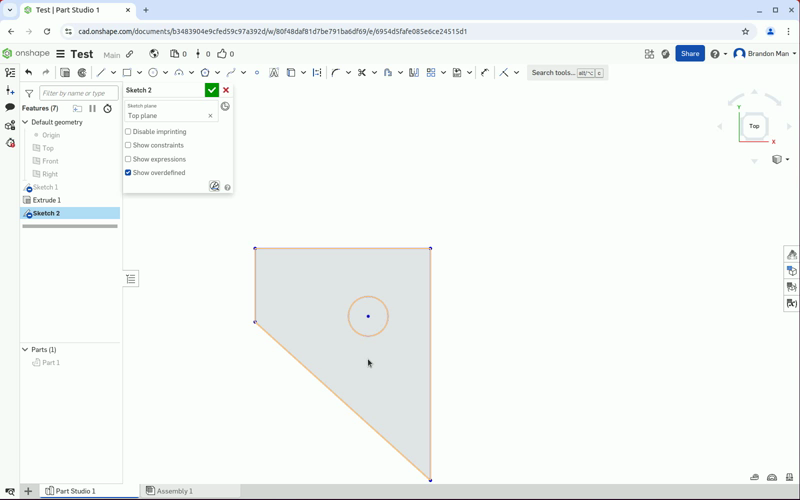
scroll(6)
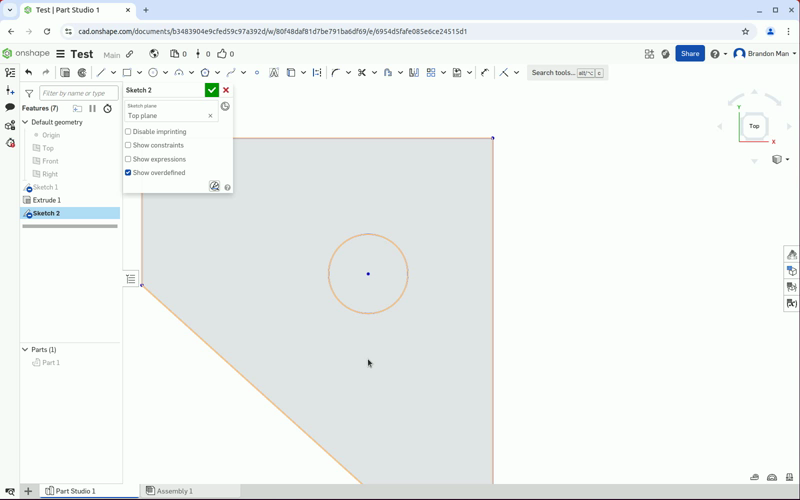
click(368, 358)
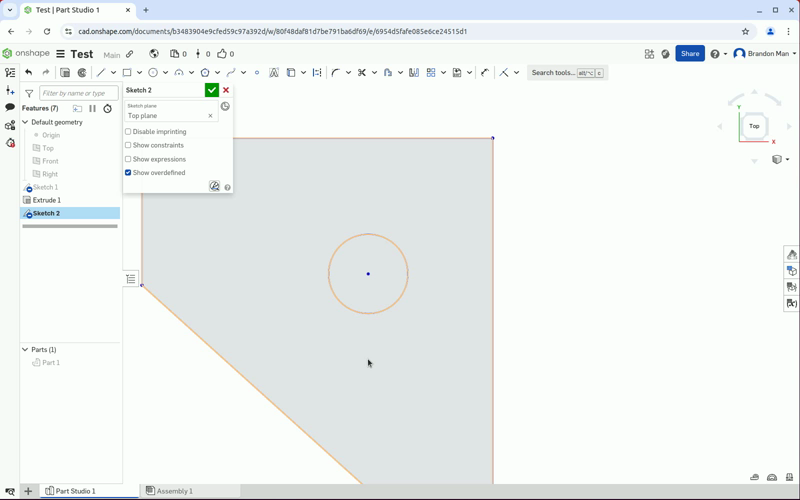
scroll(-6)
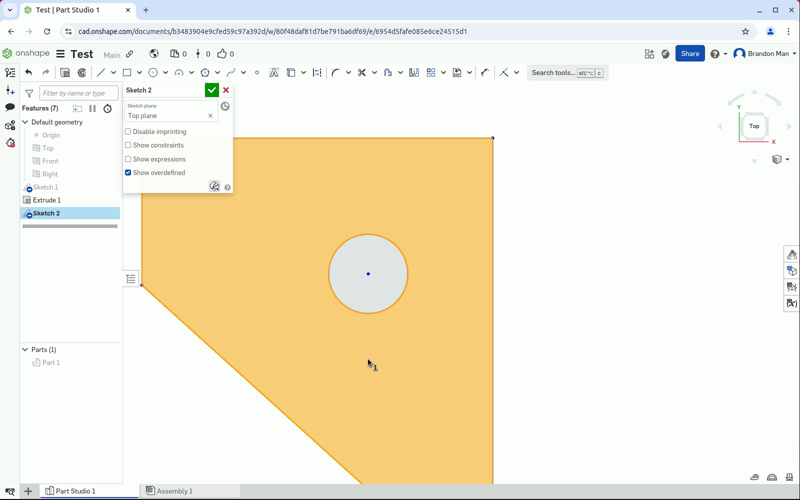
scroll(-6)
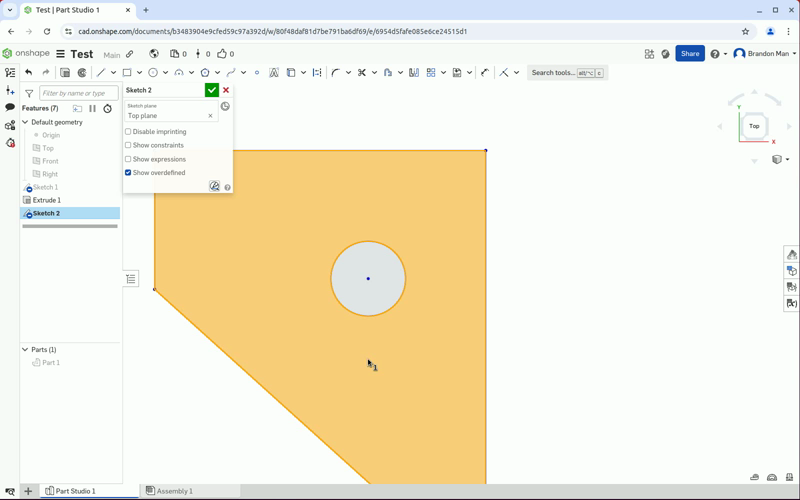
scroll(-6)
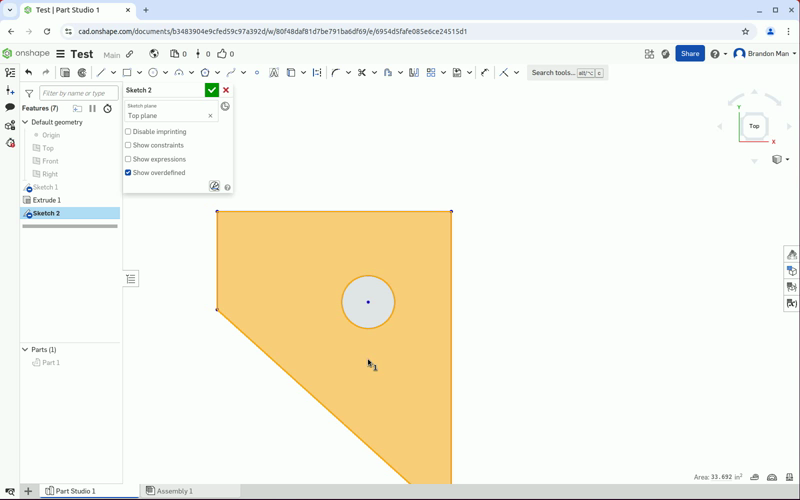
scroll(-6)
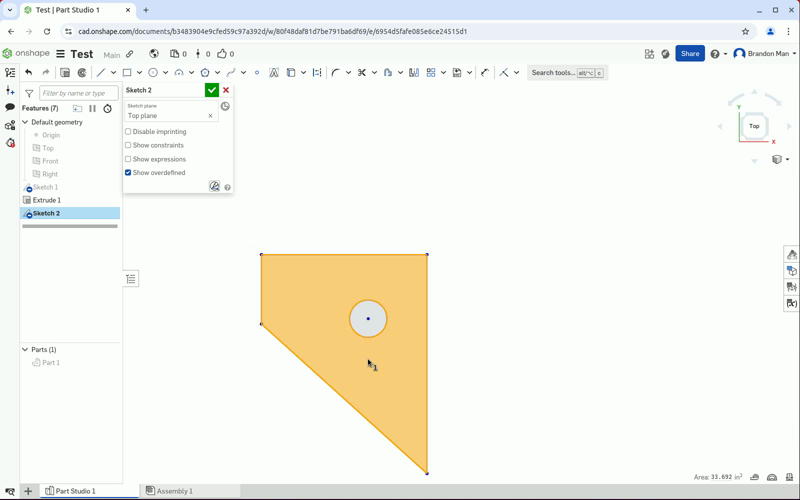
scroll(-6)
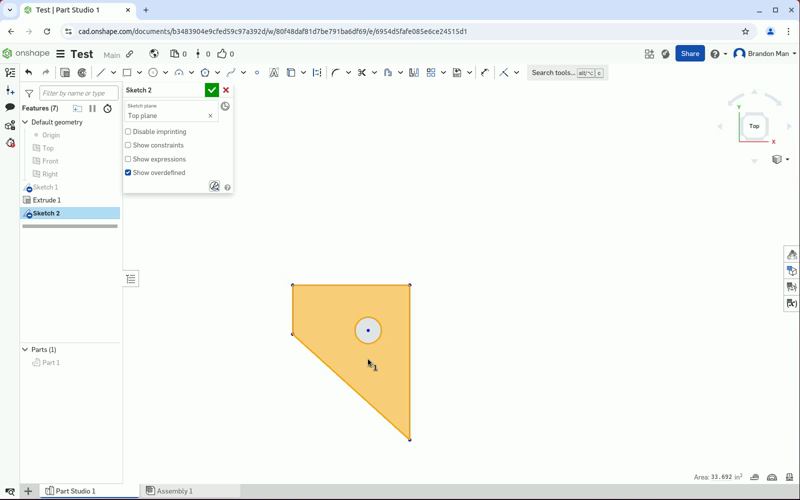
scroll(-6)
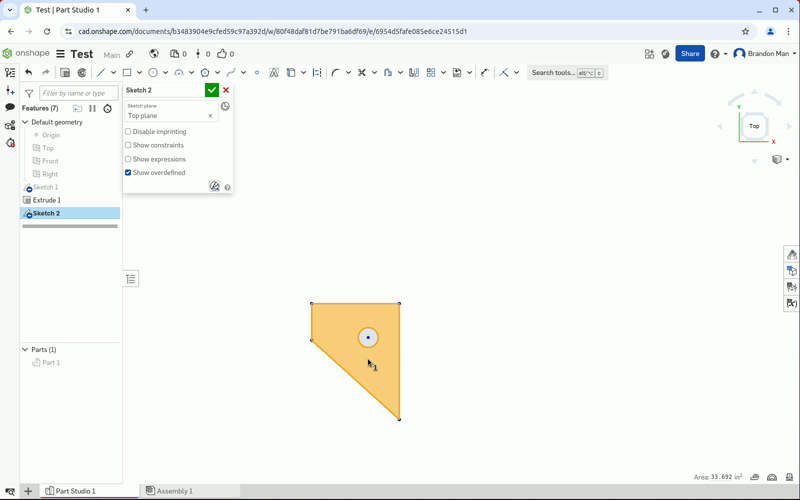
scroll(-6)
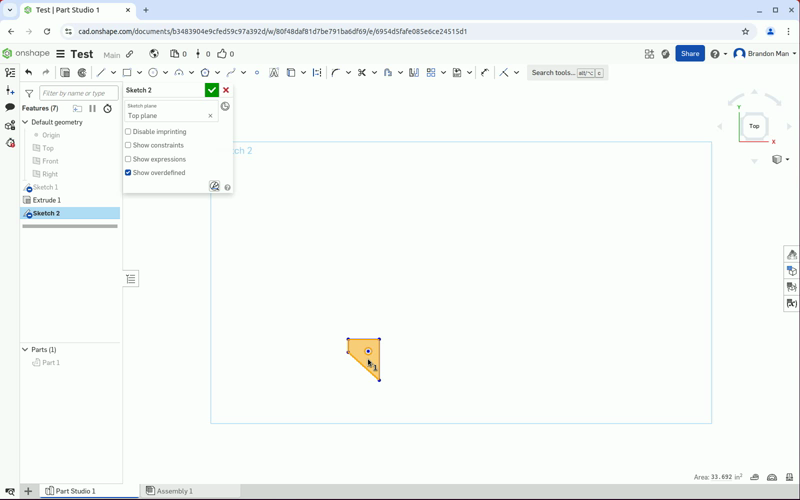
mouse_move(73, 352)
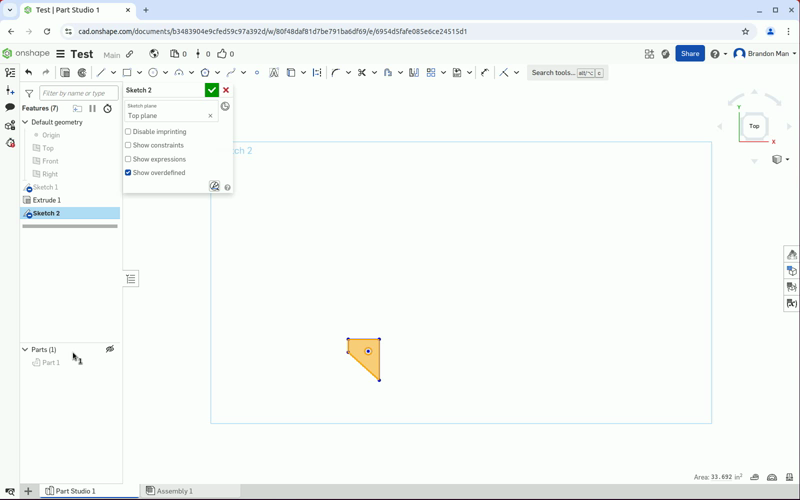
key(shift+y)
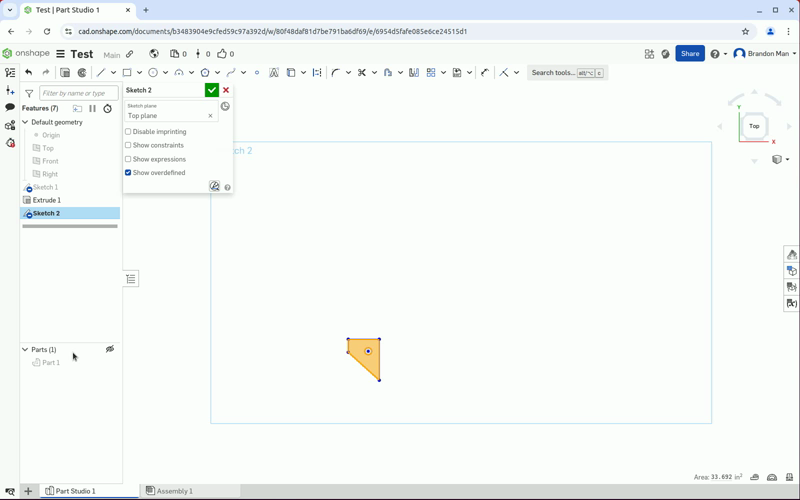
key(shift+e)
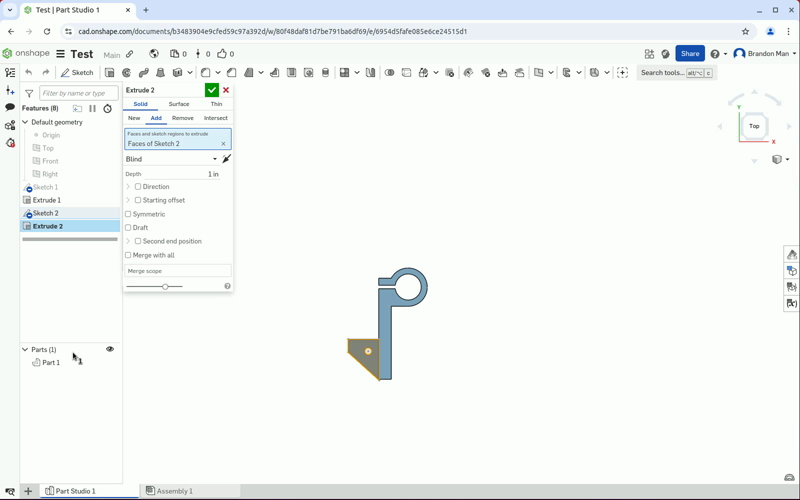
mouse_move(143, 106)
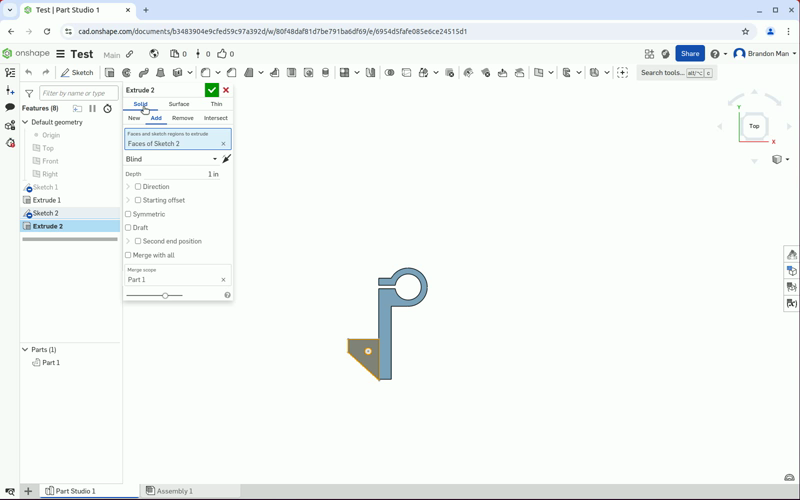
click(143, 106)
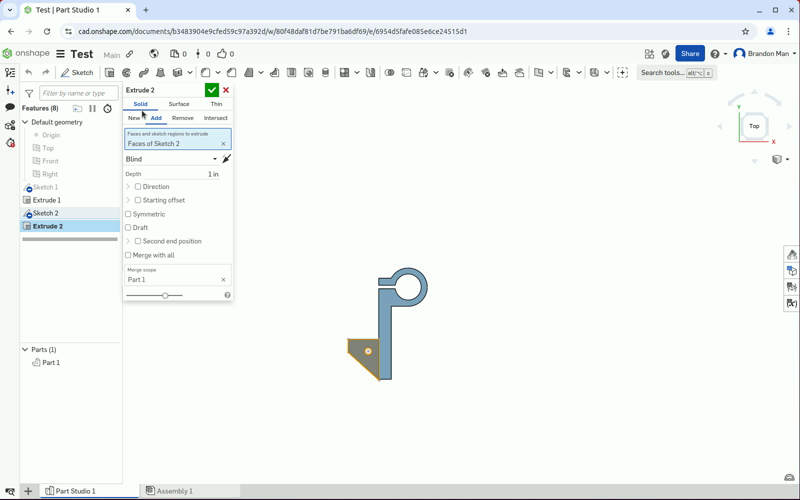
mouse_move(137, 120)
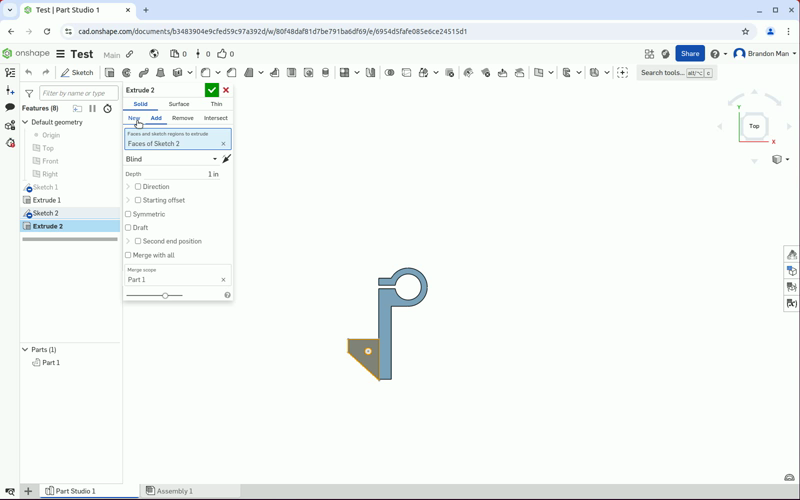
click(137, 120)
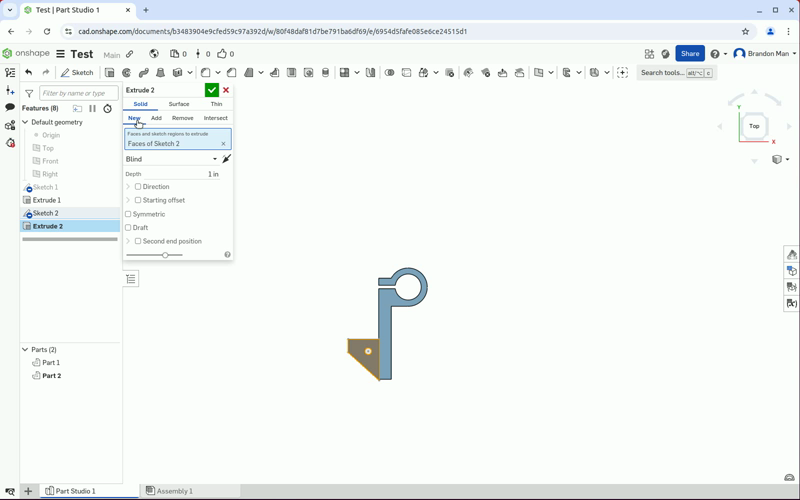
key(tab, 4)
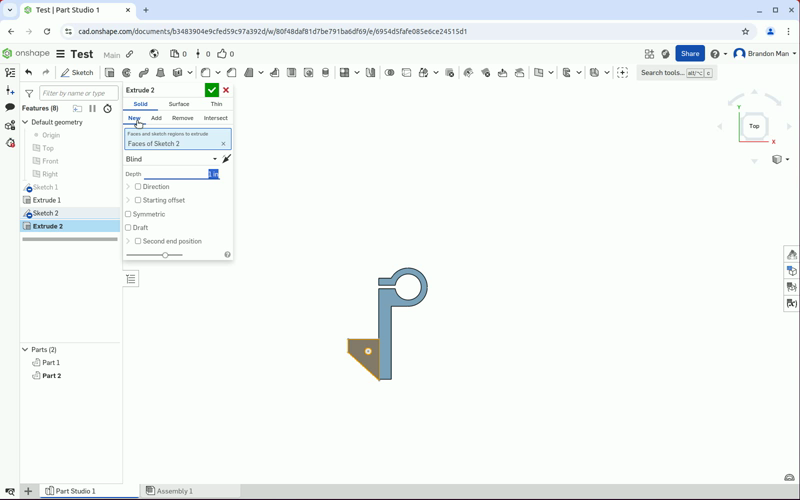
text(1.926)
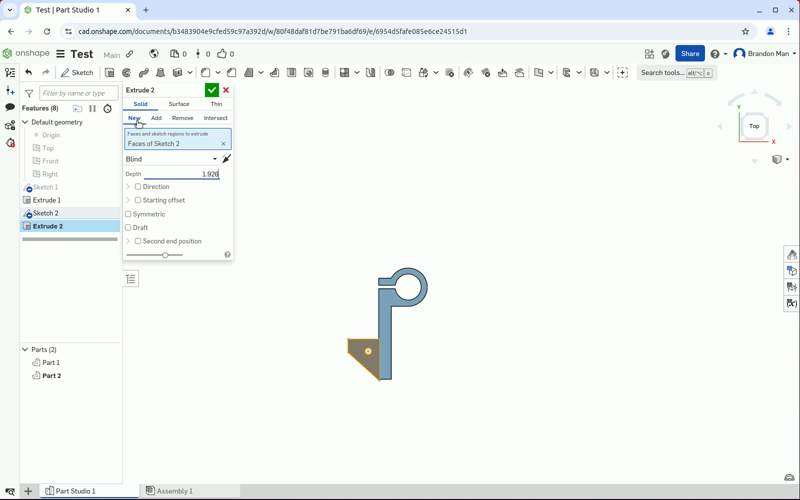
key(enter)
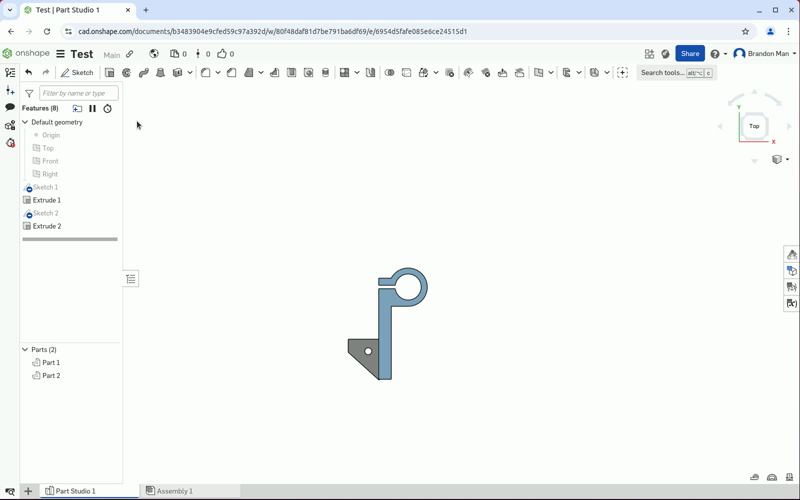
key(shift+h)
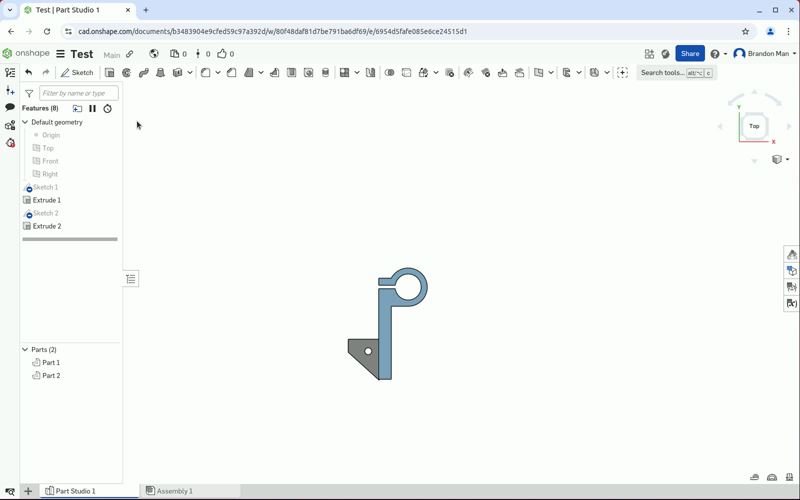
key(shift+h)
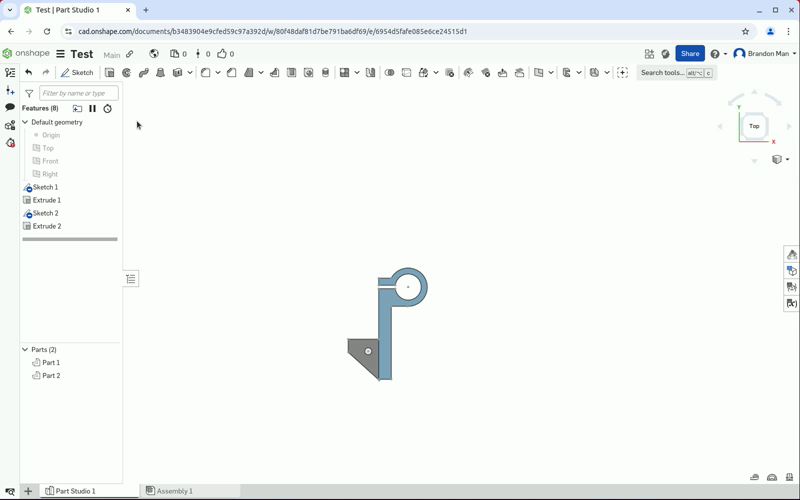
key(shift+7)
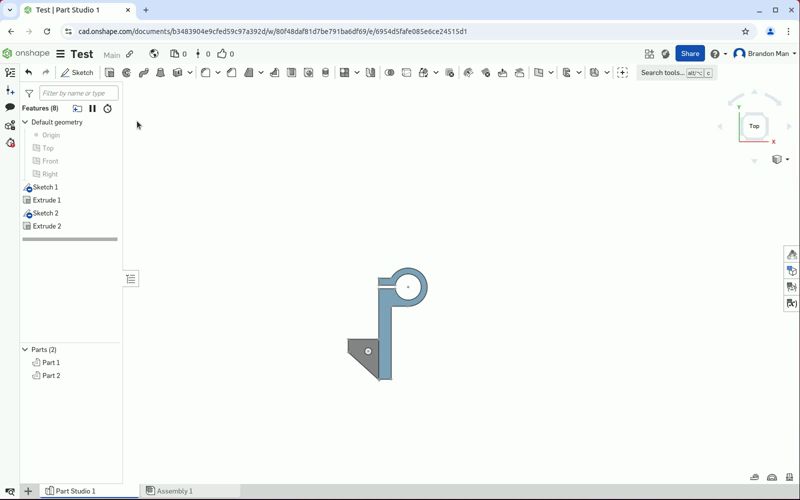
key(up, 3)
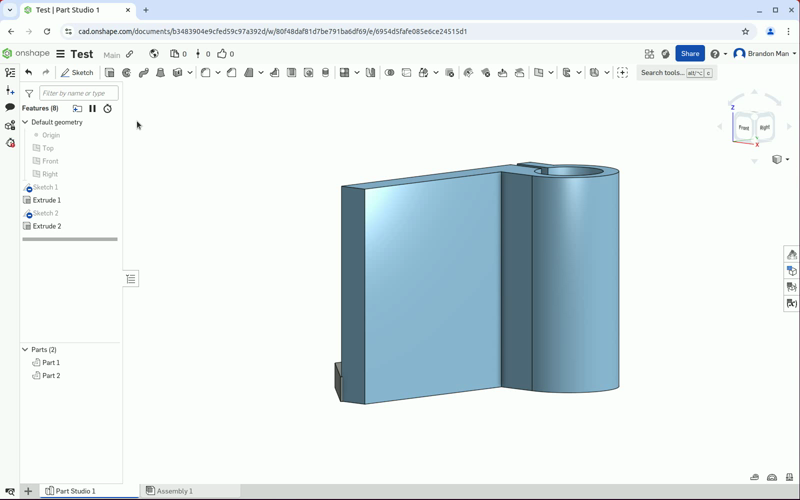
key(left, 3)
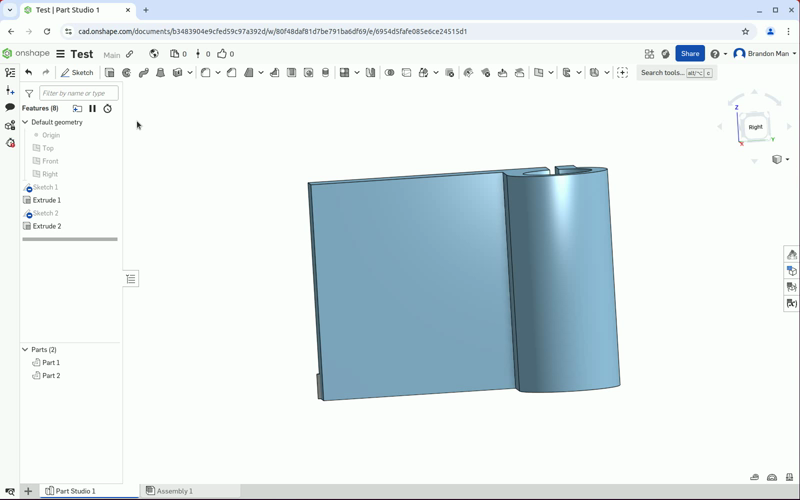
key(right, 3)
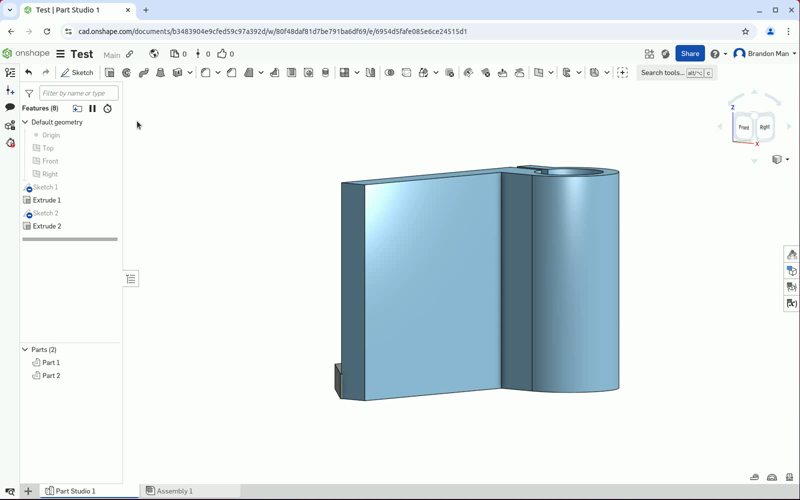
key(down, 3)
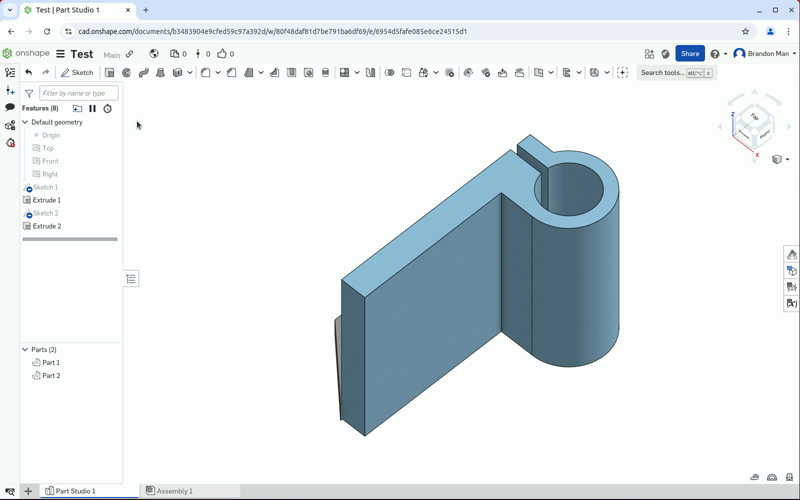
mouse_move(73, 189)
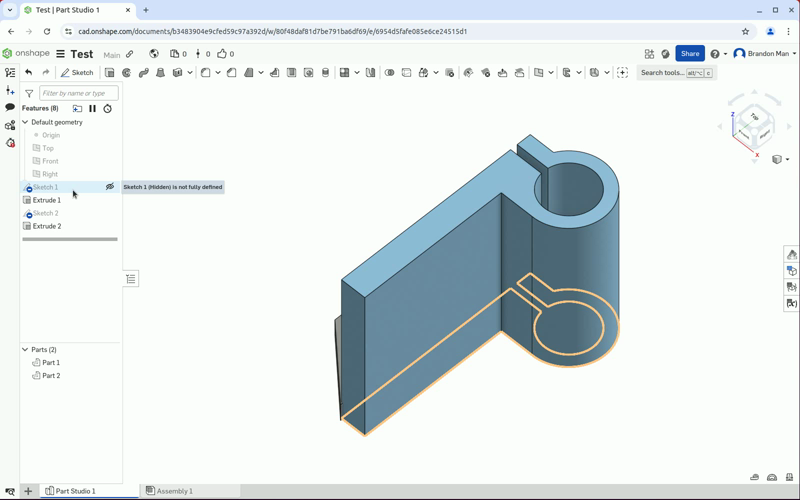
click(73, 189)